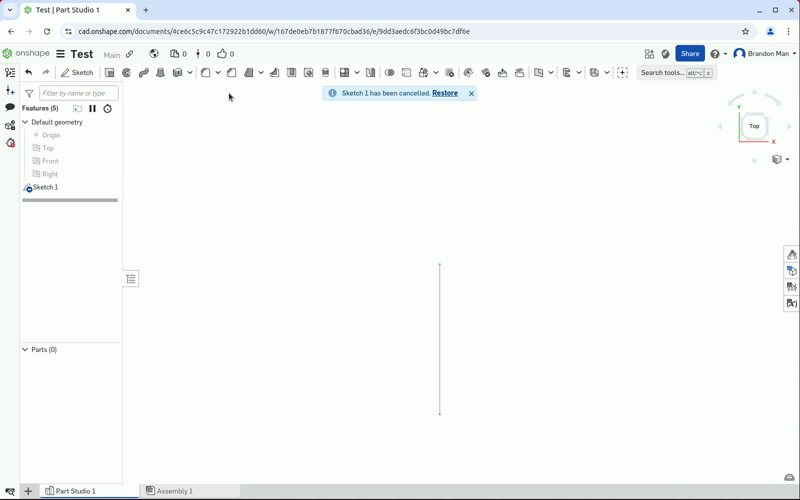
key(shift+h)
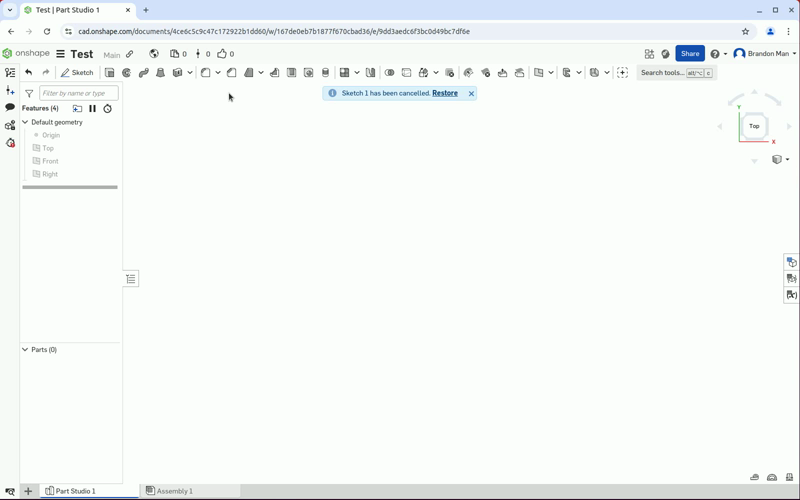
mouse_move(73, 352)
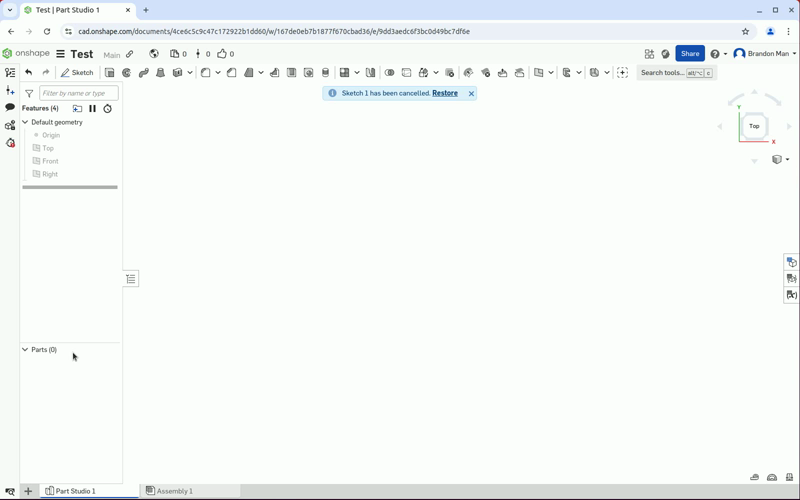
key(y)
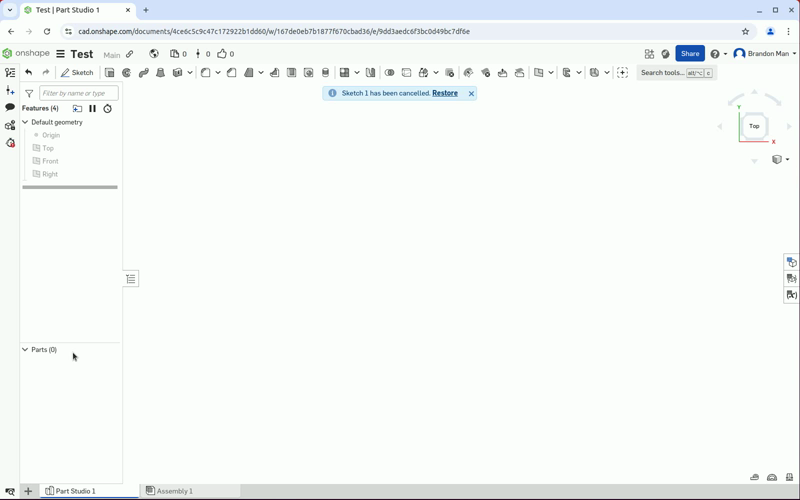
key(shift+p)
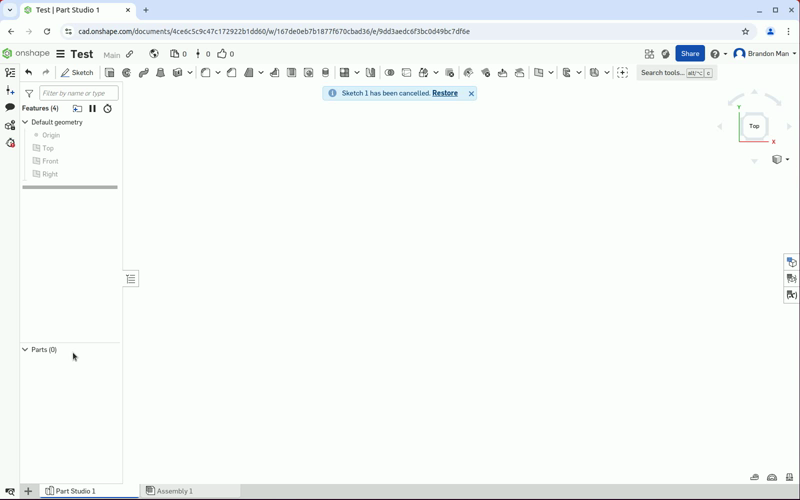
key(space)
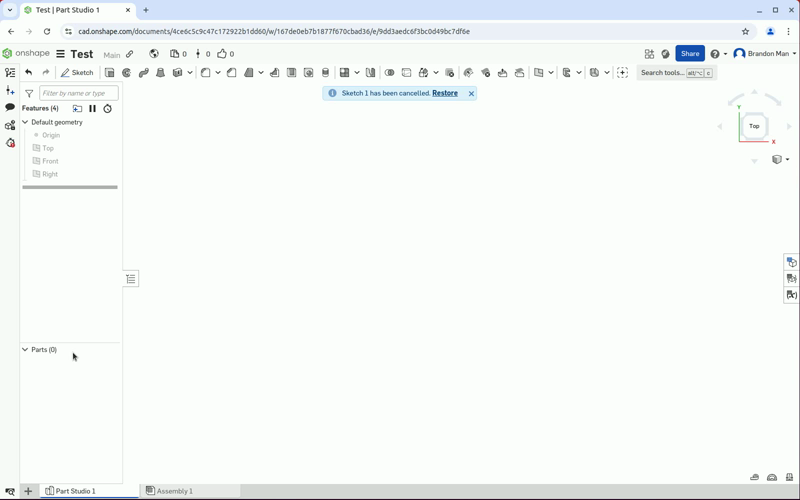
key_down(shift)
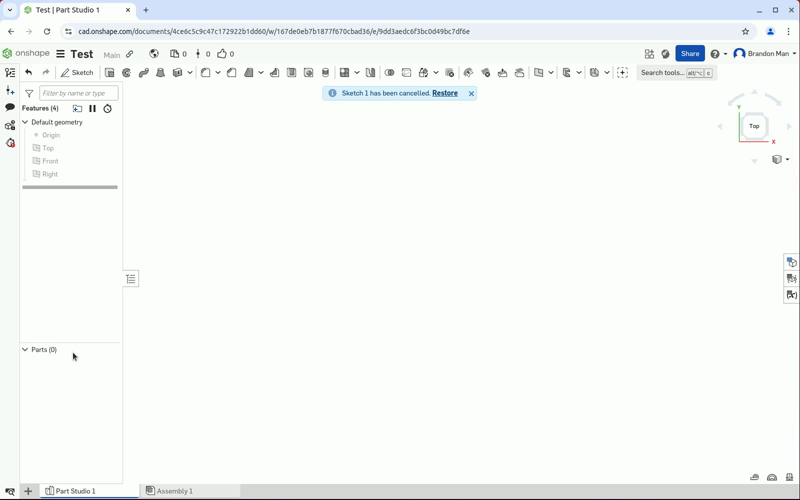
key(up)
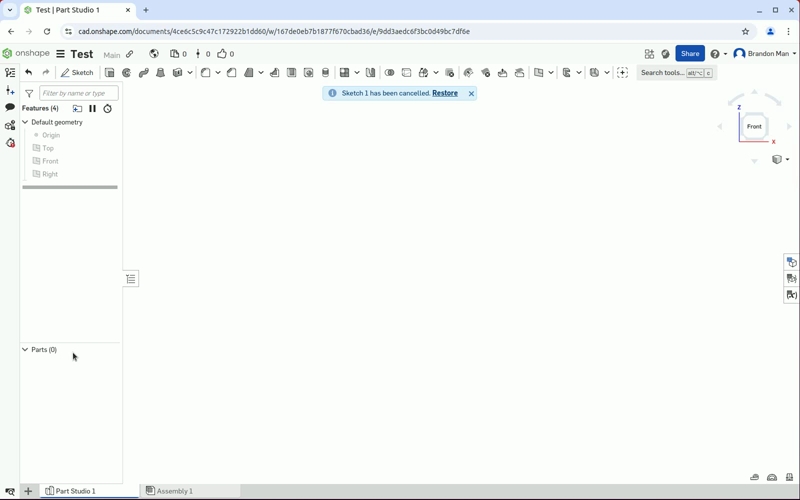
key_up(shift)
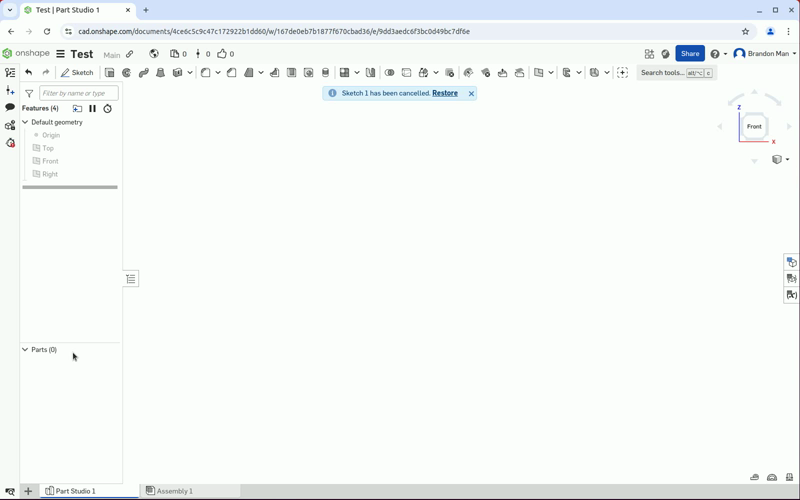
mouse_move(73, 352)
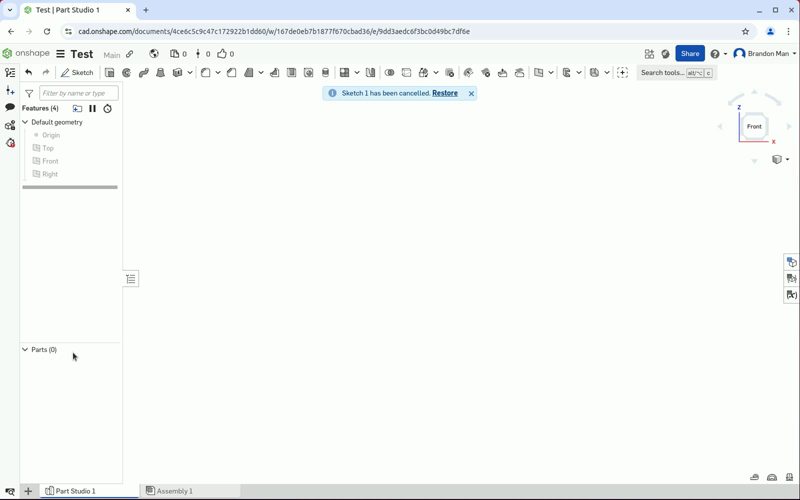
key(shift+y)
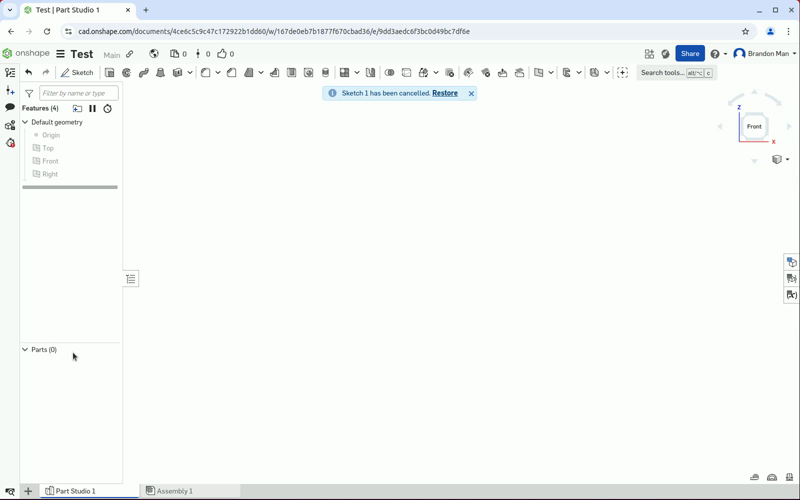
key(shift+s)
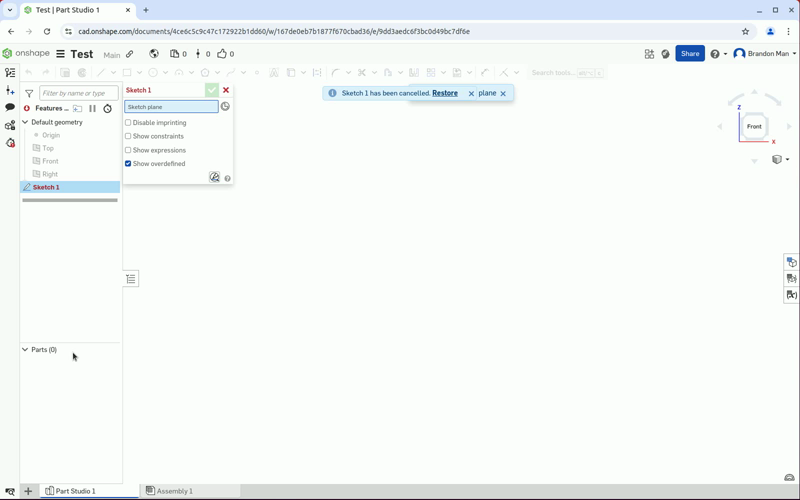
mouse_move(73, 163)
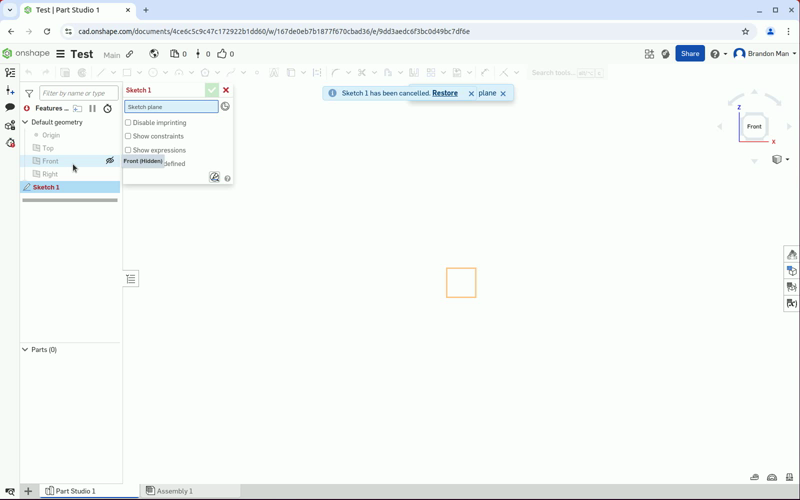
click(73, 163)
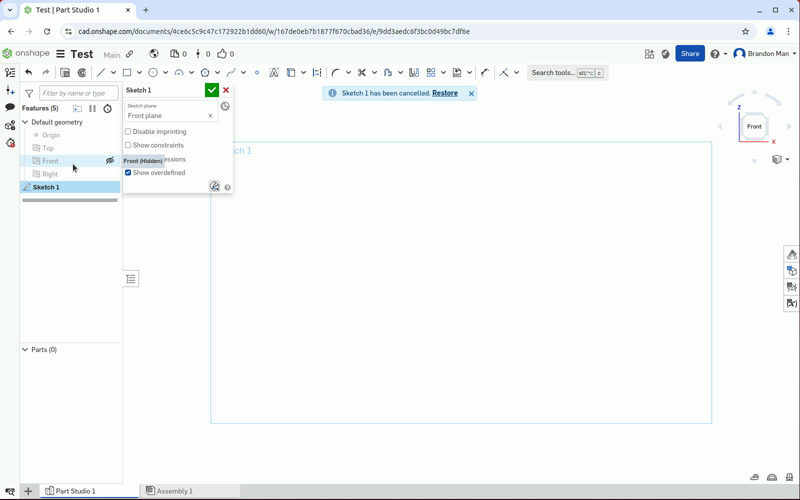
mouse_move(73, 352)
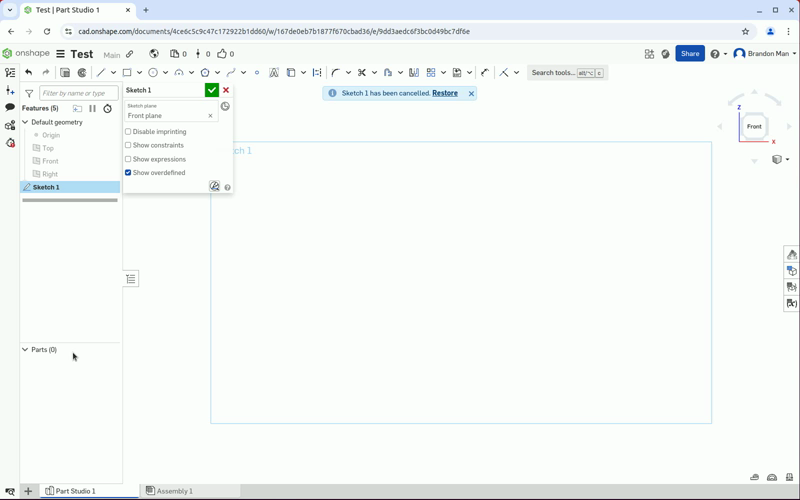
key(y)
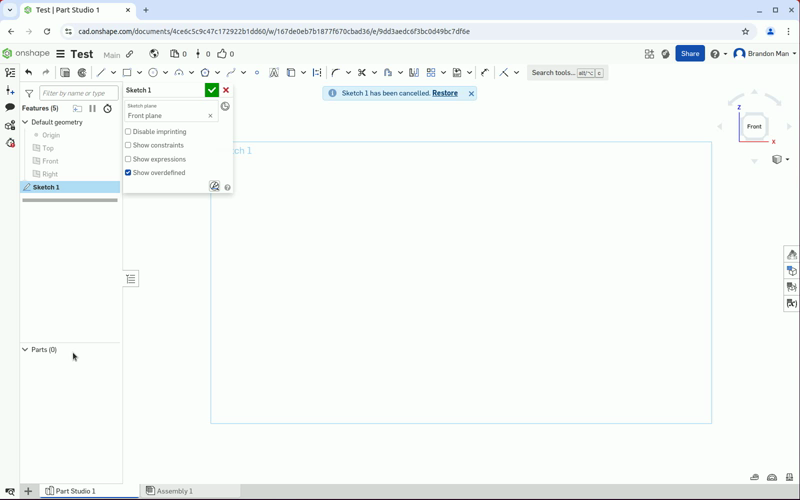
key(a)
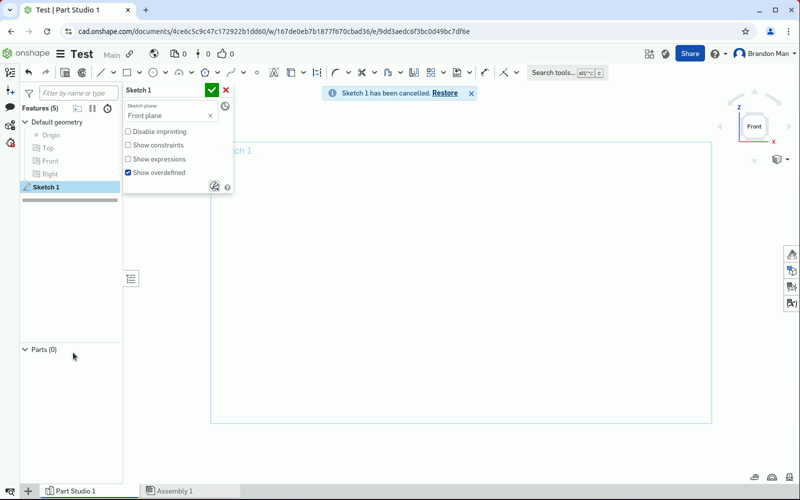
key_down(shift)
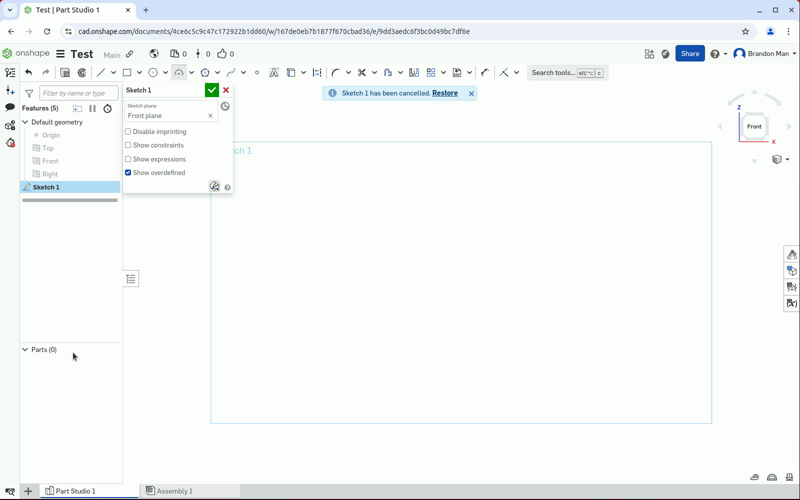
mouse_move(392, 339)
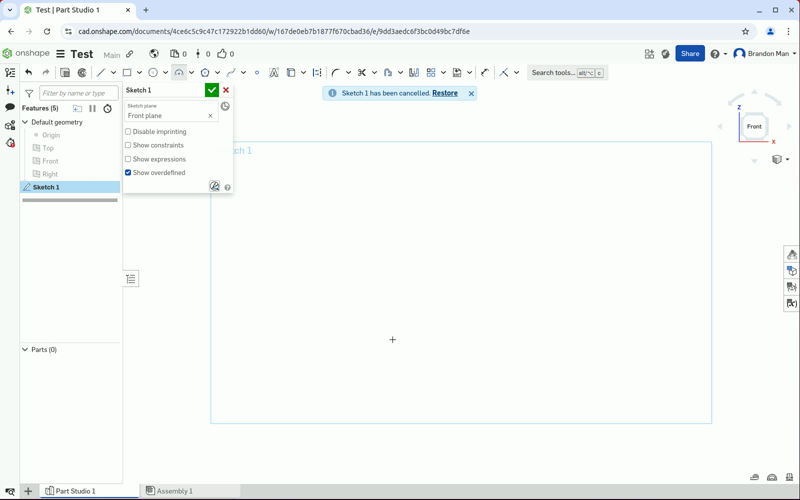
click(392, 339)
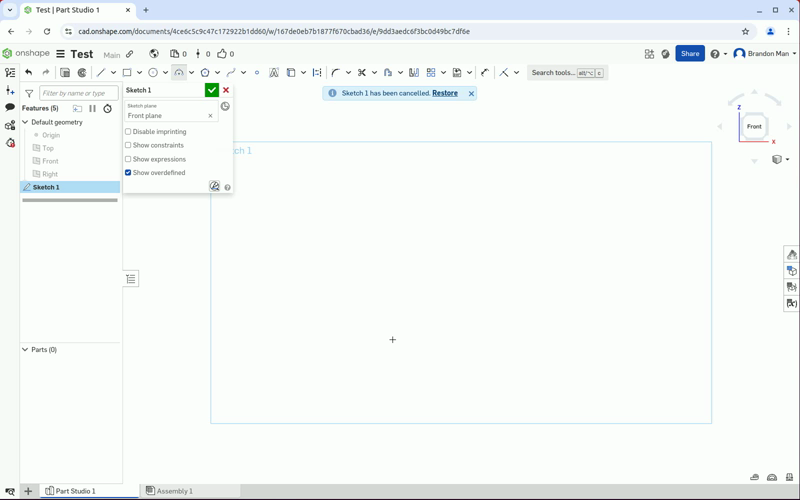
key_up(shift)
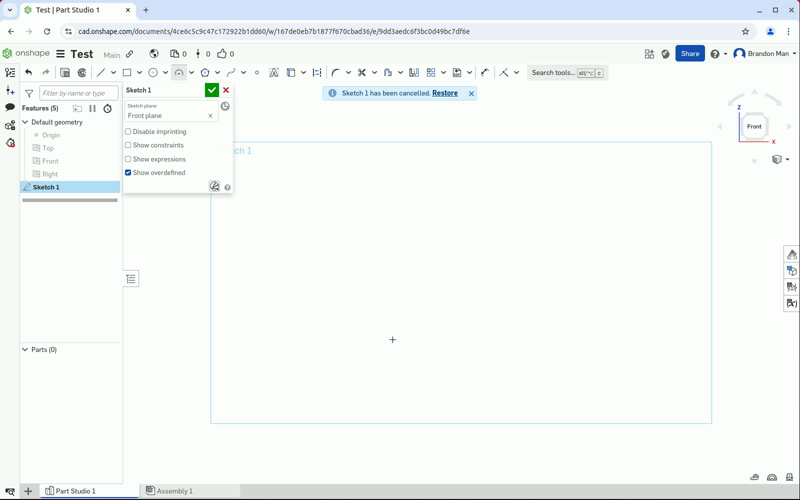
key_down(shift)
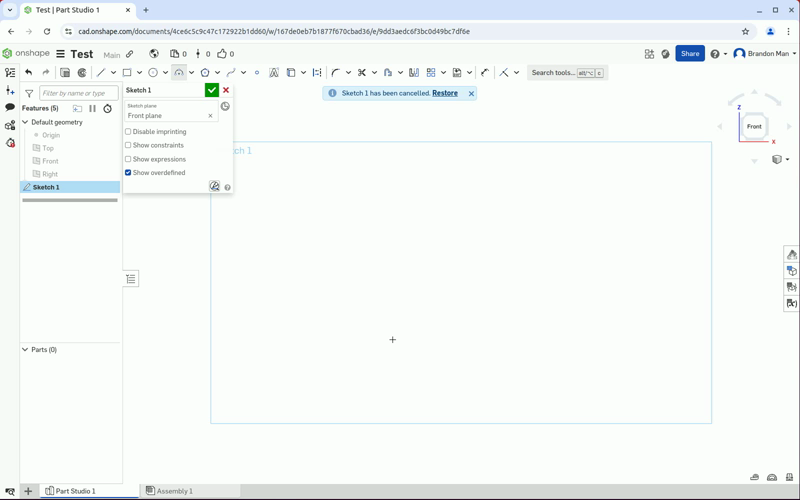
mouse_move(404, 350)
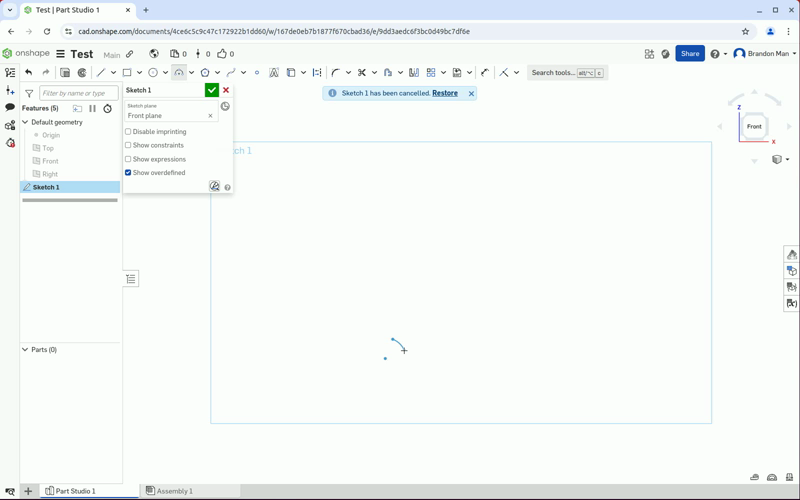
click(404, 350)
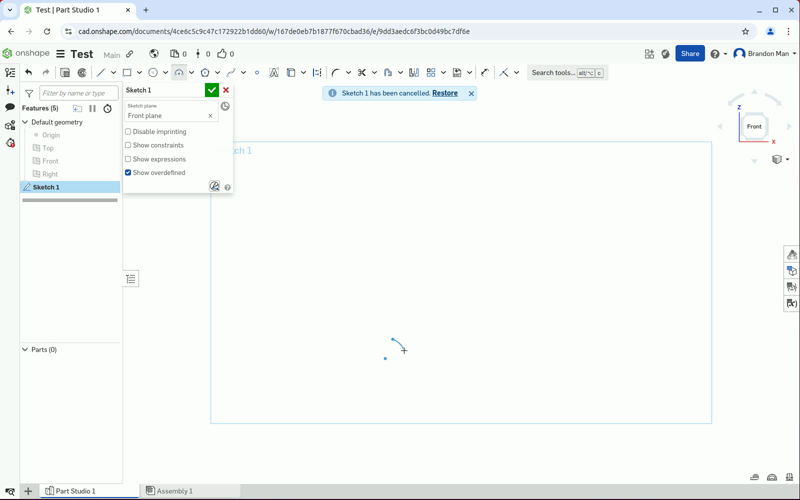
mouse_move(396, 347)
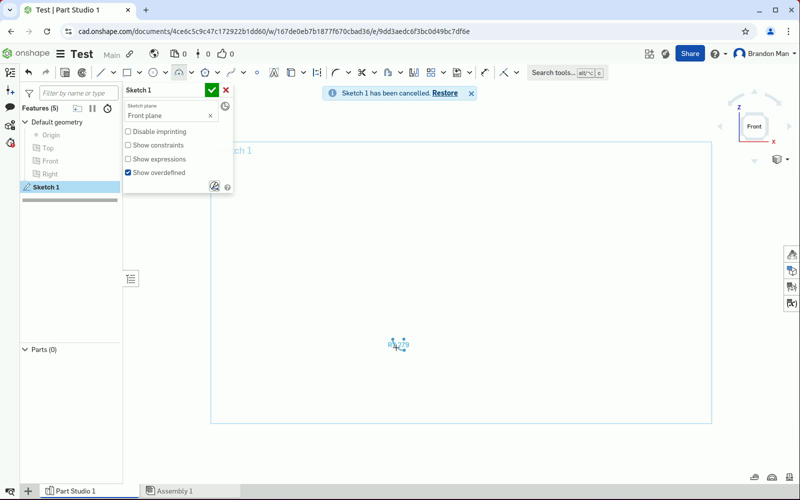
click(396, 347)
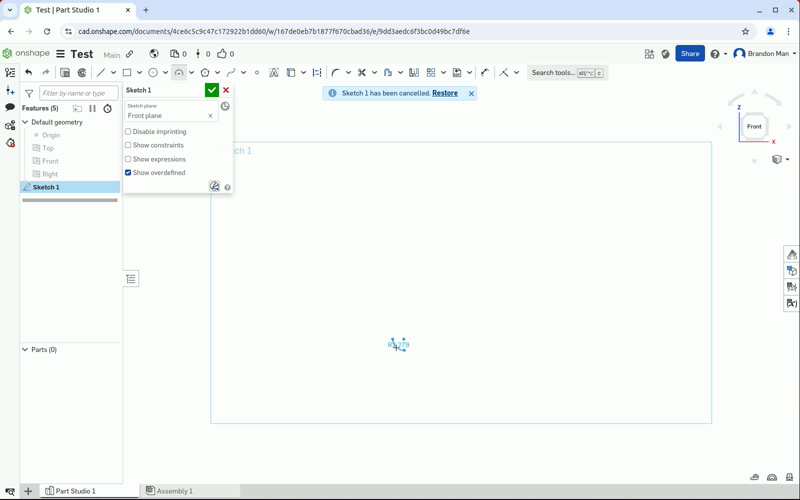
key_up(shift)
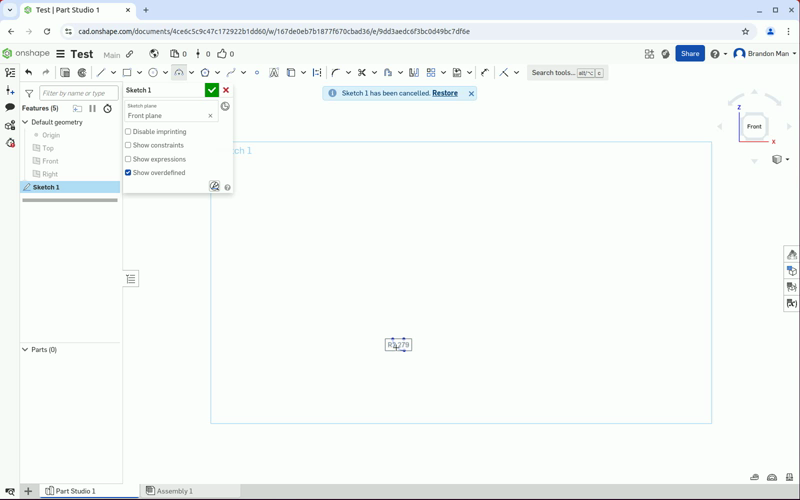
key(esc)
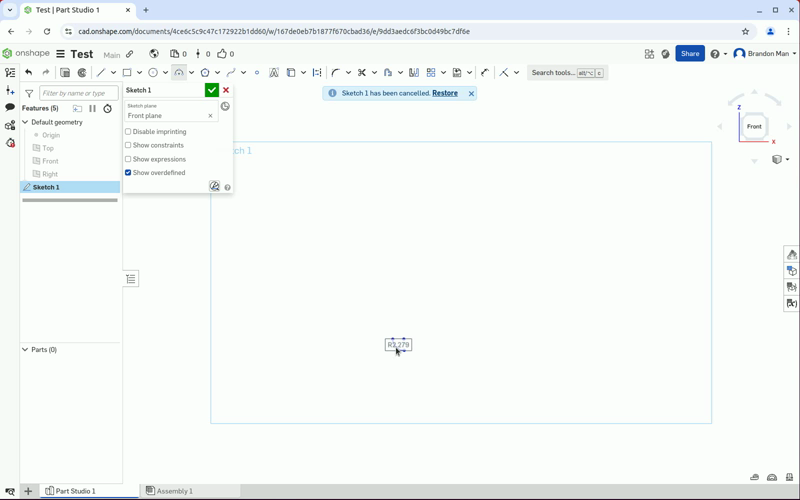
key(l)
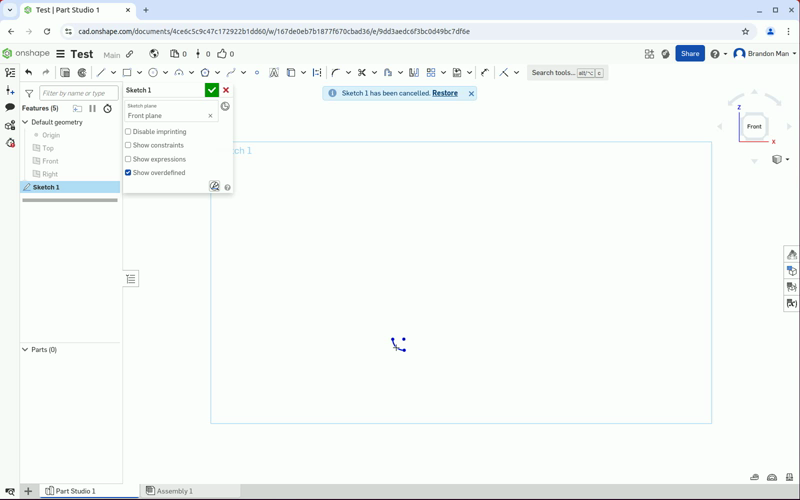
mouse_move(404, 350)
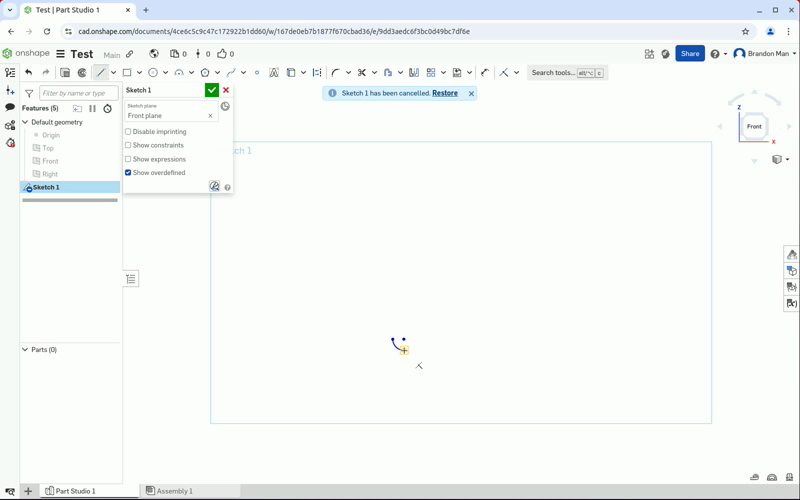
click(404, 350)
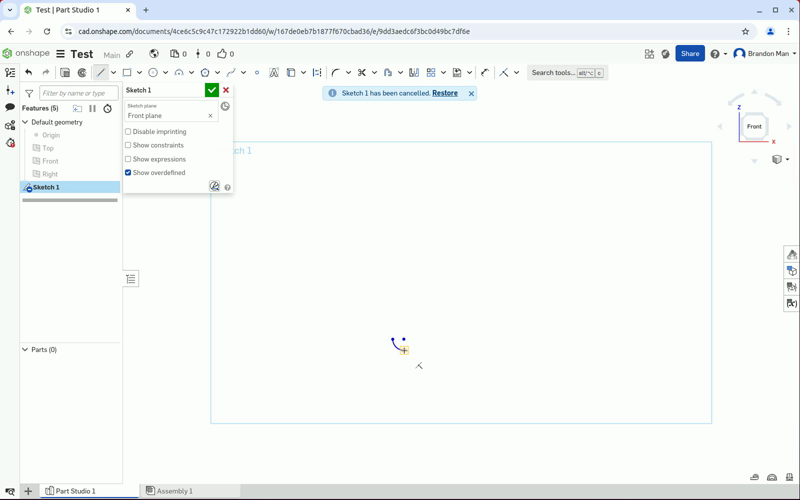
key_down(shift)
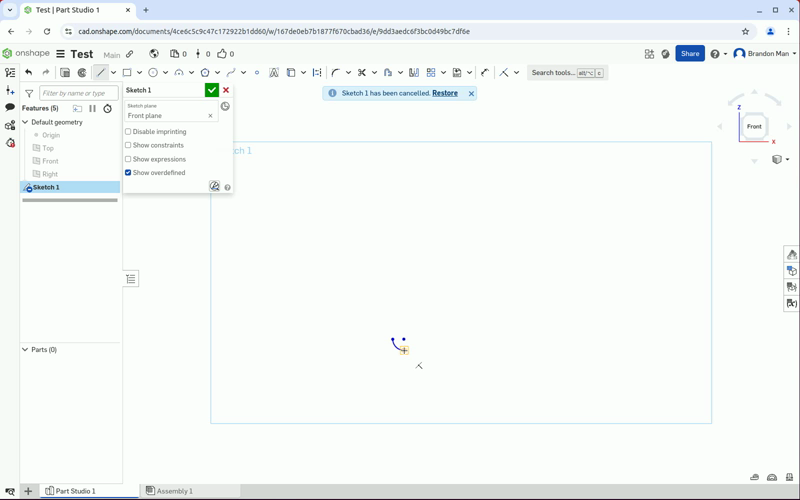
mouse_move(516, 350)
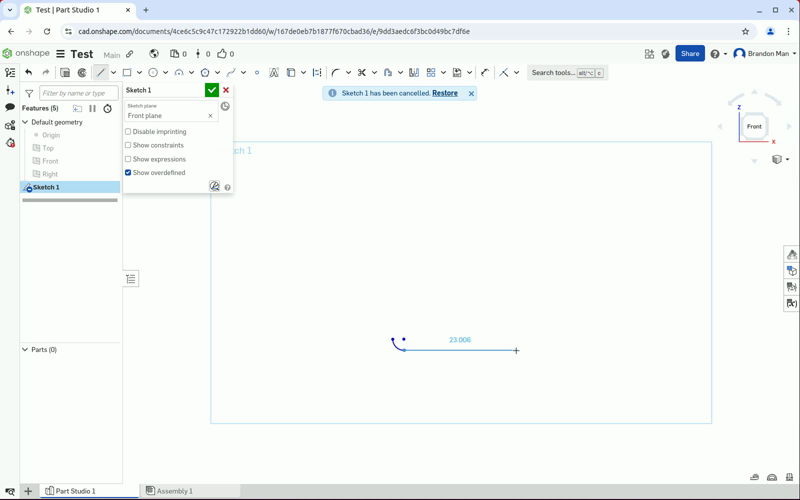
click(516, 350)
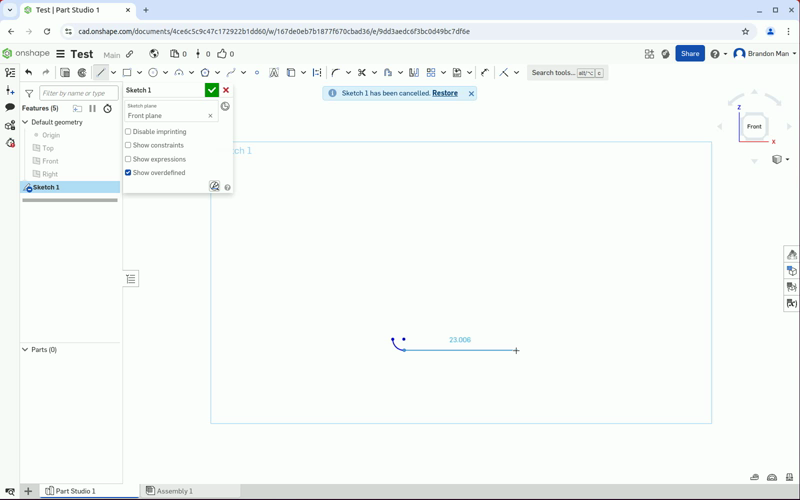
key_up(shift)
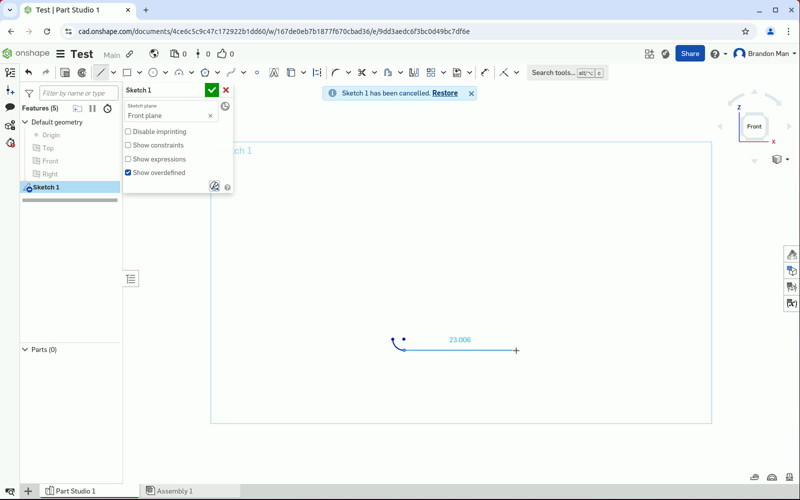
key(esc)
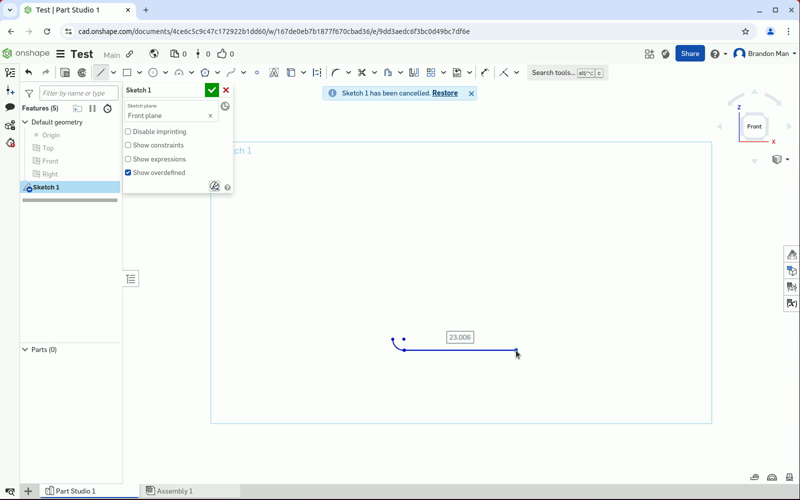
key(a)
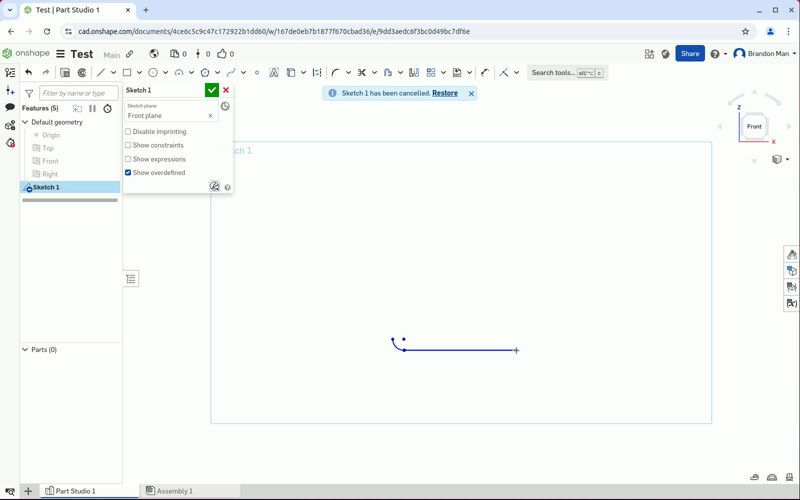
mouse_move(516, 350)
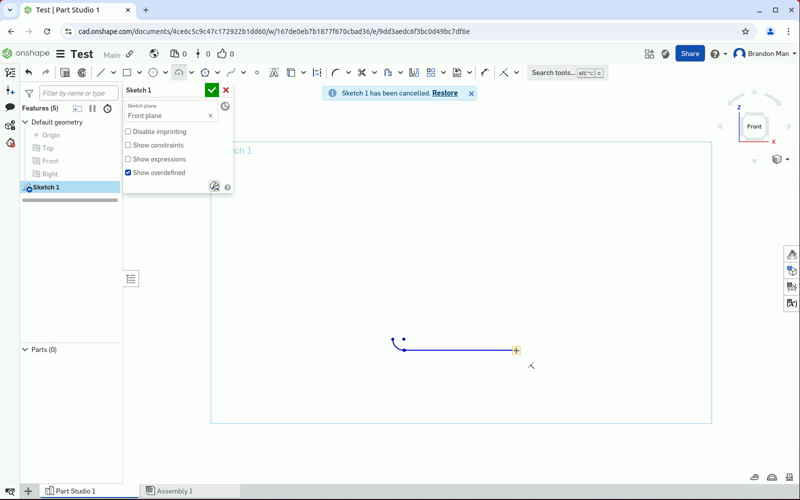
click(516, 350)
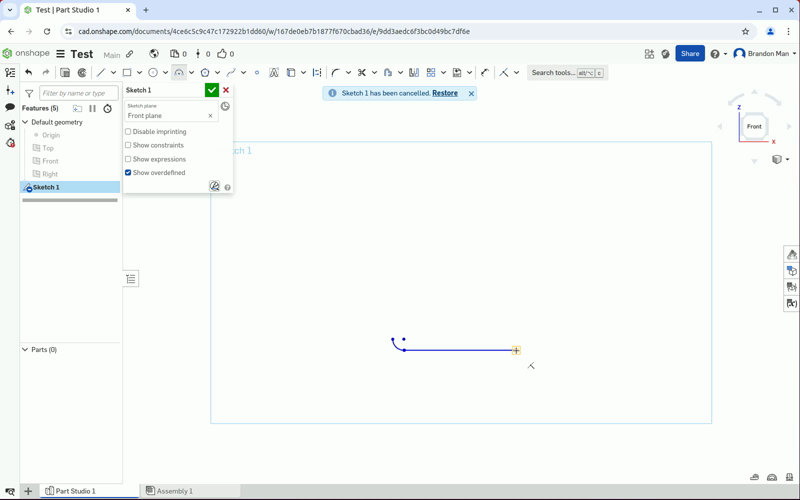
key_down(shift)
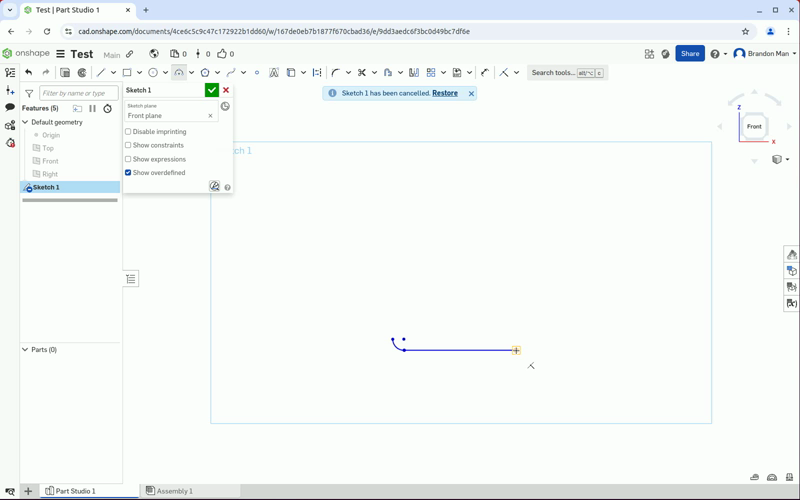
mouse_move(527, 339)
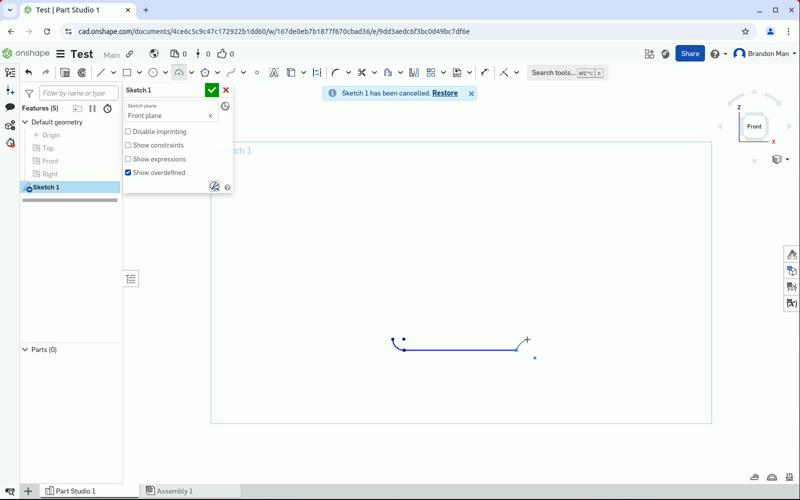
click(527, 339)
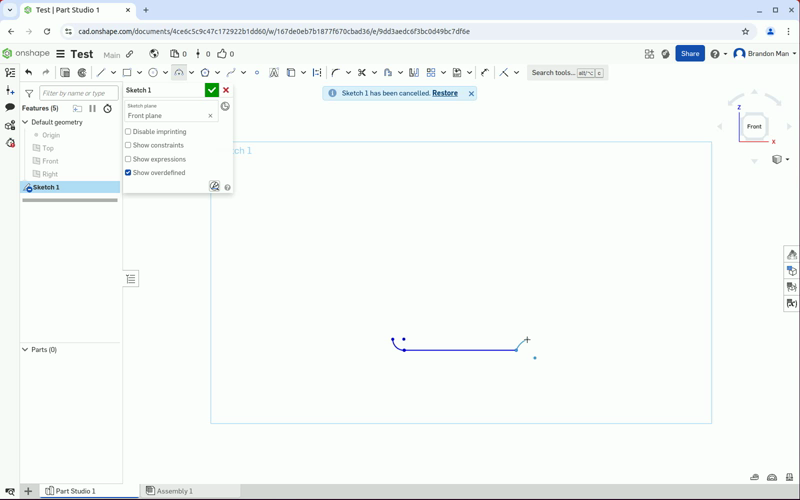
mouse_move(524, 347)
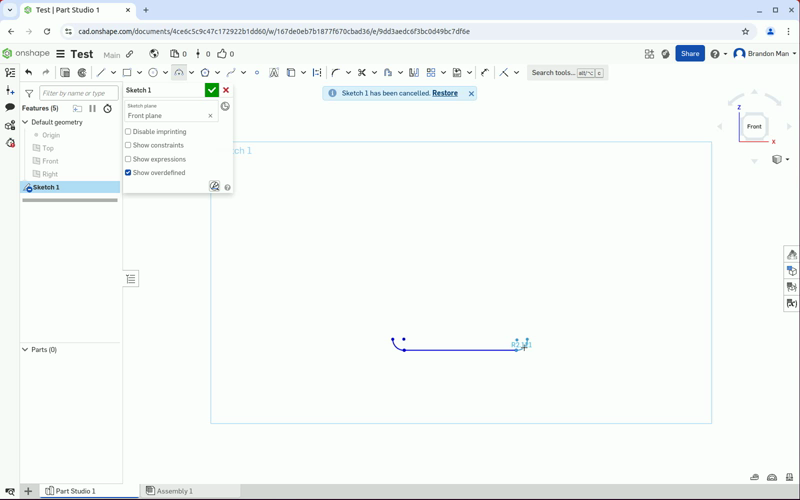
click(524, 347)
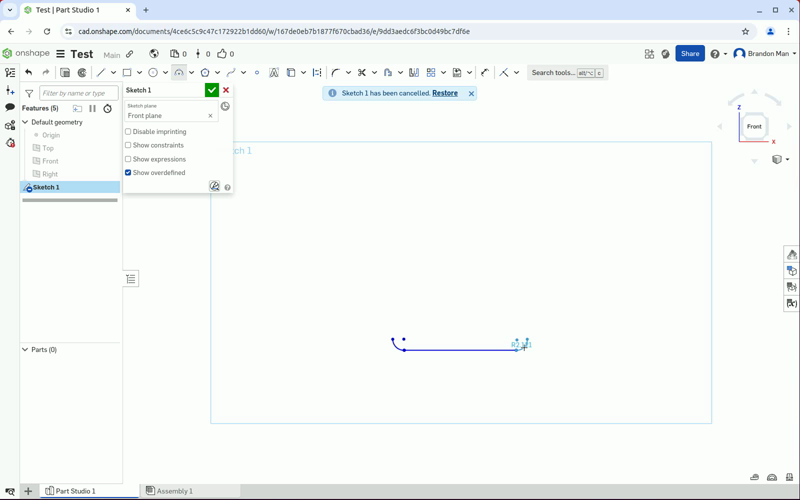
key_up(shift)
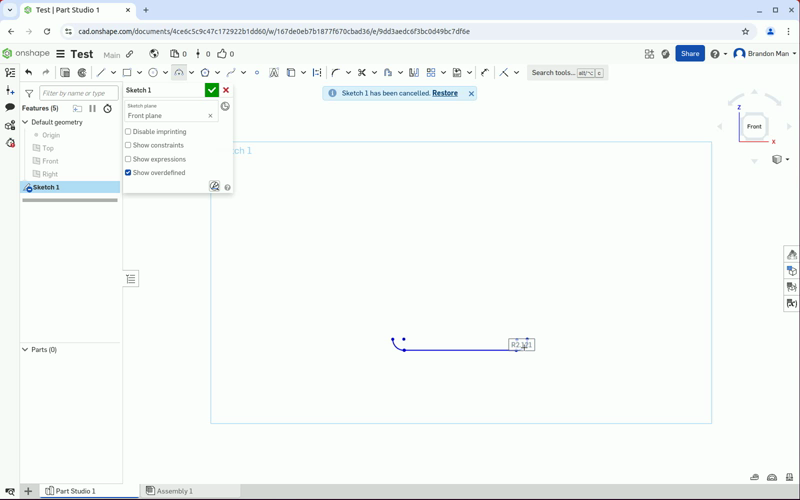
key(esc)
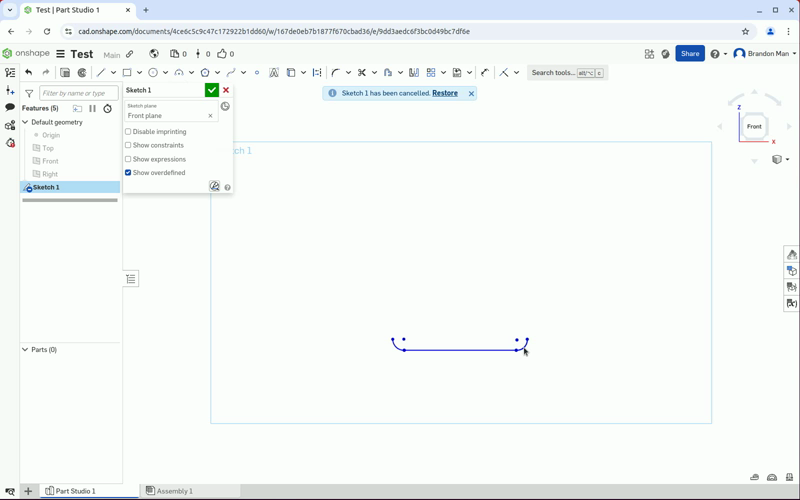
key(l)
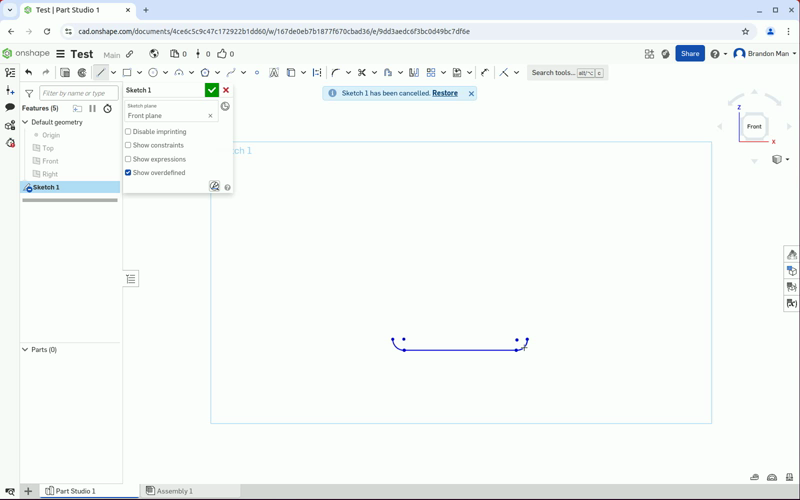
mouse_move(527, 339)
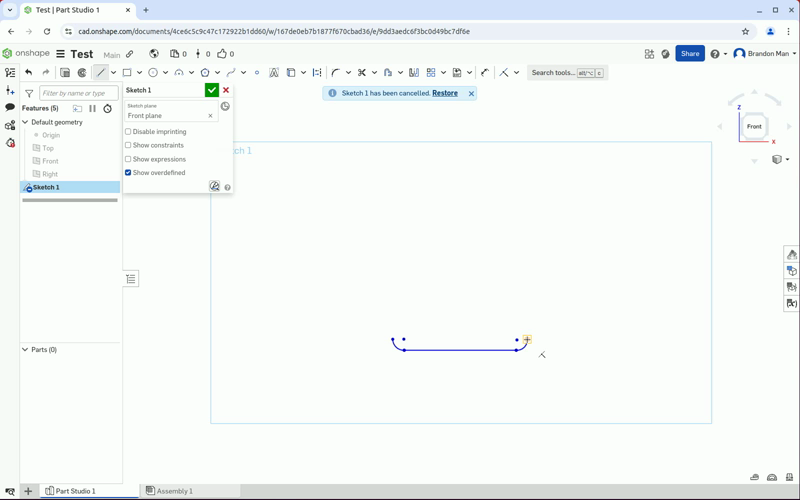
click(527, 339)
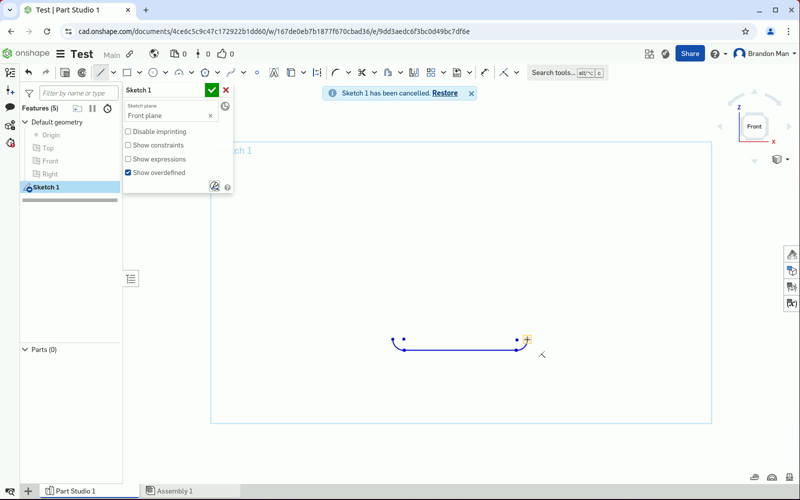
key_down(shift)
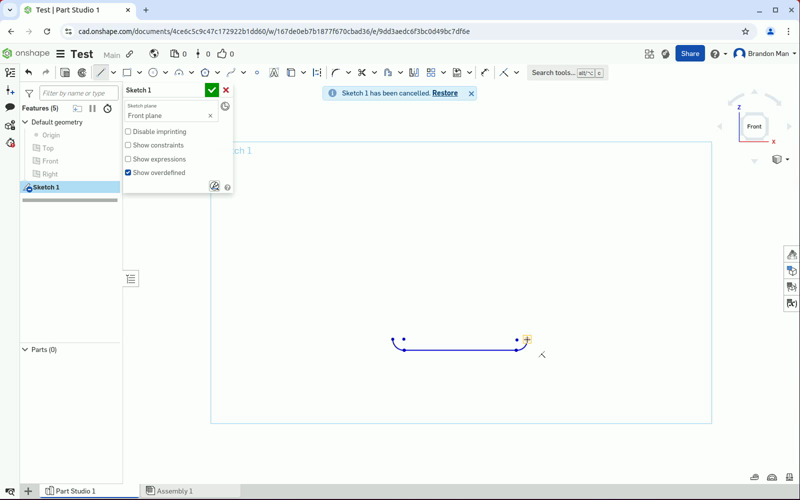
mouse_move(527, 227)
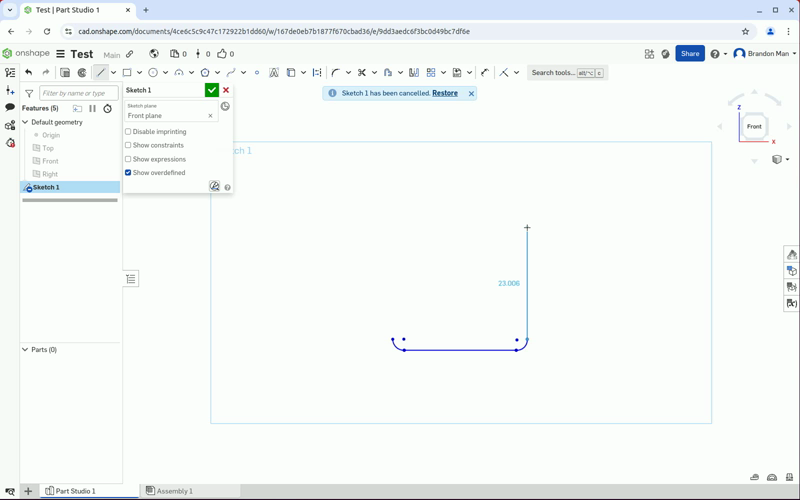
click(527, 227)
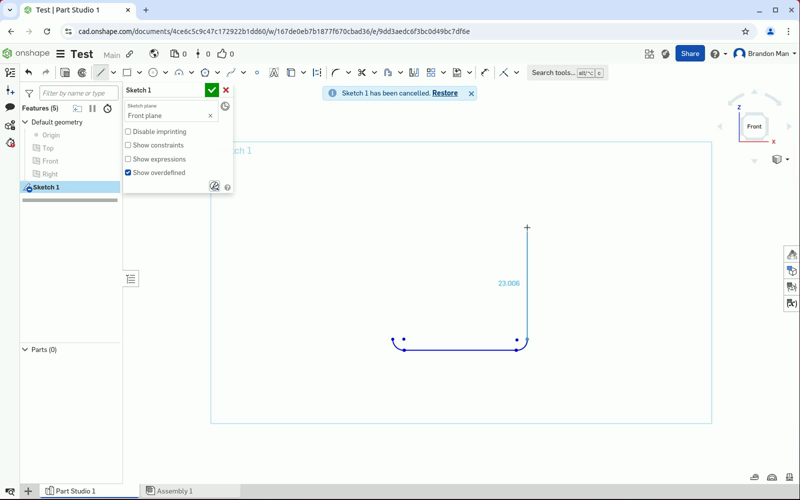
key_up(shift)
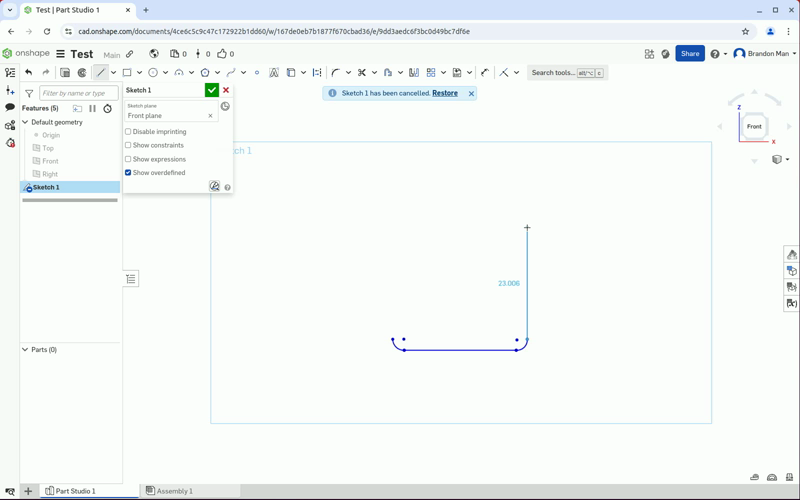
key(esc)
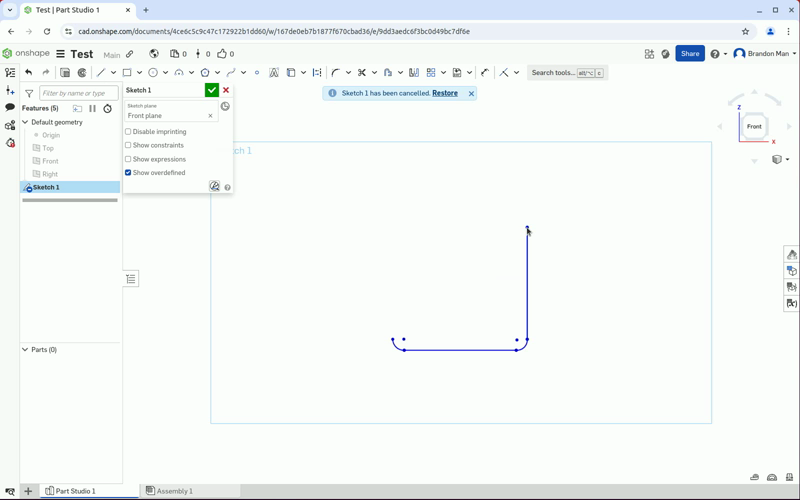
key(a)
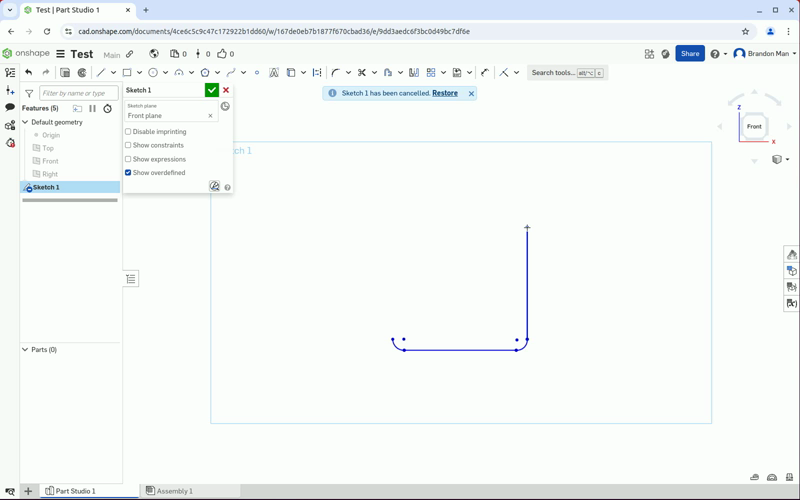
mouse_move(527, 227)
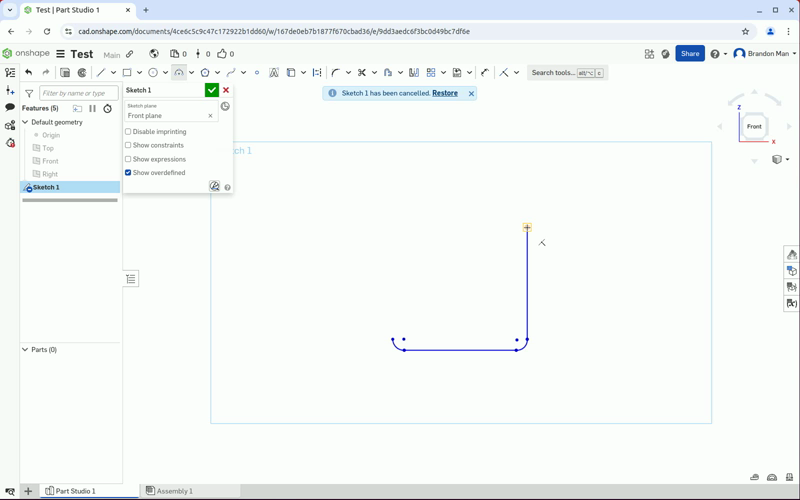
click(527, 227)
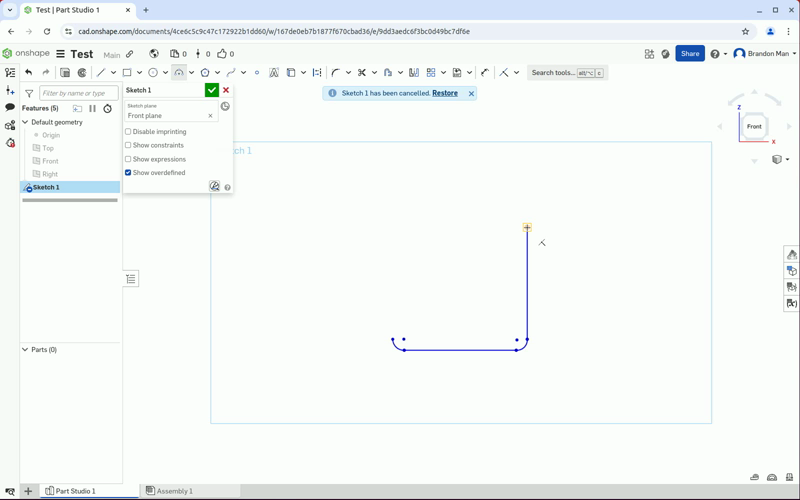
key_down(shift)
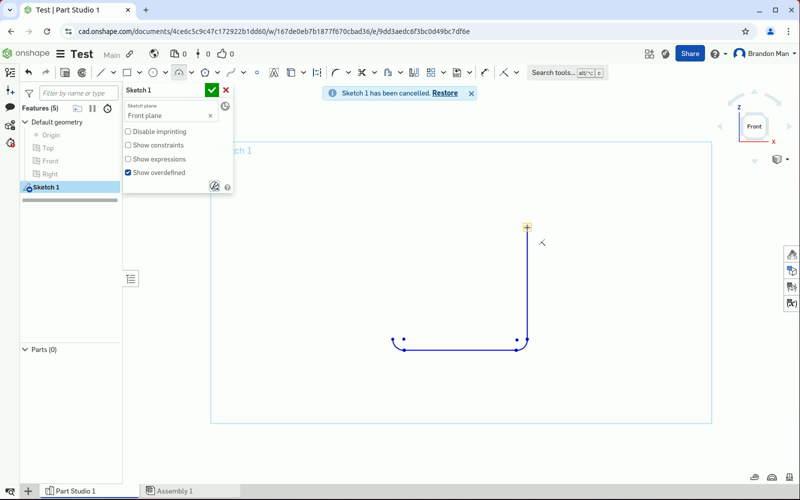
mouse_move(516, 216)
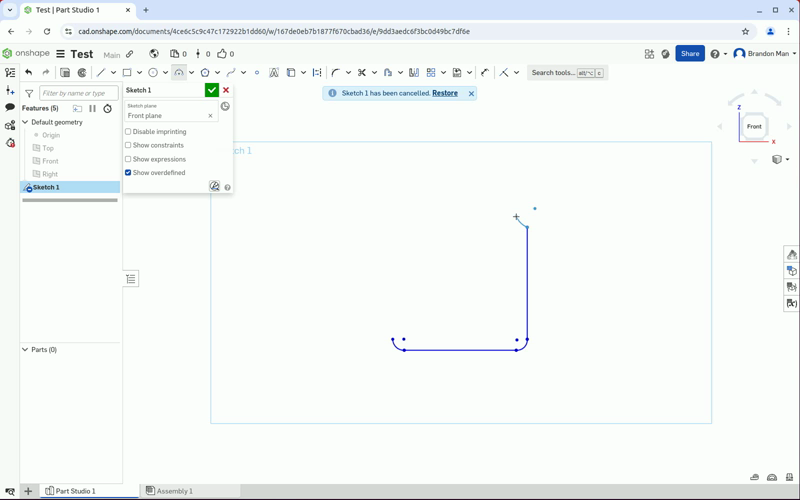
click(516, 216)
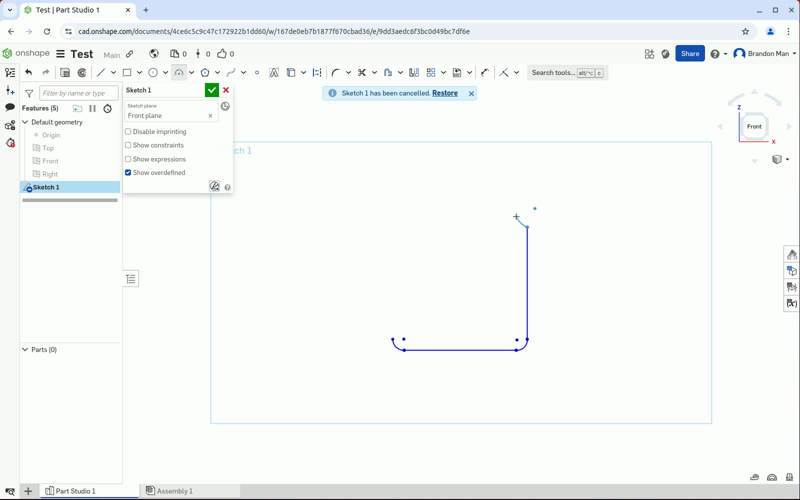
mouse_move(524, 219)
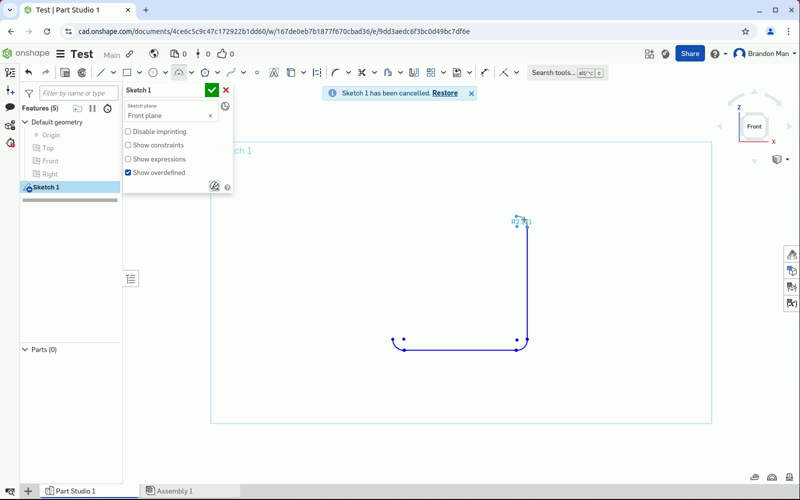
click(524, 219)
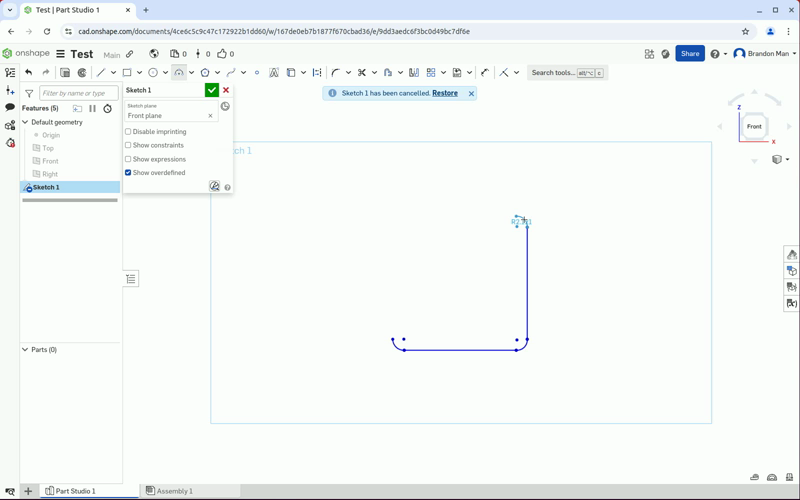
key_up(shift)
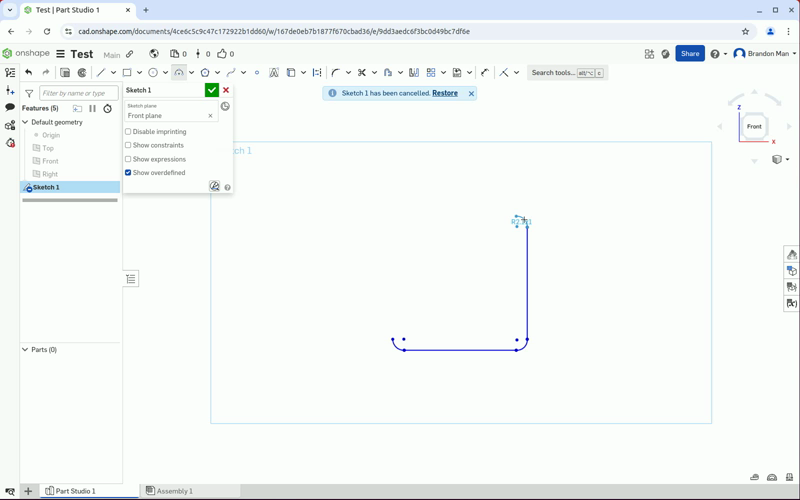
key(esc)
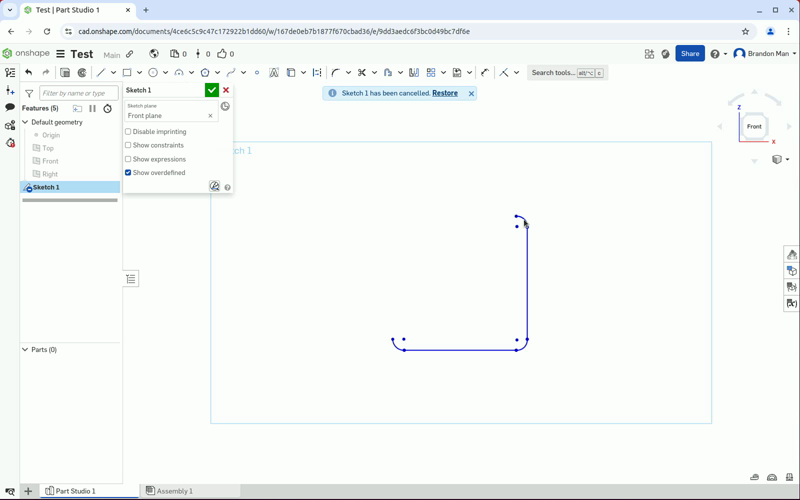
key(l)
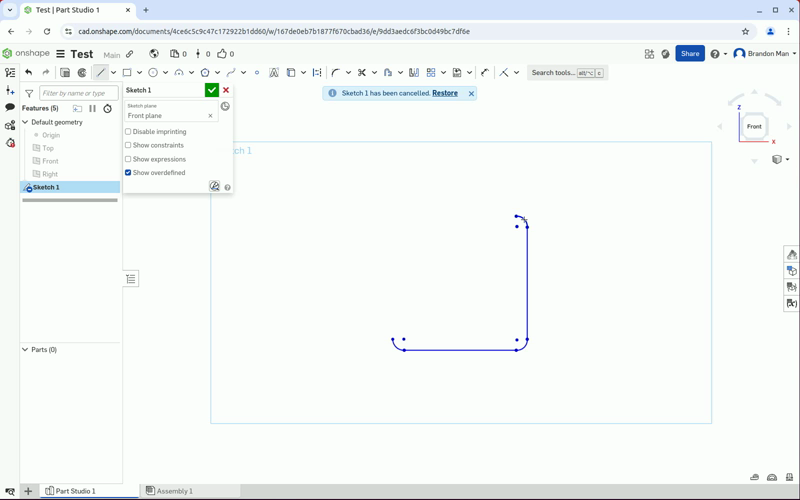
mouse_move(516, 216)
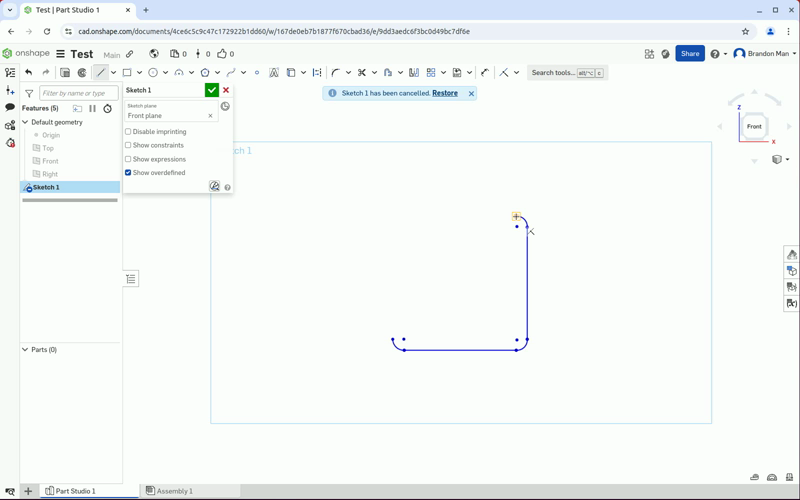
click(516, 216)
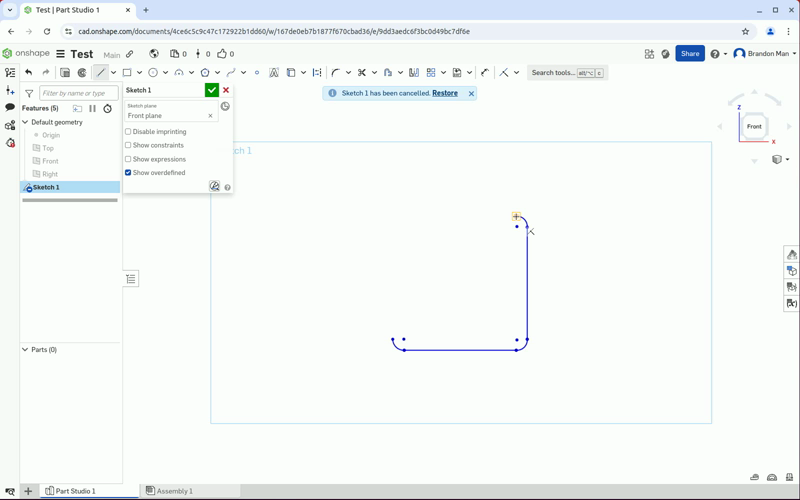
key_down(shift)
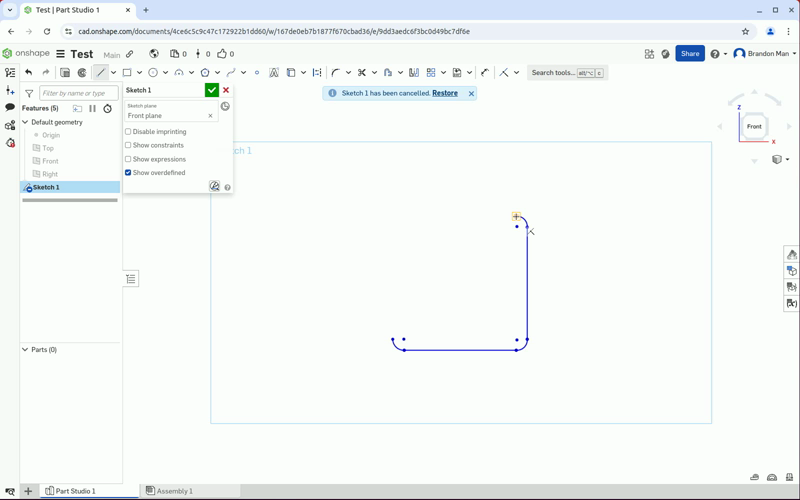
mouse_move(404, 216)
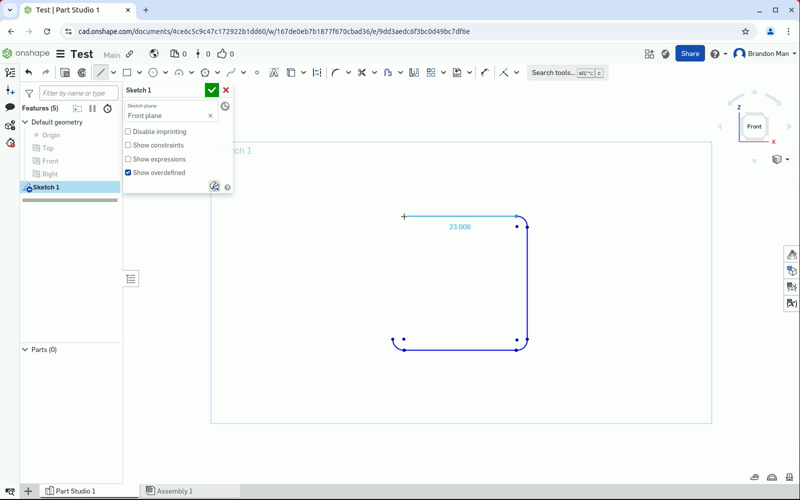
click(404, 216)
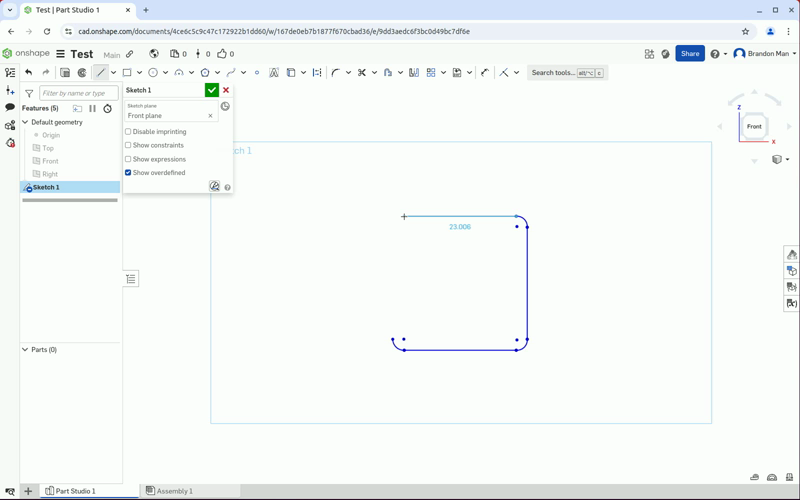
key_up(shift)
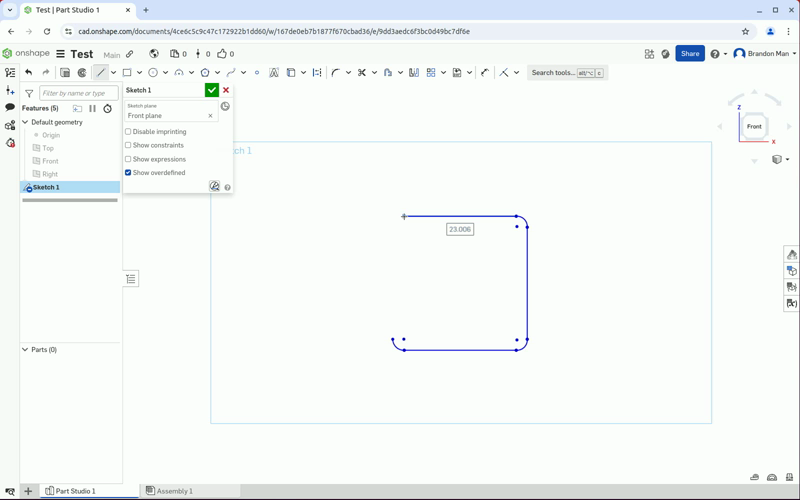
key(esc)
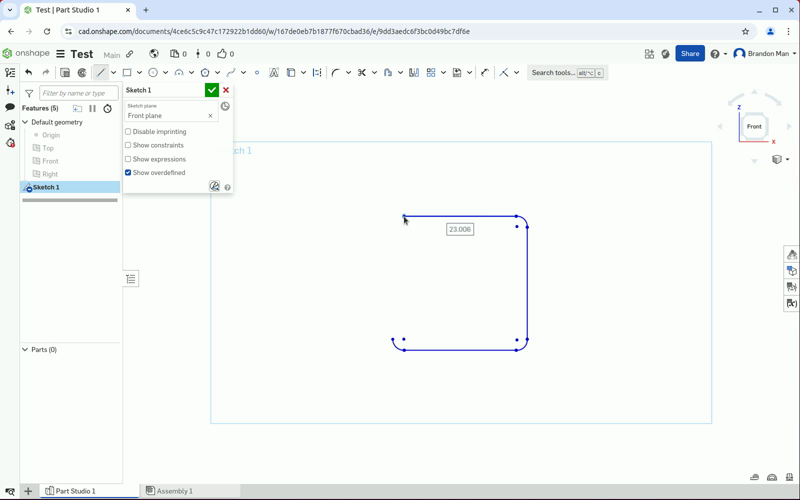
key(a)
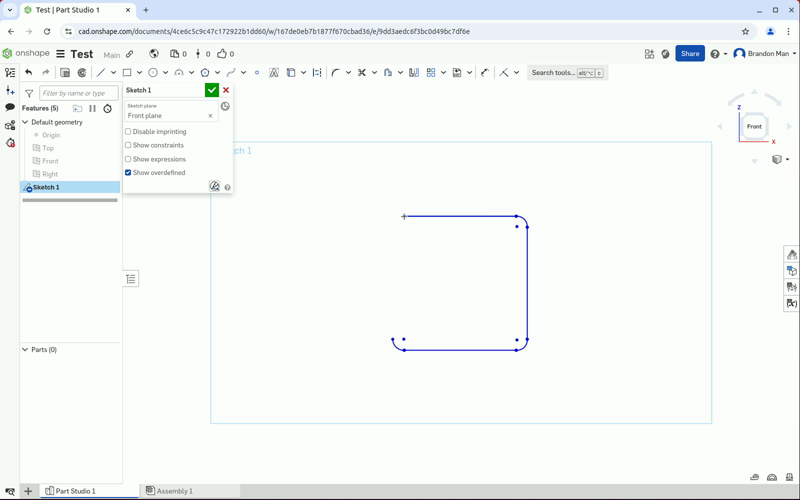
mouse_move(404, 216)
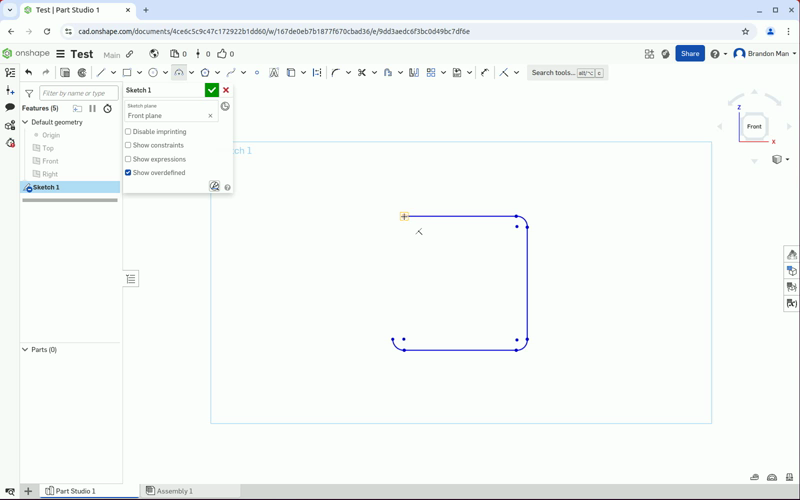
click(404, 216)
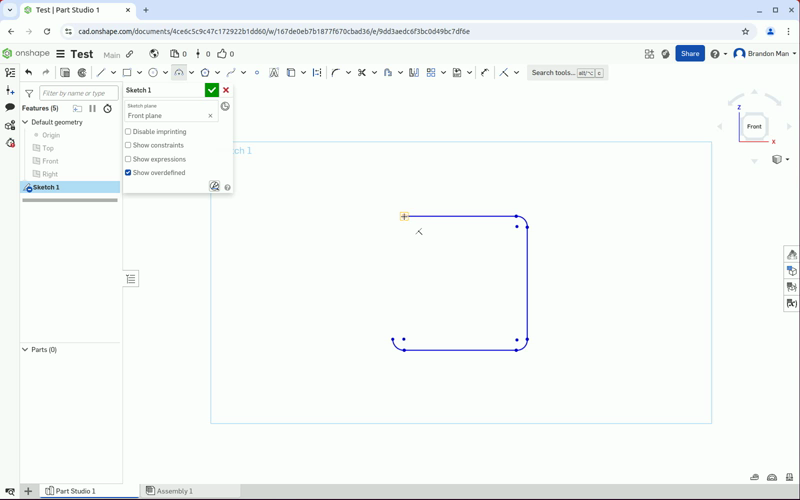
key_down(shift)
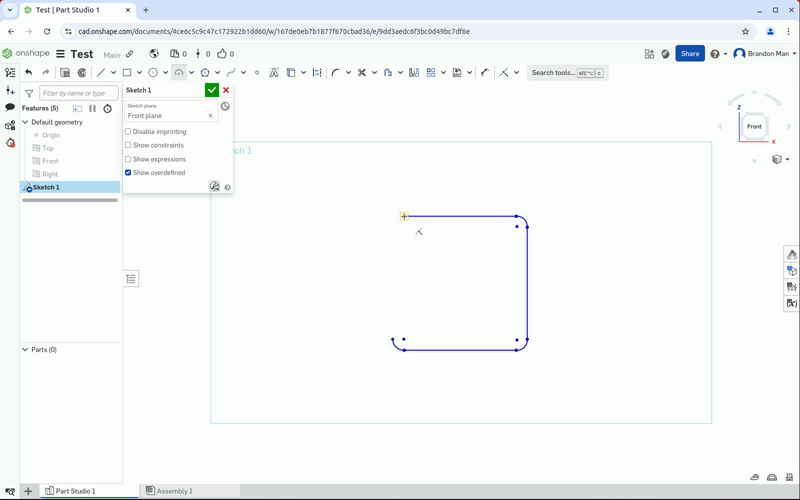
mouse_move(392, 227)
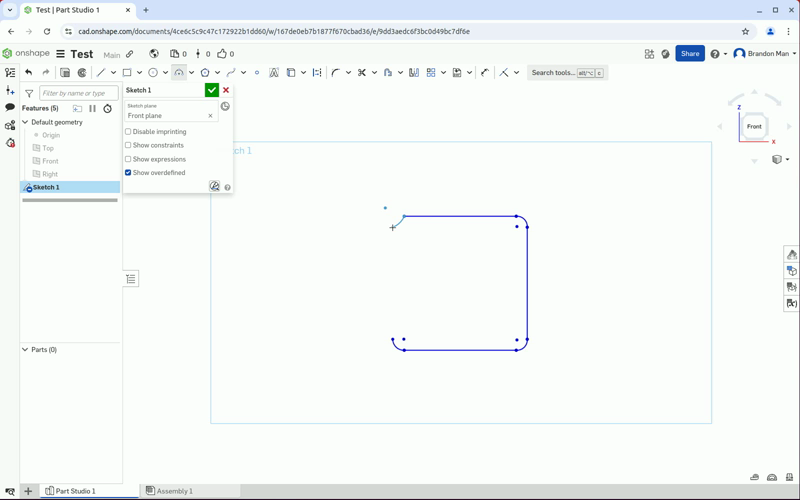
click(392, 227)
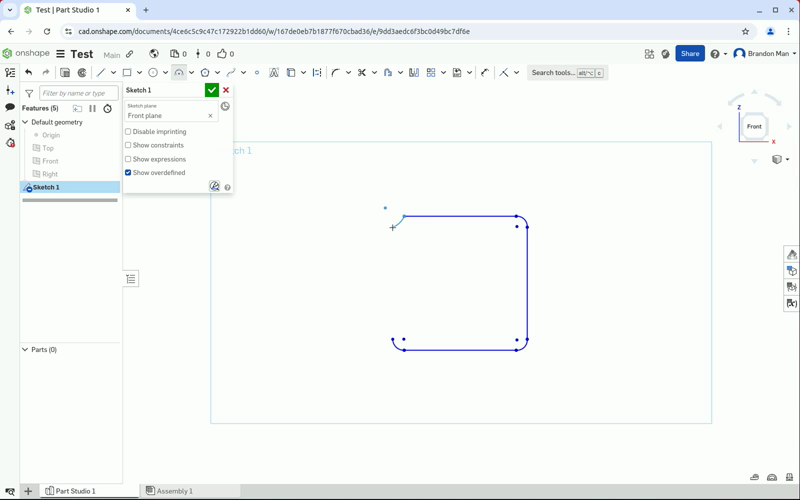
mouse_move(396, 219)
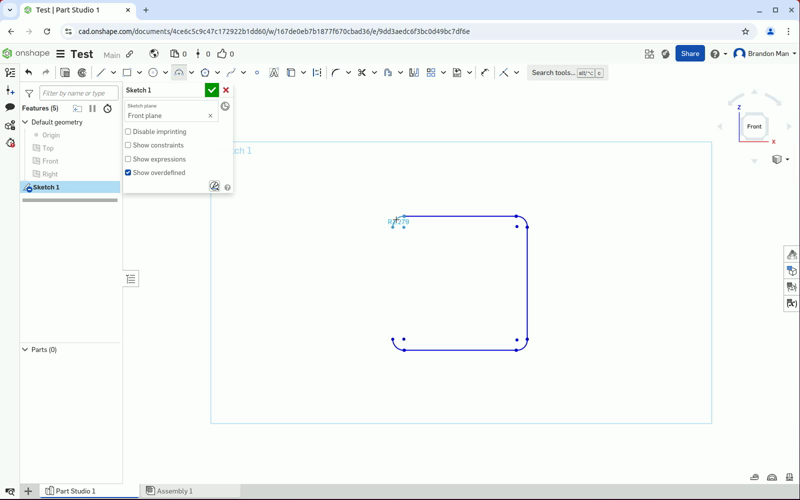
click(396, 219)
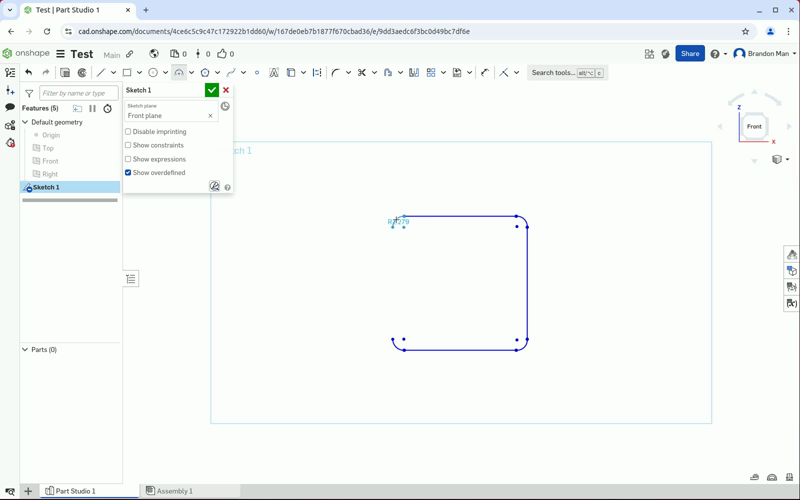
key_up(shift)
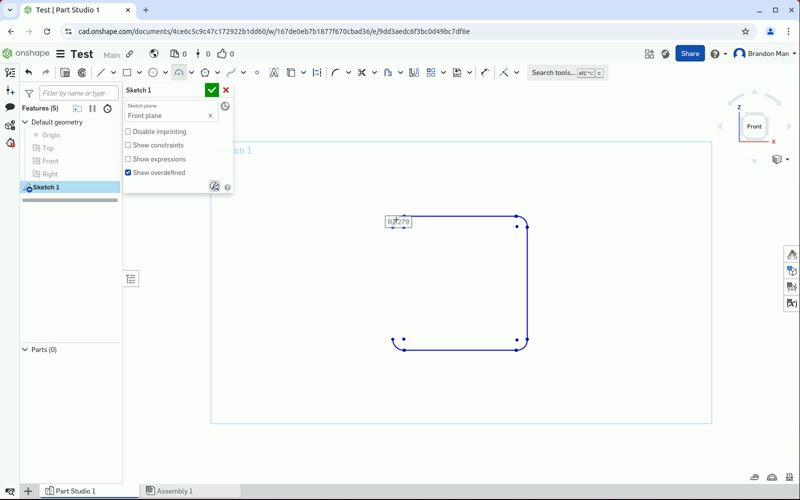
key(esc)
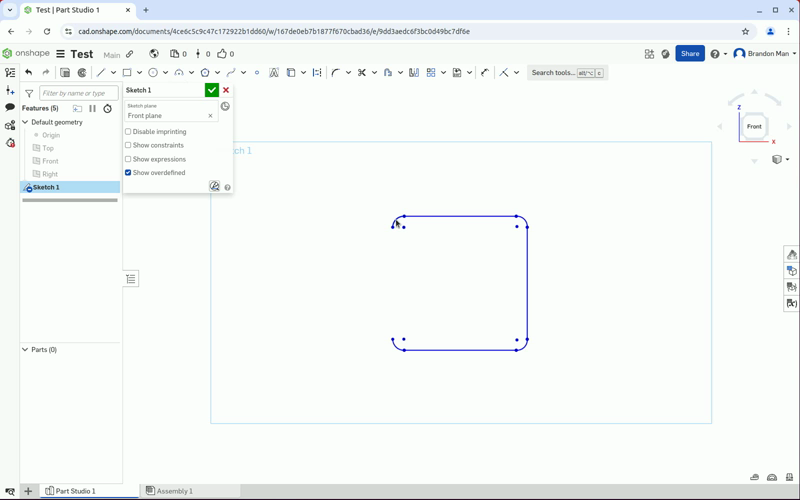
key(l)
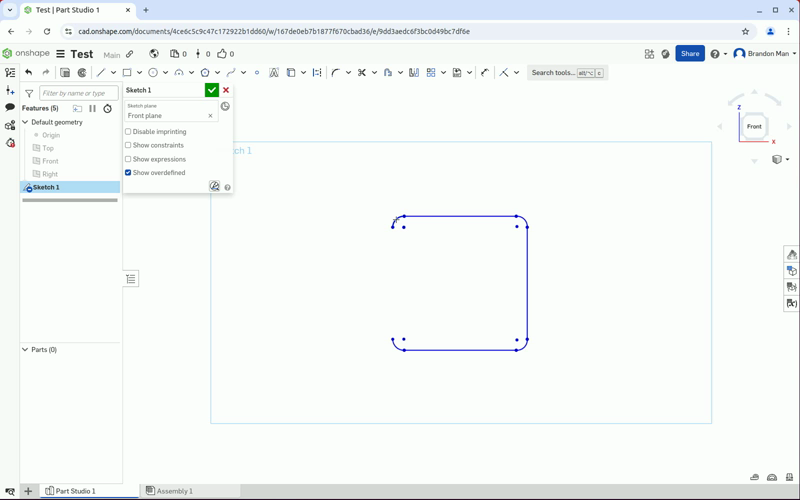
mouse_move(392, 227)
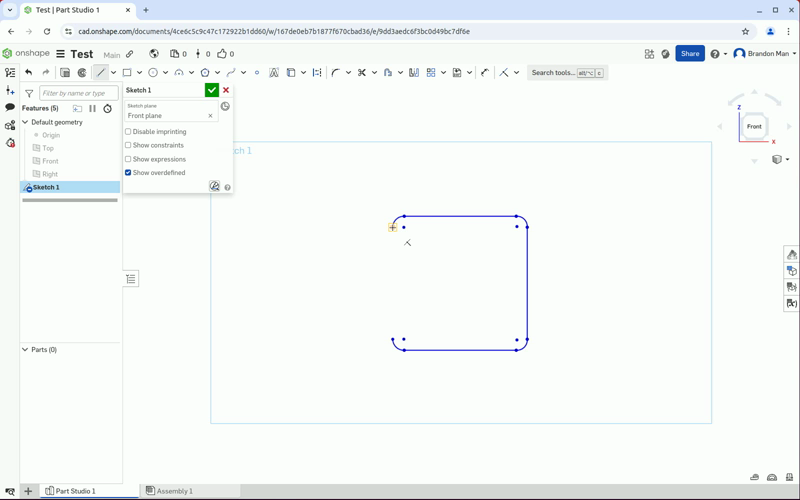
click(392, 227)
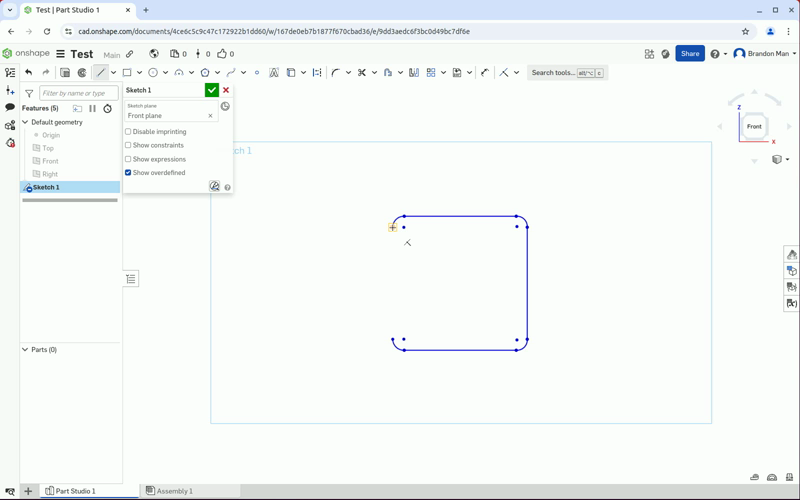
key_down(shift)
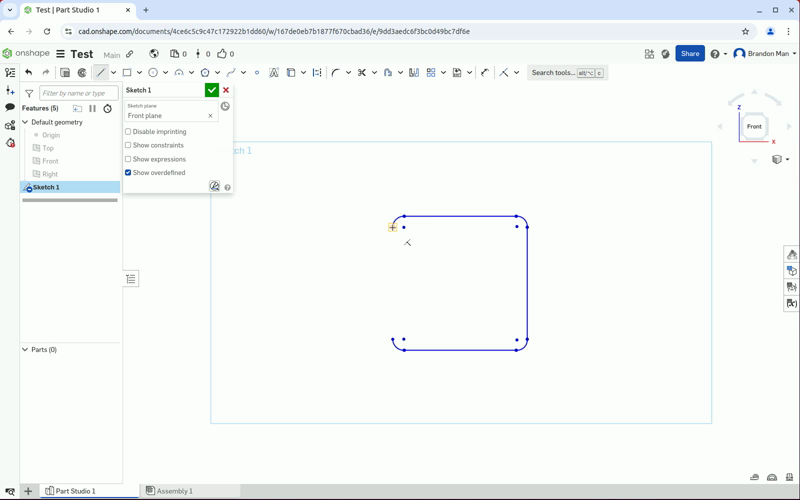
mouse_move(392, 339)
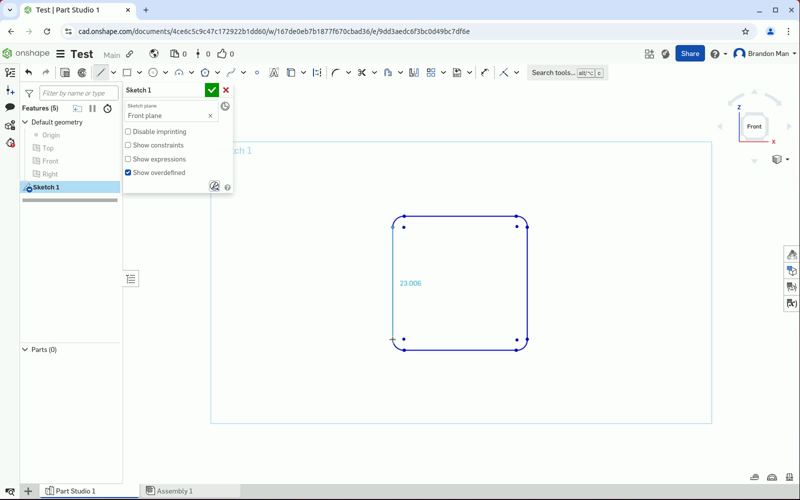
key_up(shift)
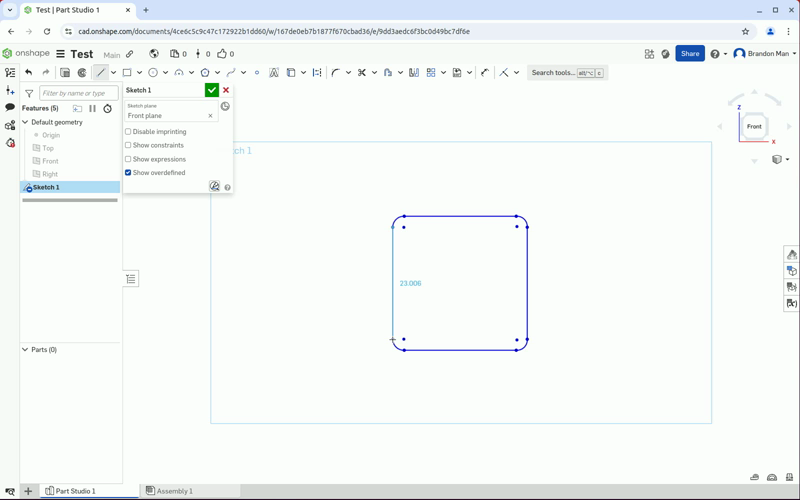
click(392, 339)
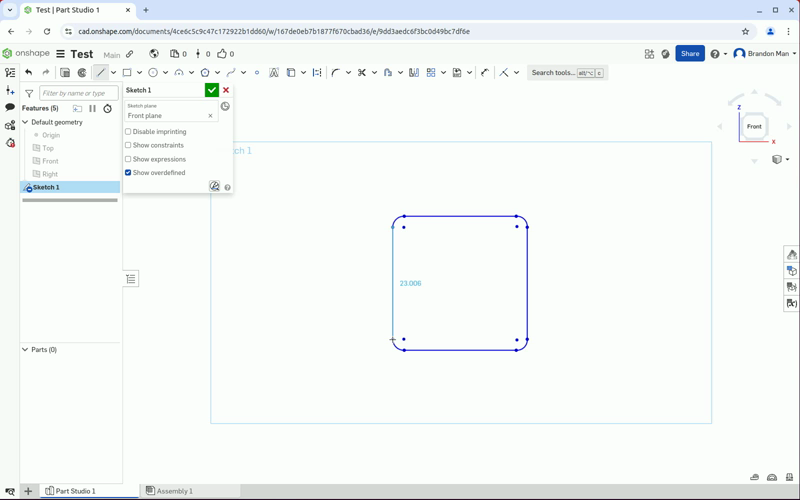
key(esc)
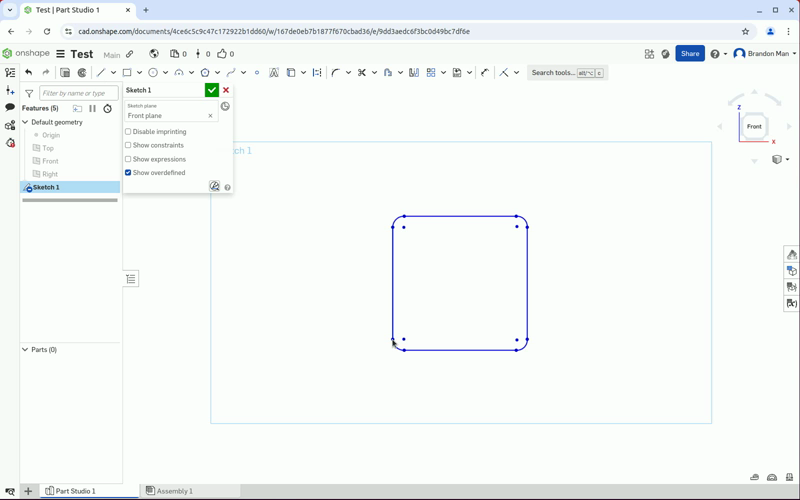
mouse_move(438, 297)
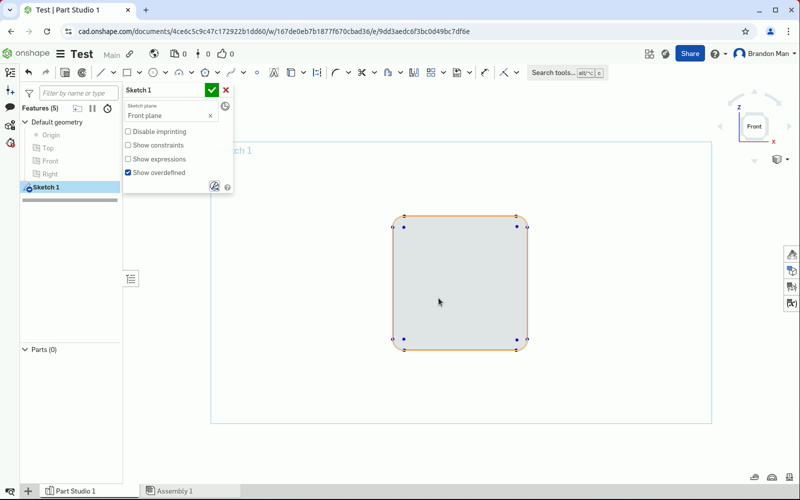
click(438, 297)
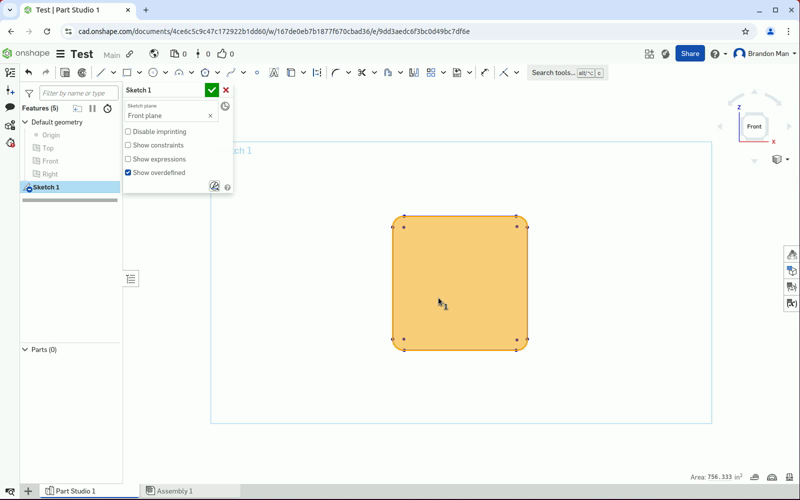
mouse_move(73, 352)
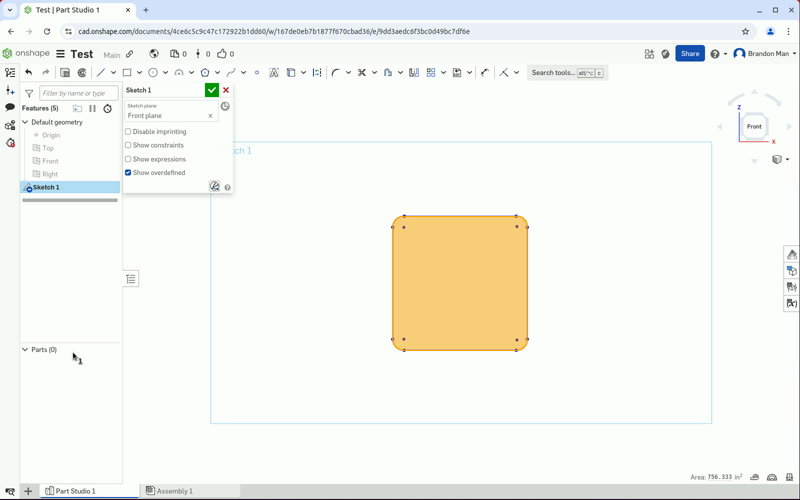
key(shift+y)
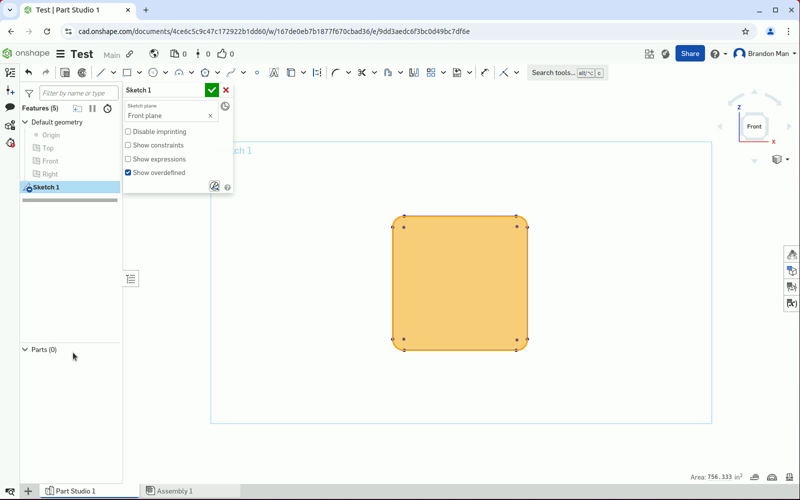
key(shift+e)
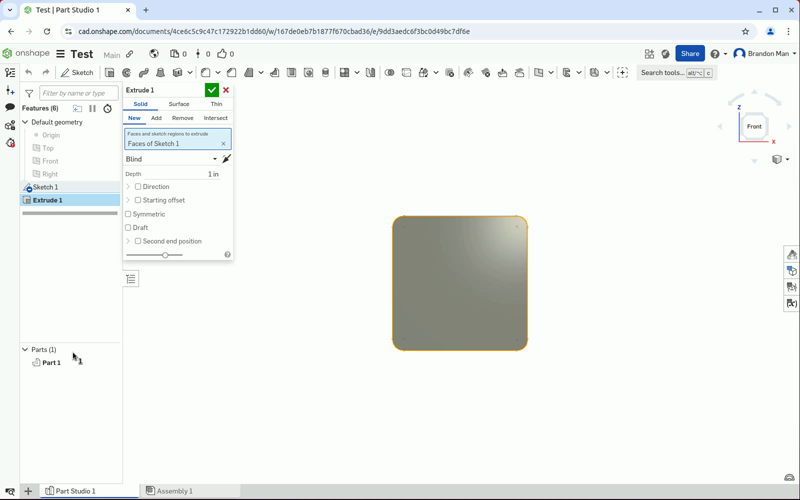
mouse_move(143, 106)
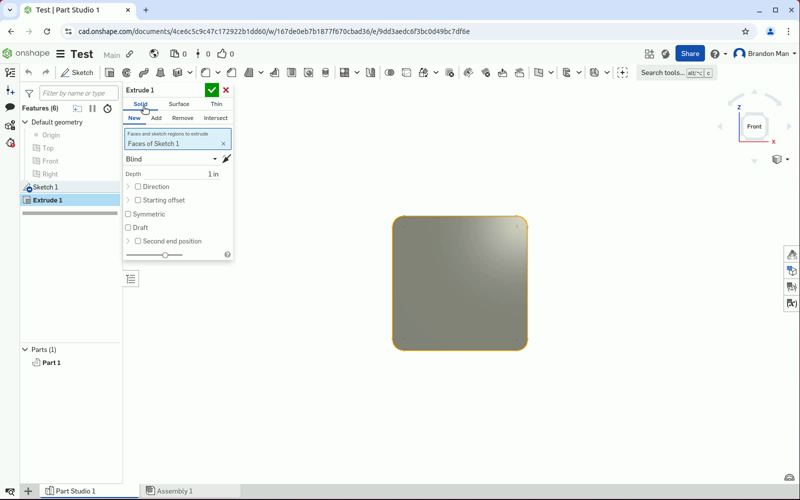
click(143, 106)
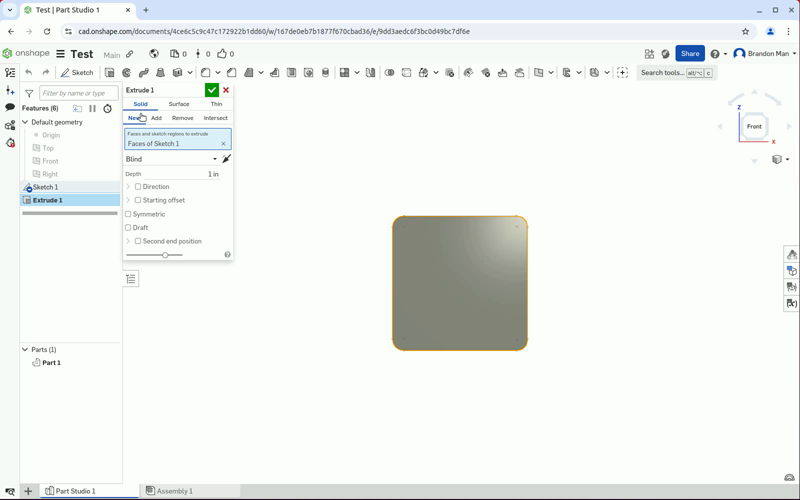
mouse_move(137, 120)
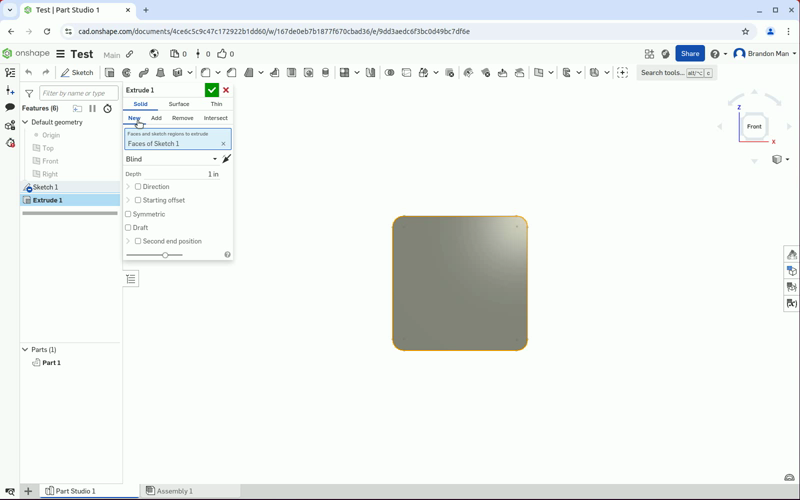
click(137, 120)
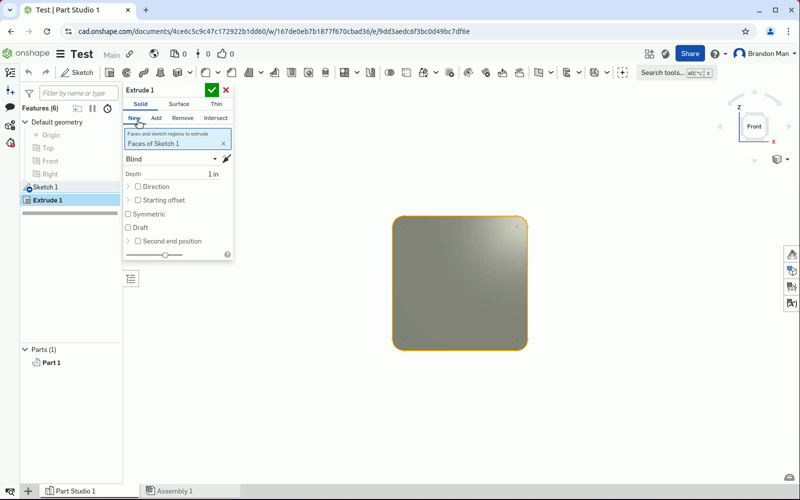
key(tab, 4)
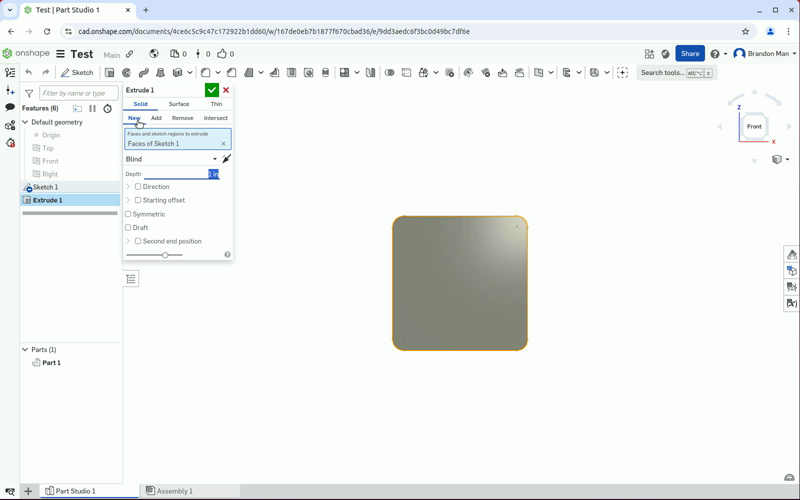
text(9.147)
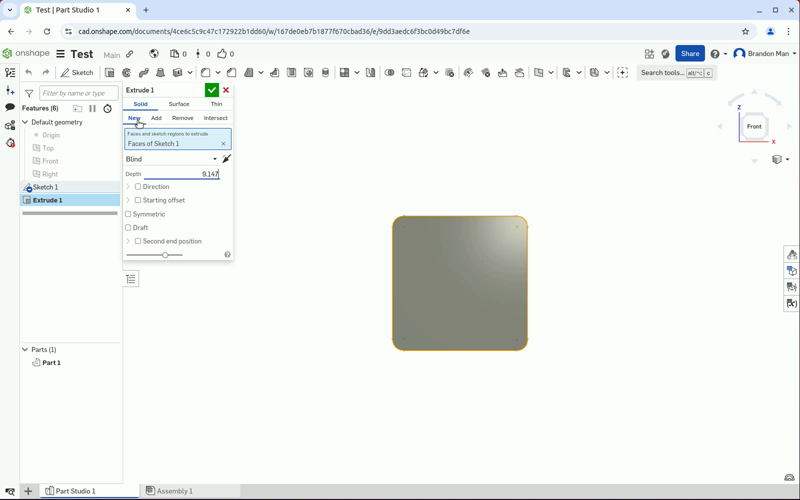
key(enter)
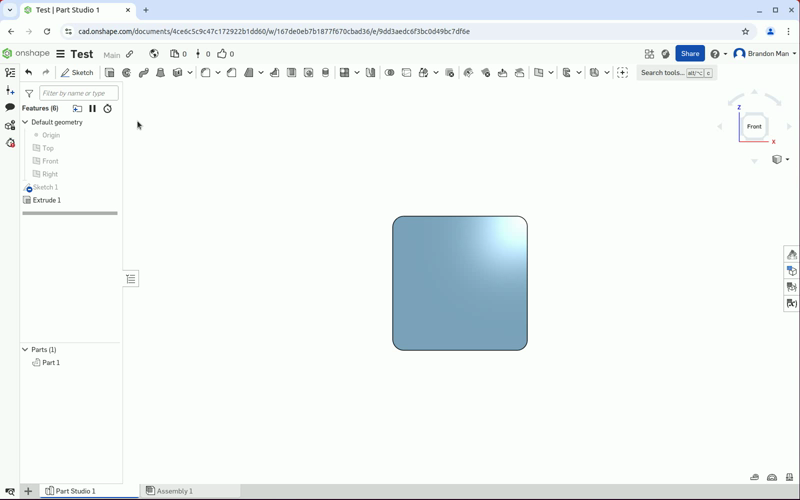
key(shift+h)
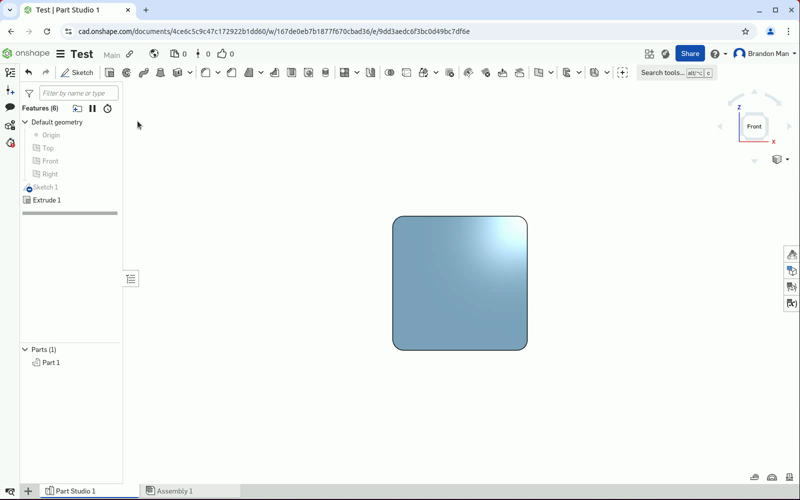
key(shift+h)
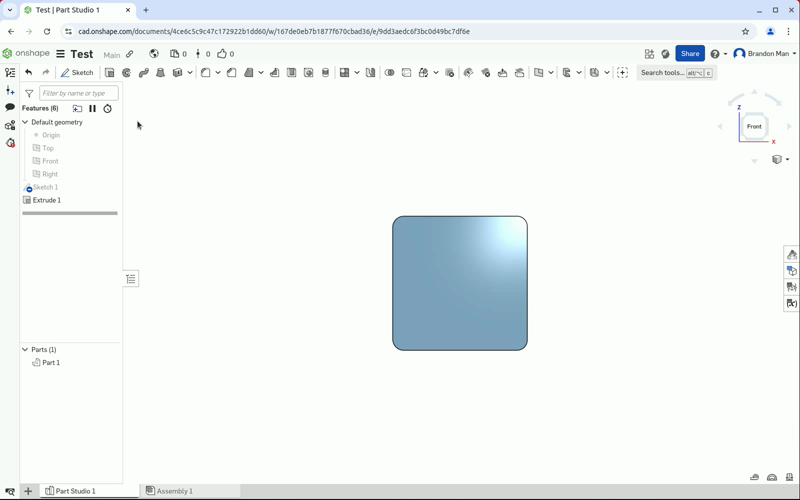
mouse_move(73, 189)
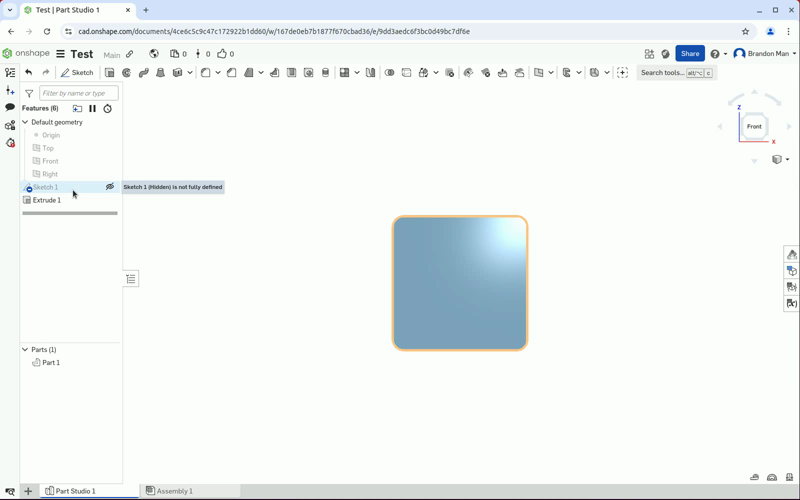
click(73, 189)
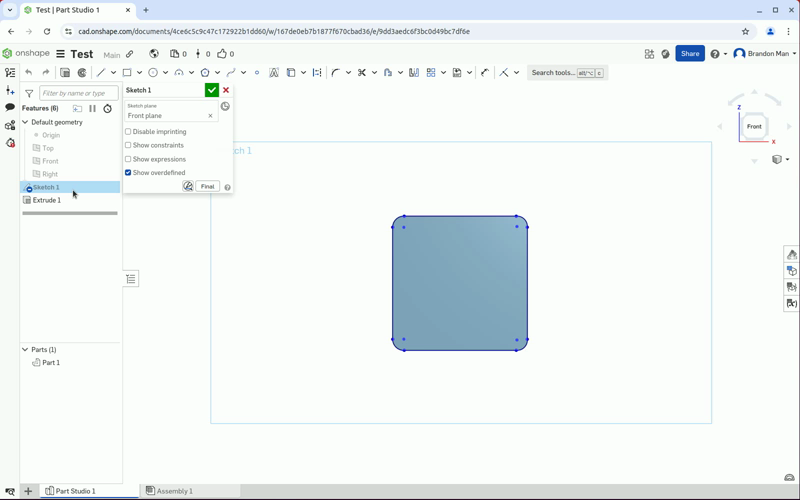
mouse_move(229, 92)
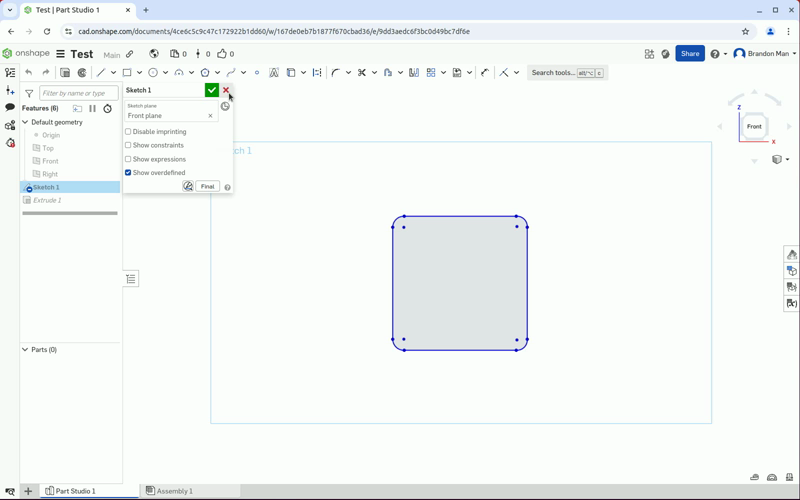
click(229, 92)
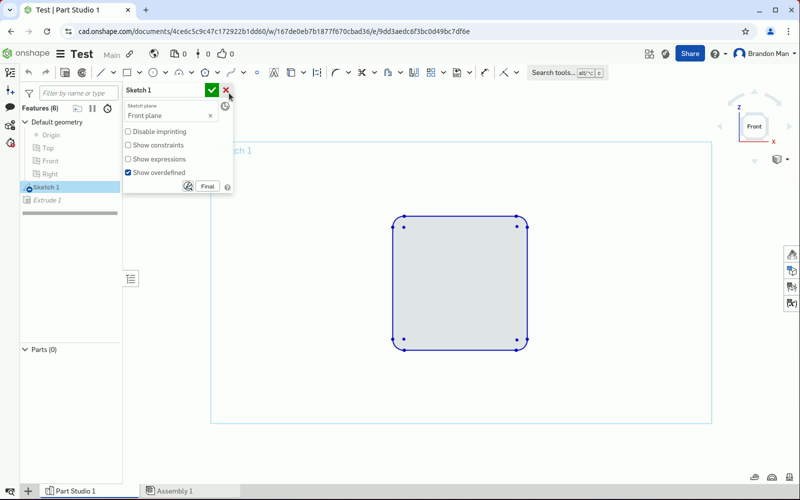
key(shift+s)
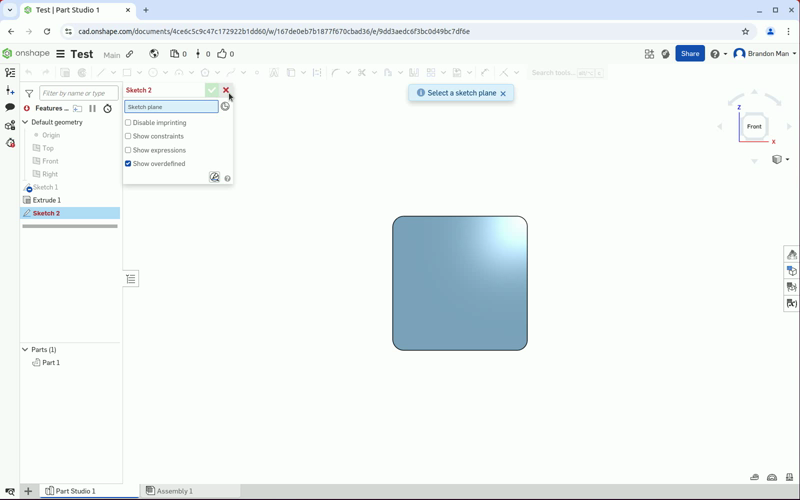
mouse_move(73, 163)
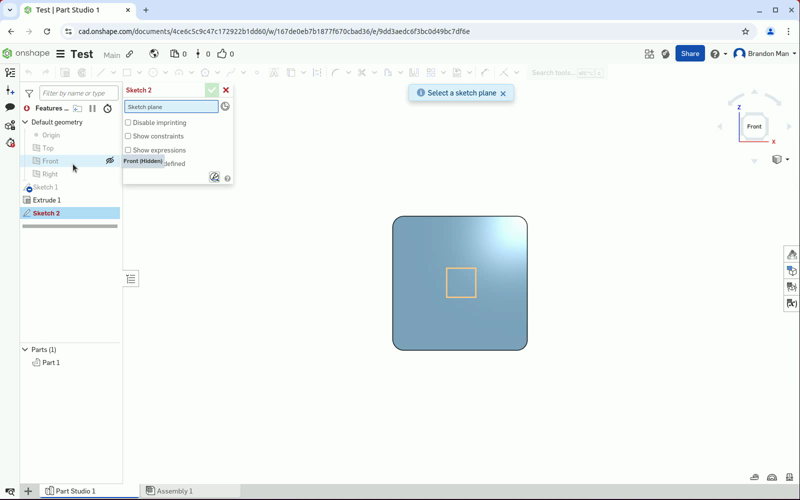
click(73, 163)
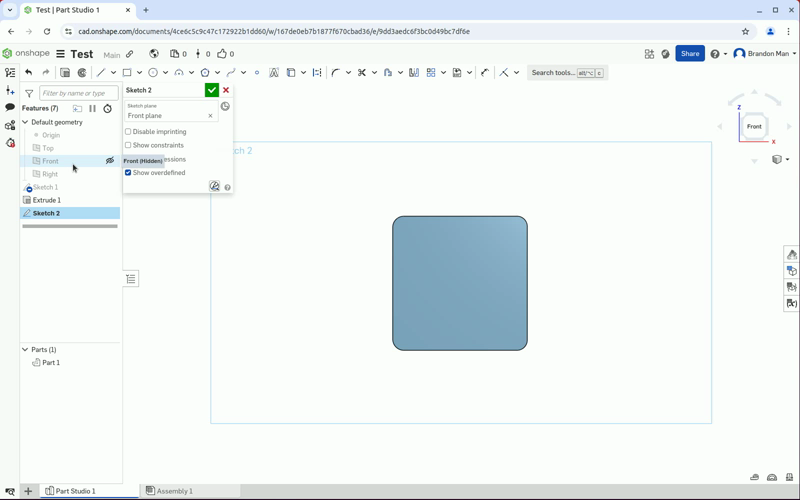
mouse_move(73, 352)
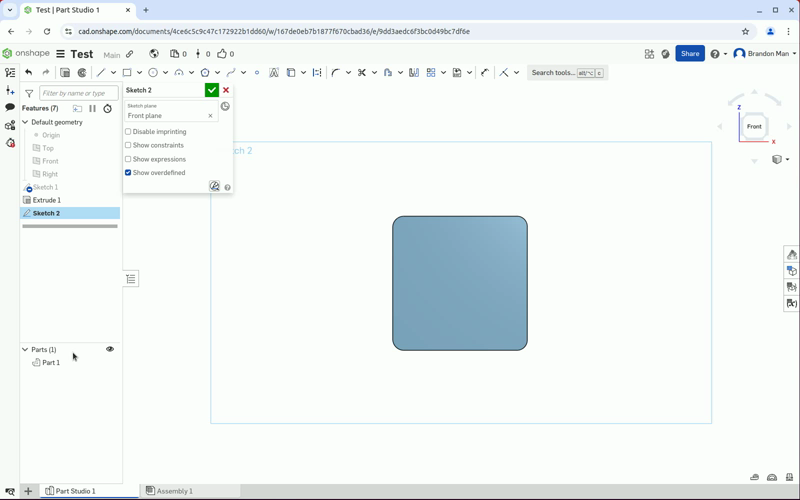
key(y)
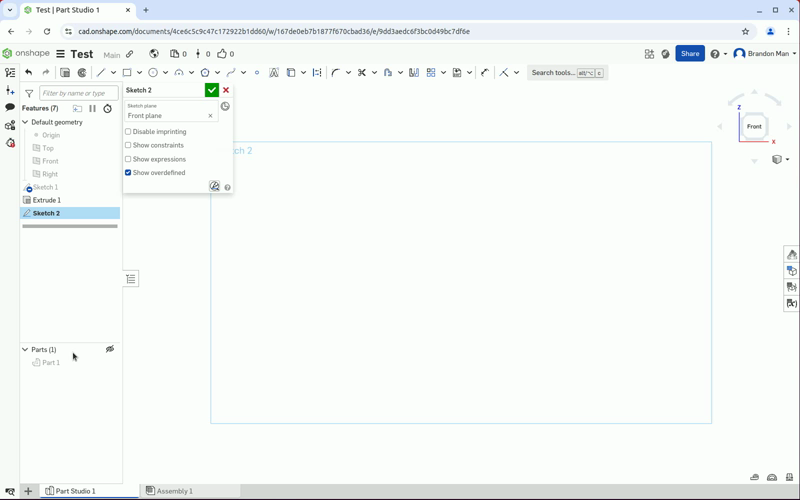
key(a)
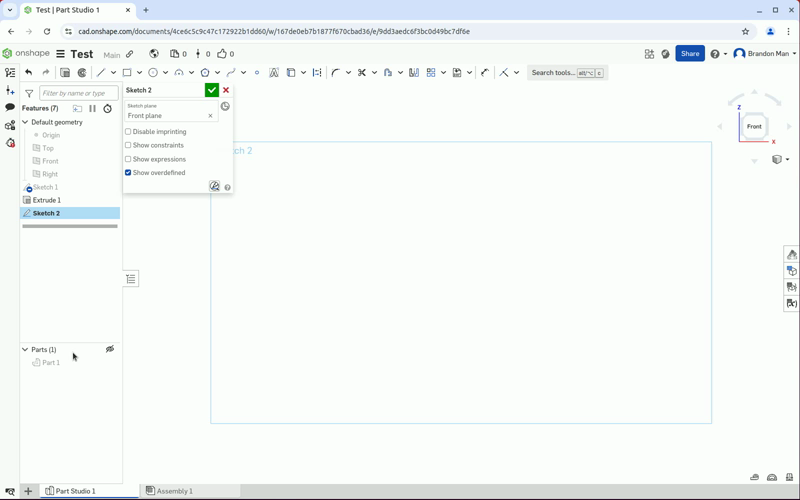
key_down(shift)
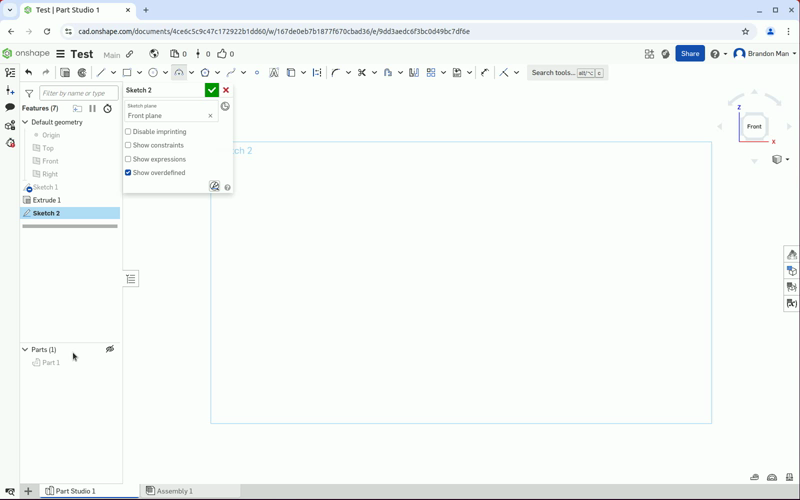
mouse_move(348, 373)
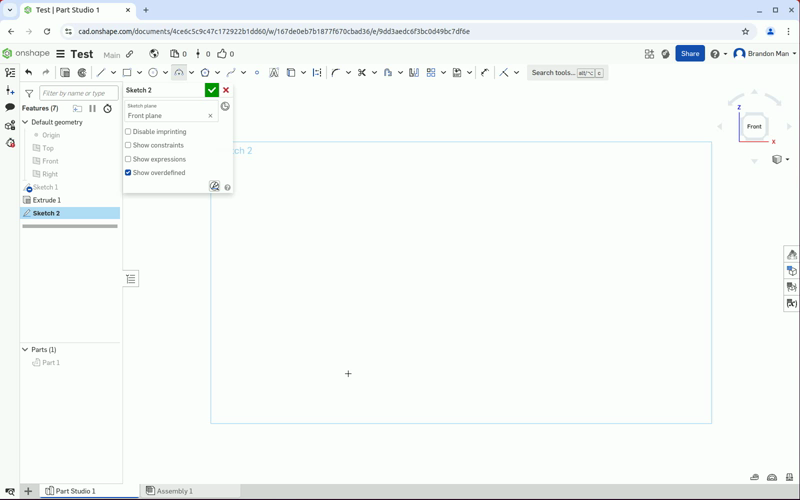
click(348, 373)
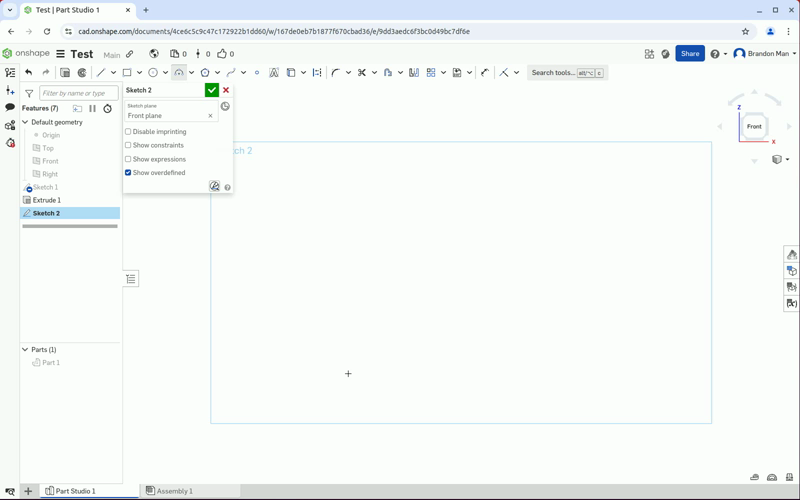
key_up(shift)
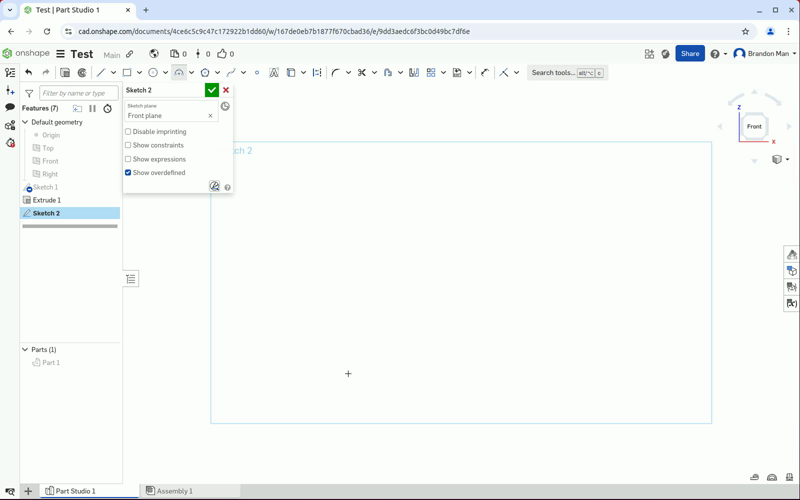
key_down(shift)
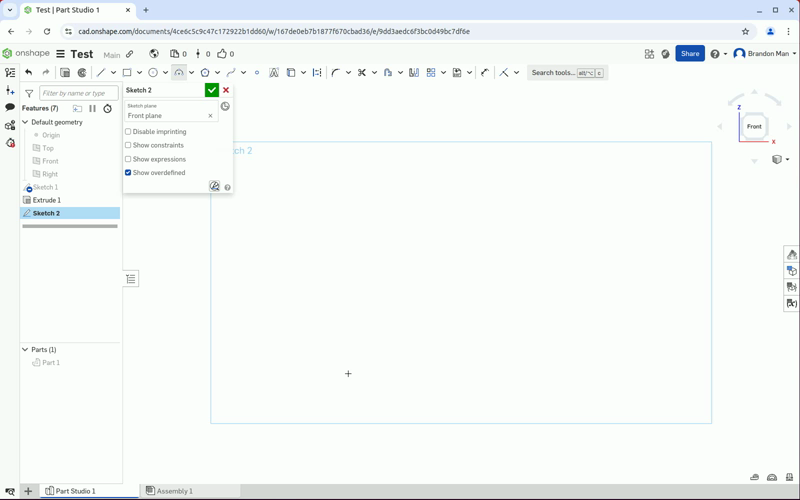
mouse_move(371, 396)
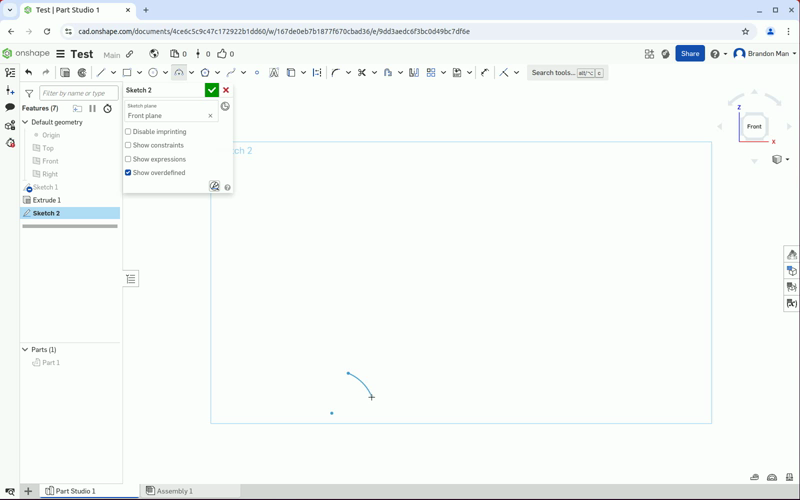
click(371, 396)
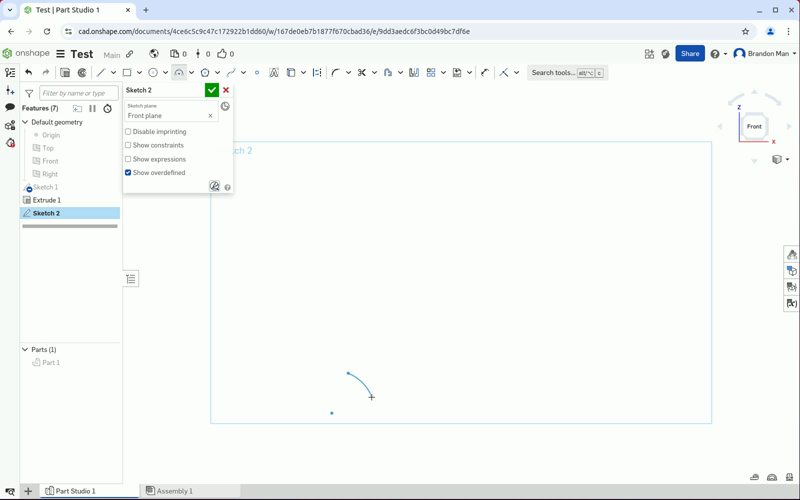
mouse_move(355, 390)
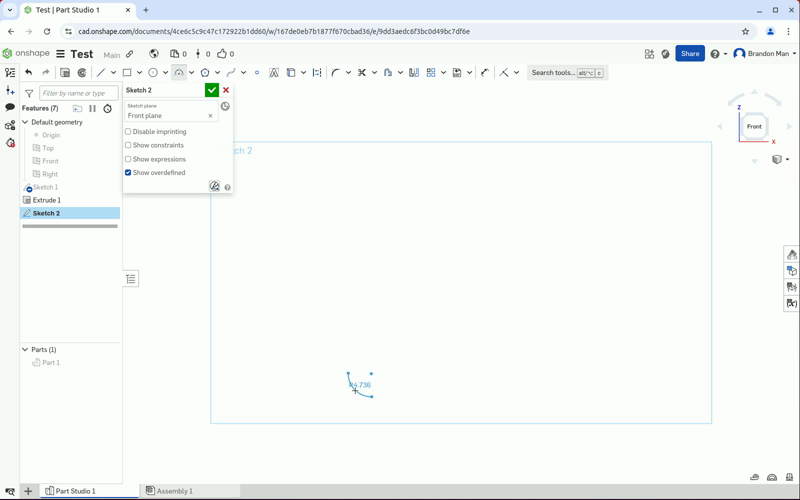
click(355, 390)
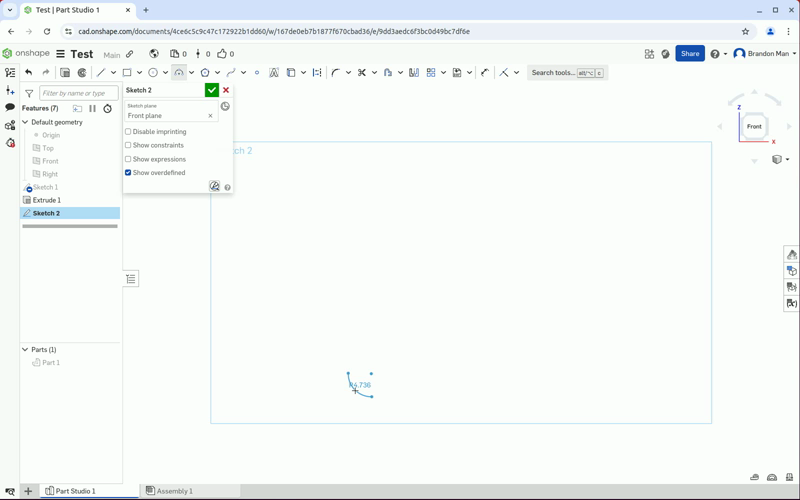
key_up(shift)
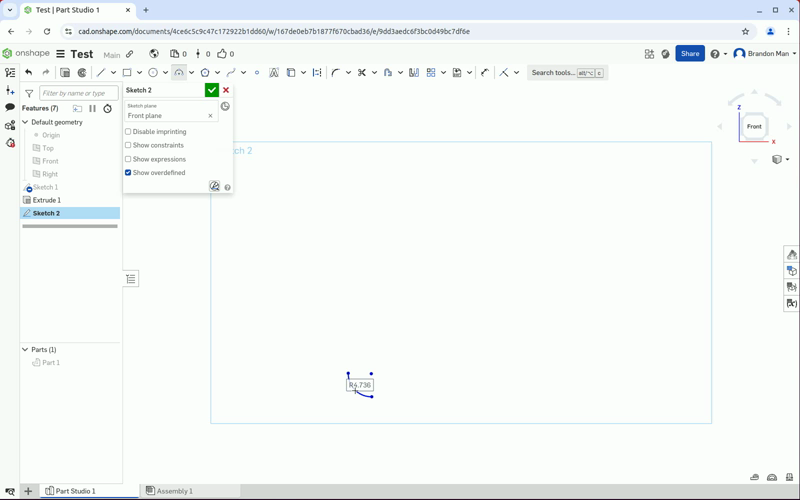
key(esc)
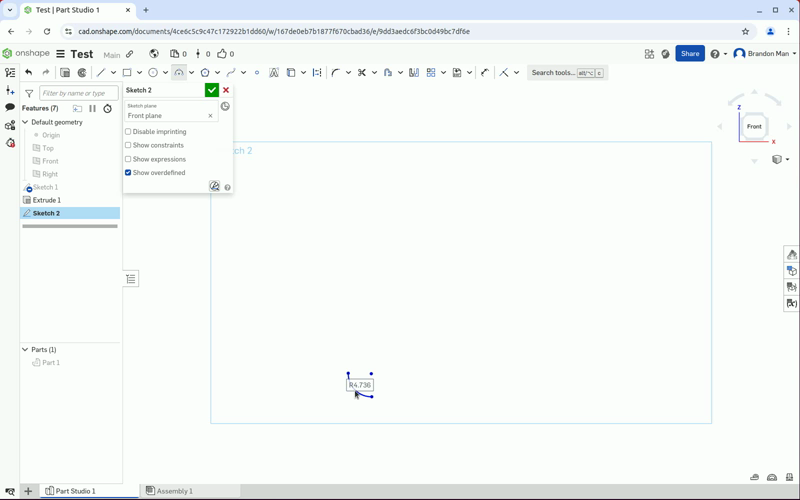
key(l)
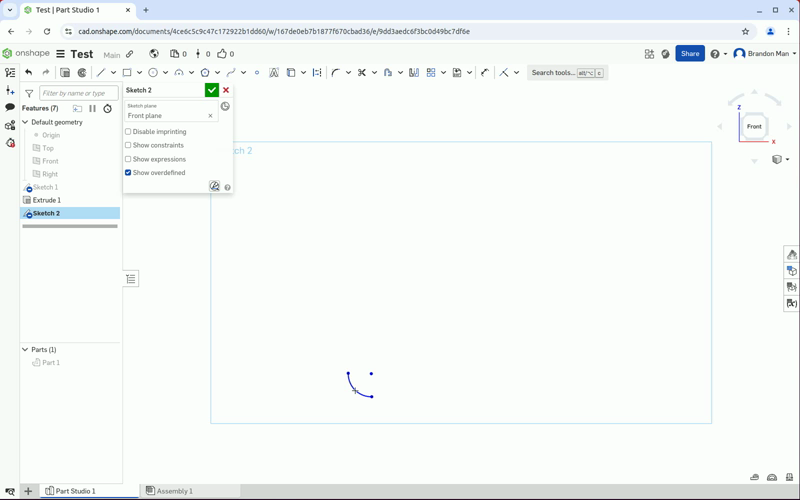
mouse_move(371, 396)
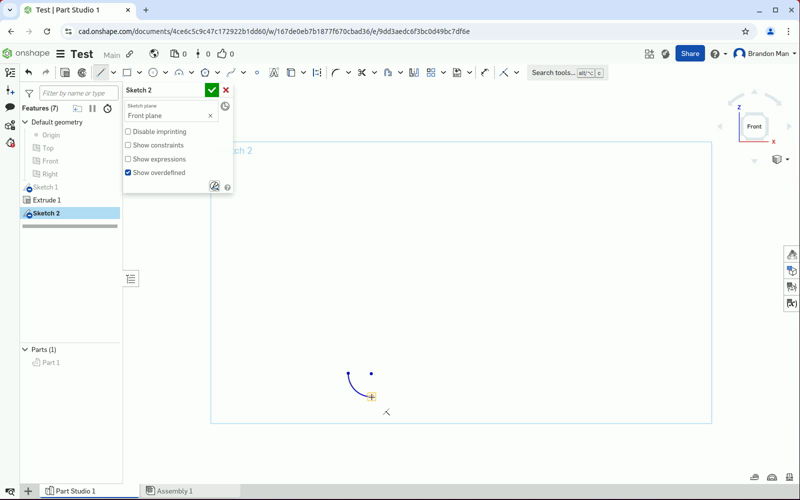
click(371, 396)
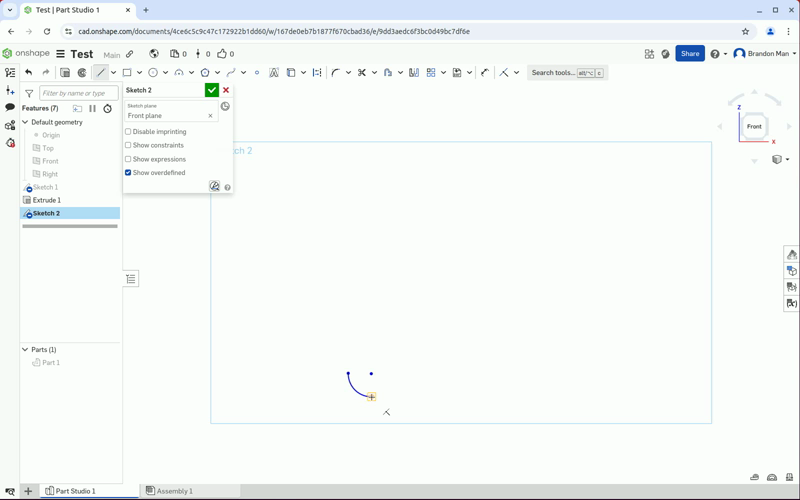
key_down(shift)
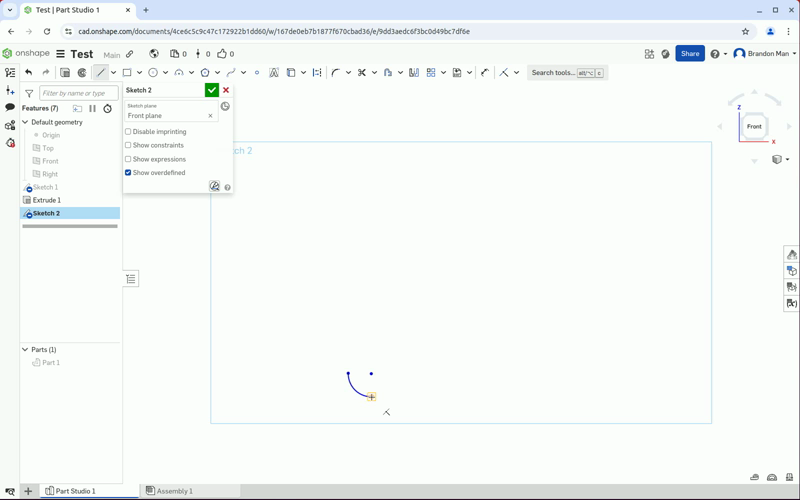
mouse_move(550, 396)
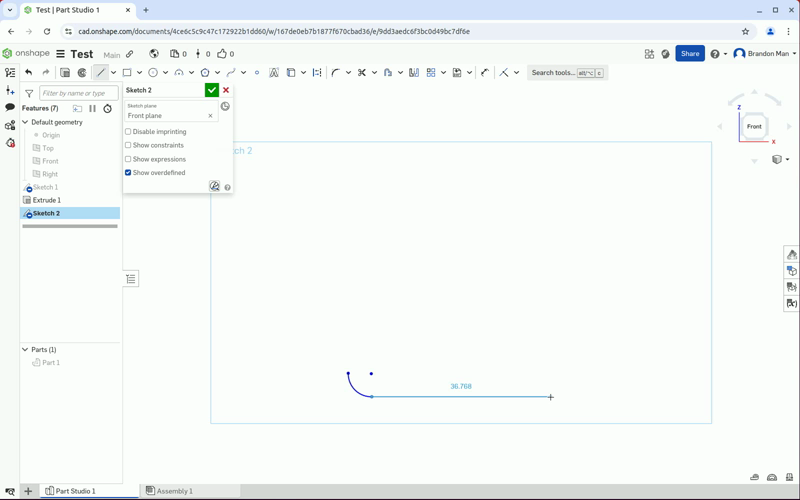
click(550, 396)
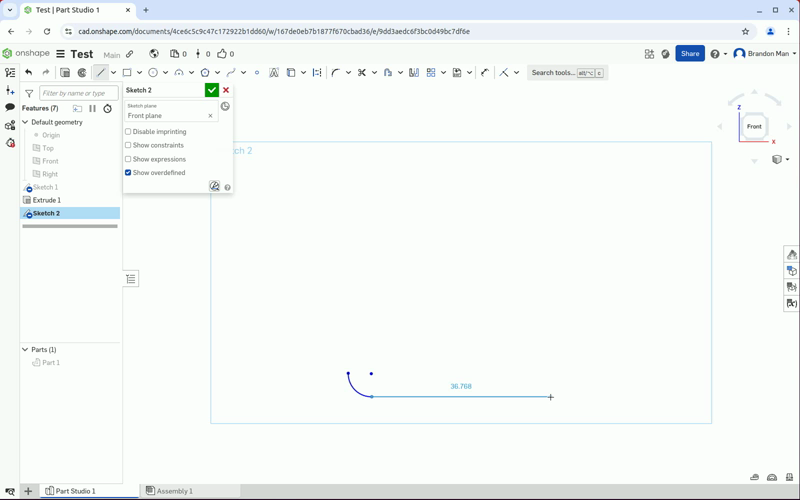
key_up(shift)
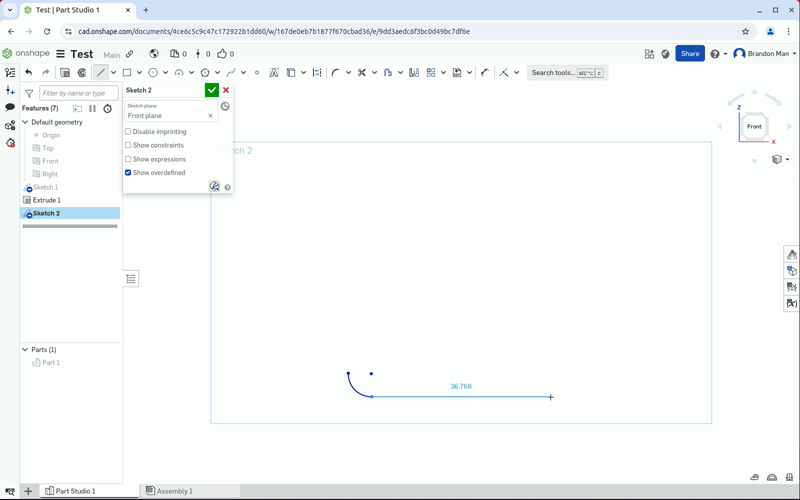
key(esc)
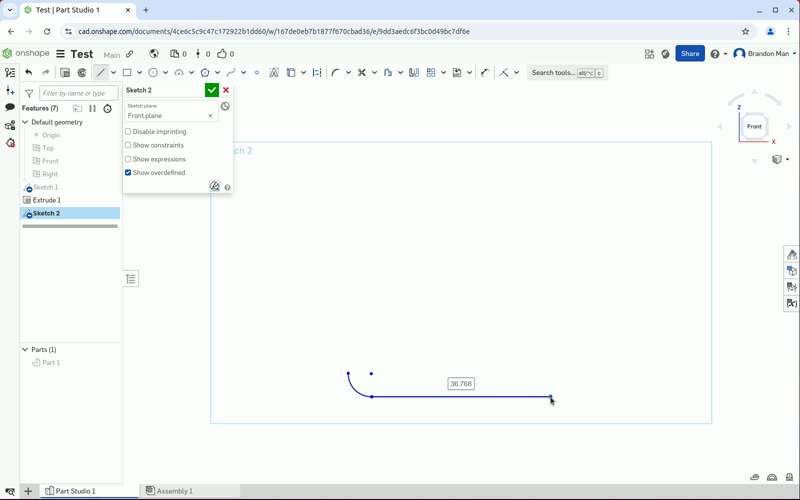
key(a)
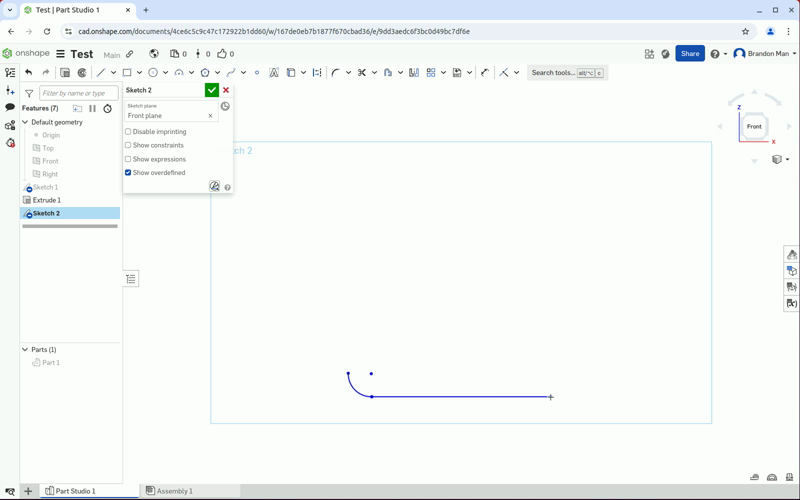
mouse_move(550, 396)
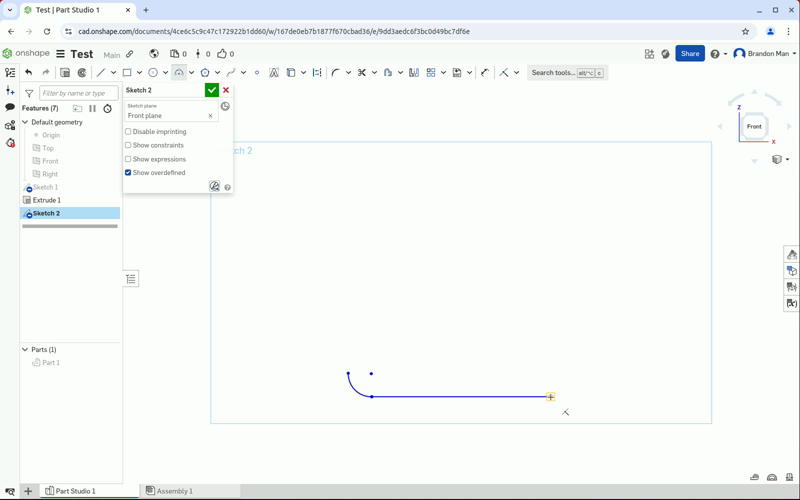
click(550, 396)
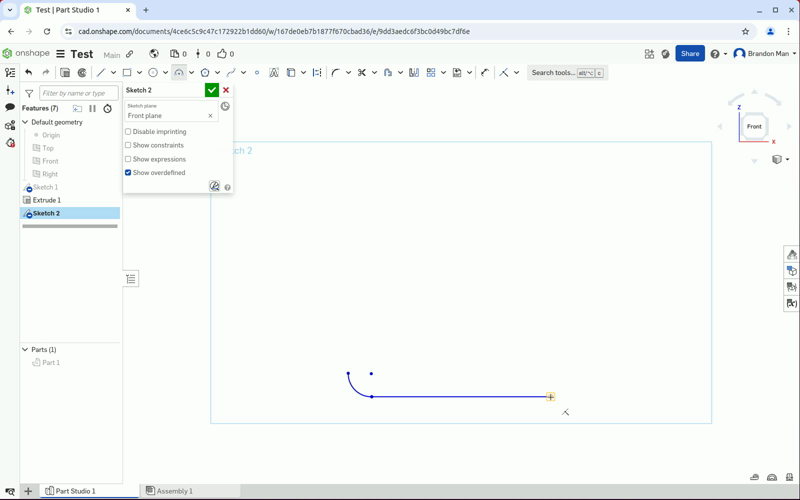
key_down(shift)
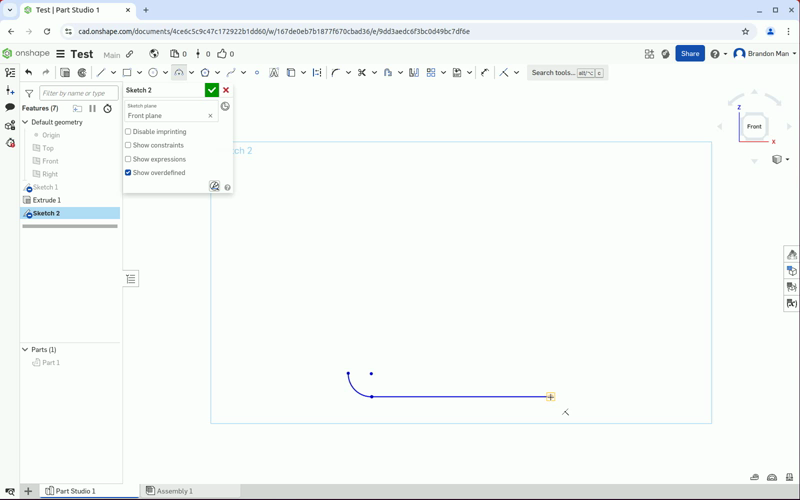
mouse_move(572, 373)
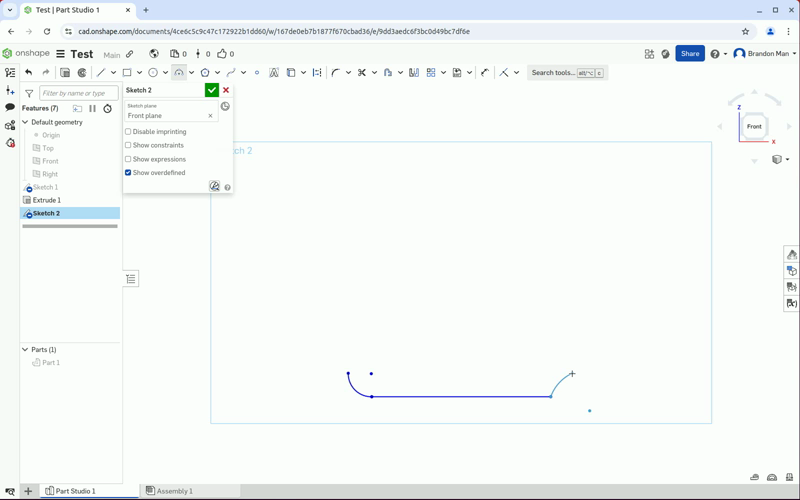
click(572, 373)
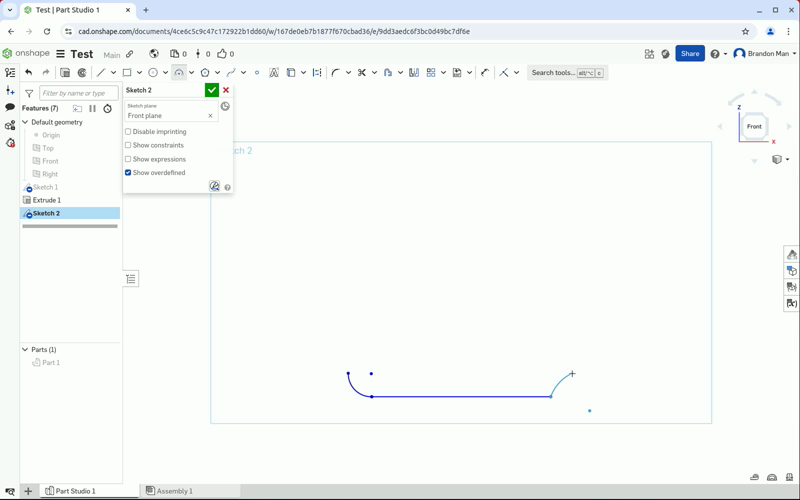
mouse_move(566, 389)
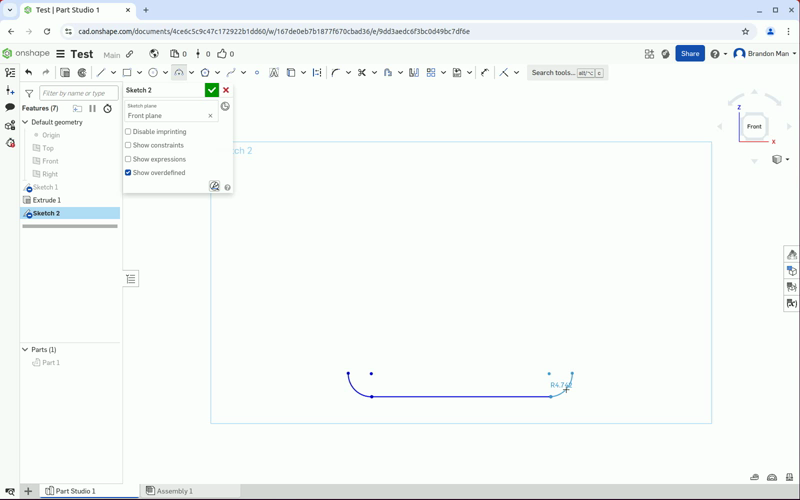
click(566, 389)
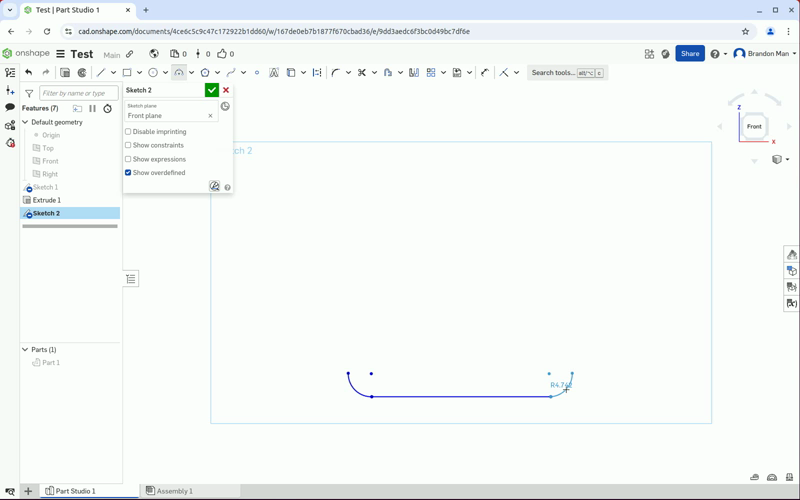
key_up(shift)
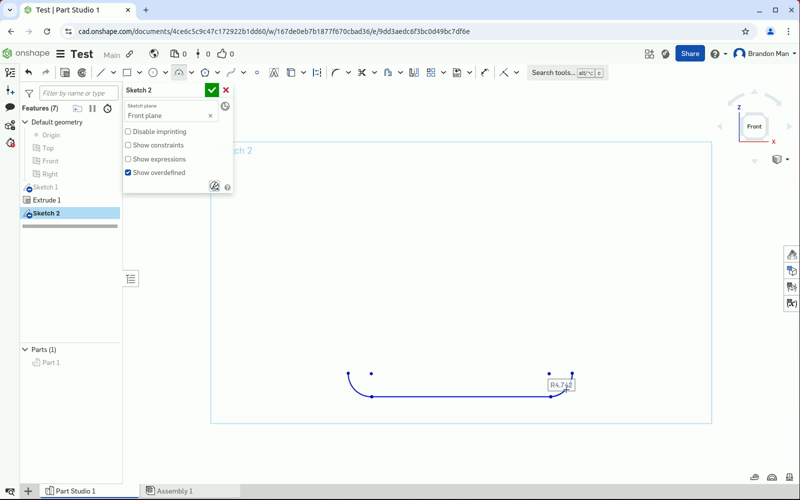
key(esc)
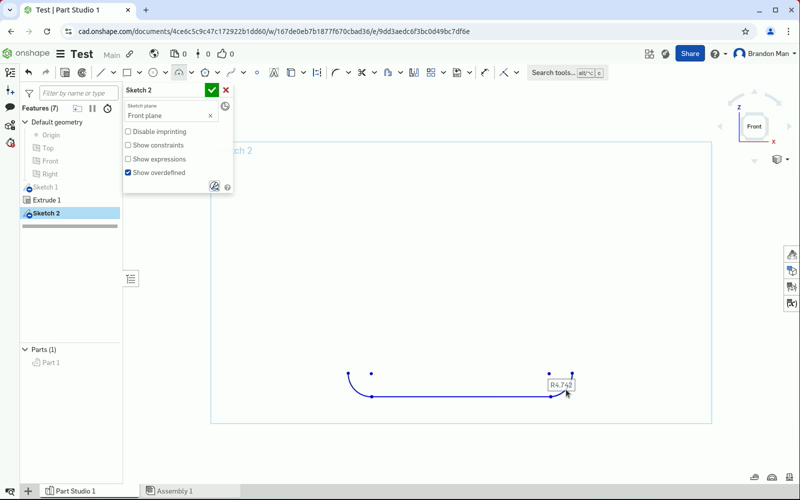
key(l)
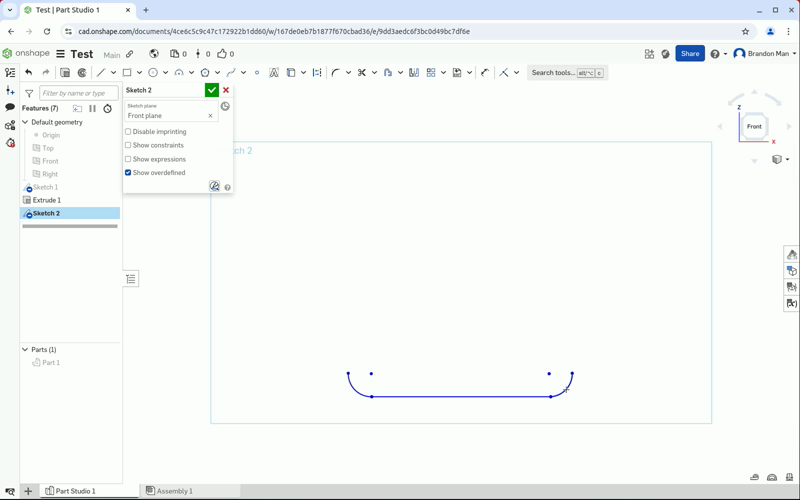
mouse_move(572, 373)
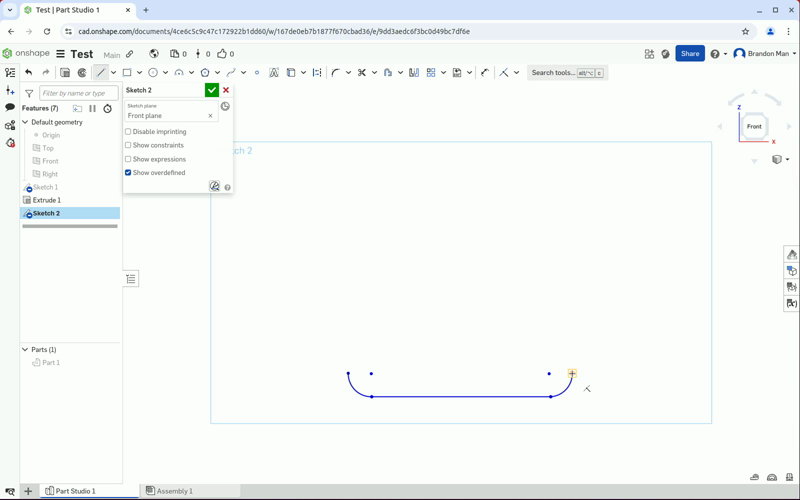
click(572, 373)
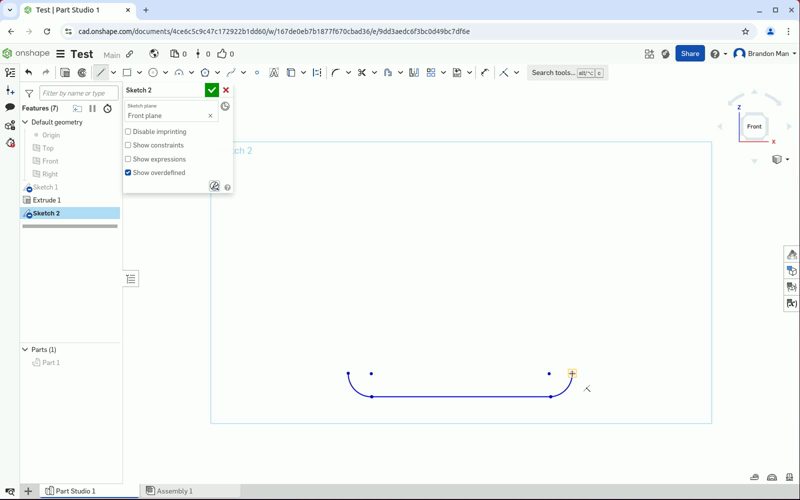
key_down(shift)
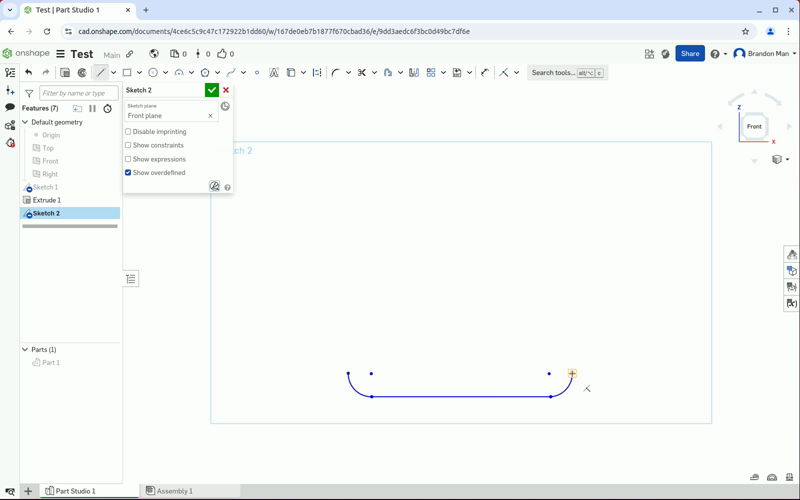
mouse_move(572, 194)
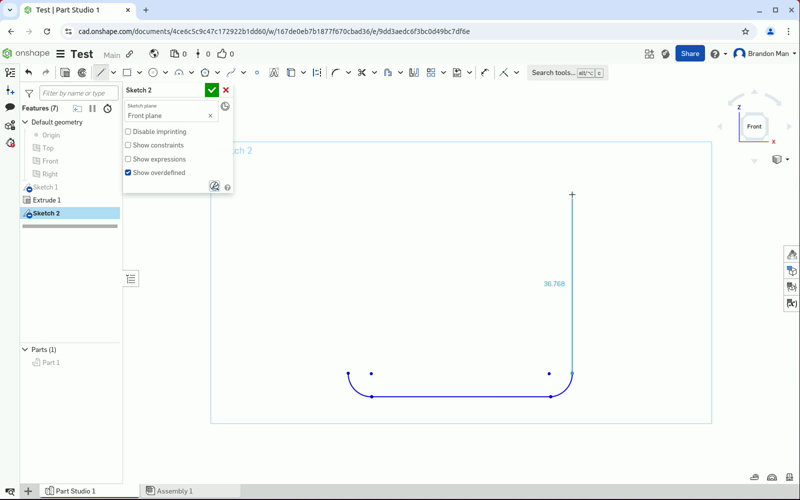
click(572, 194)
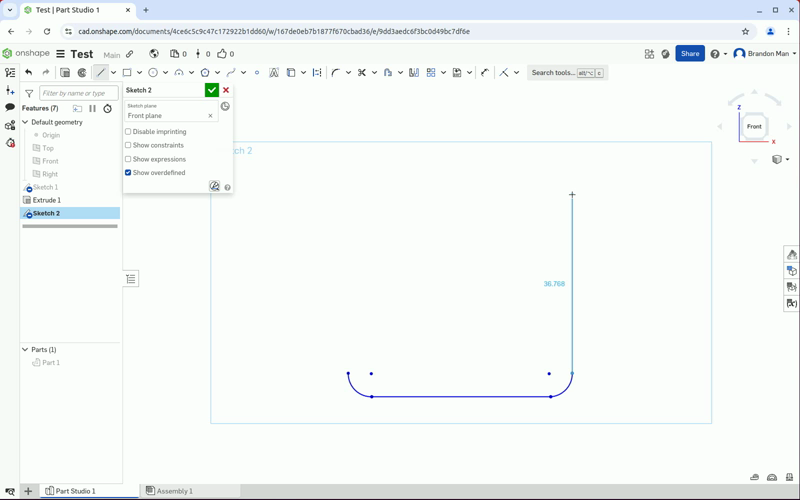
key_up(shift)
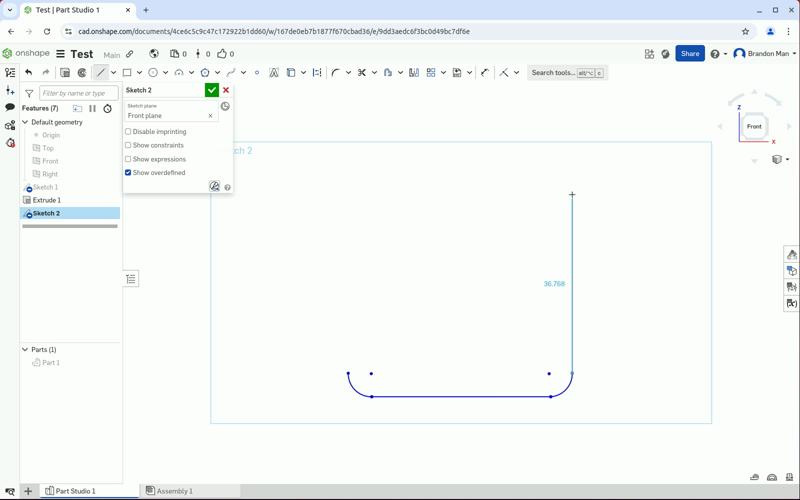
key(esc)
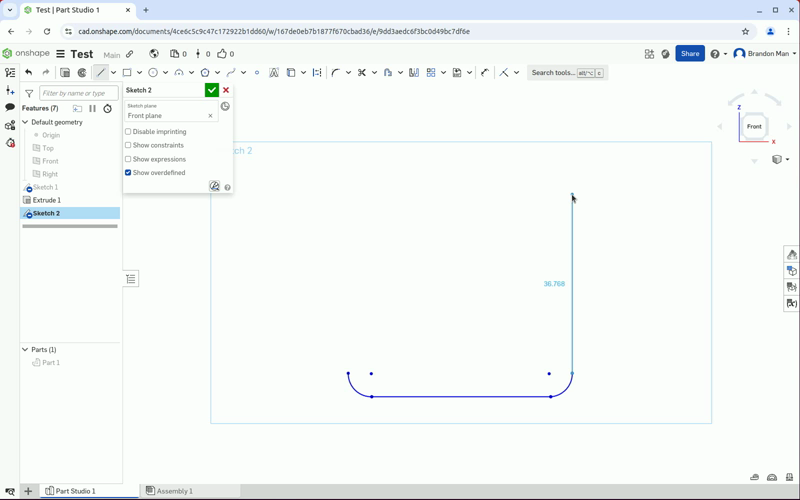
key(a)
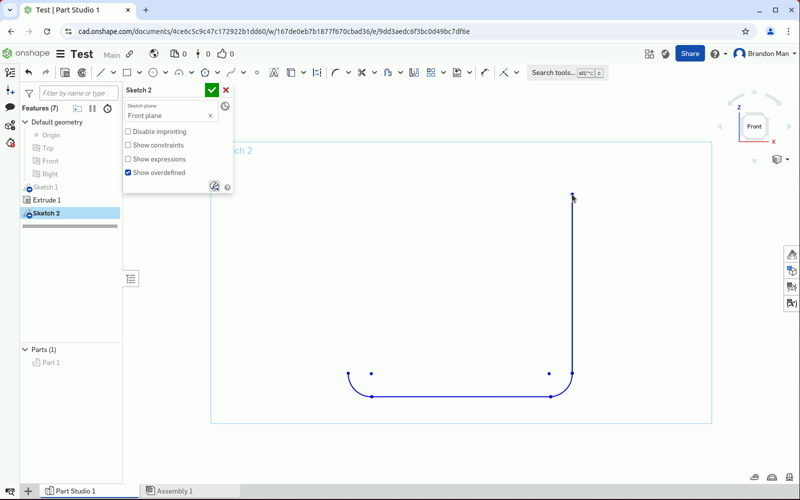
mouse_move(572, 194)
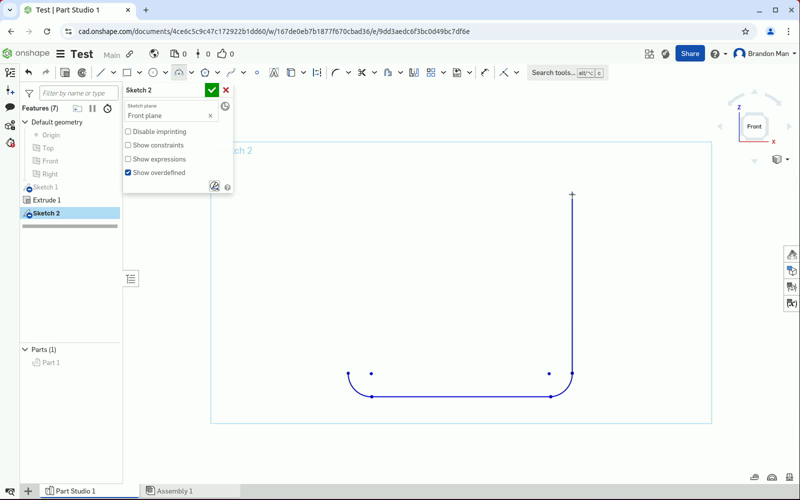
click(572, 194)
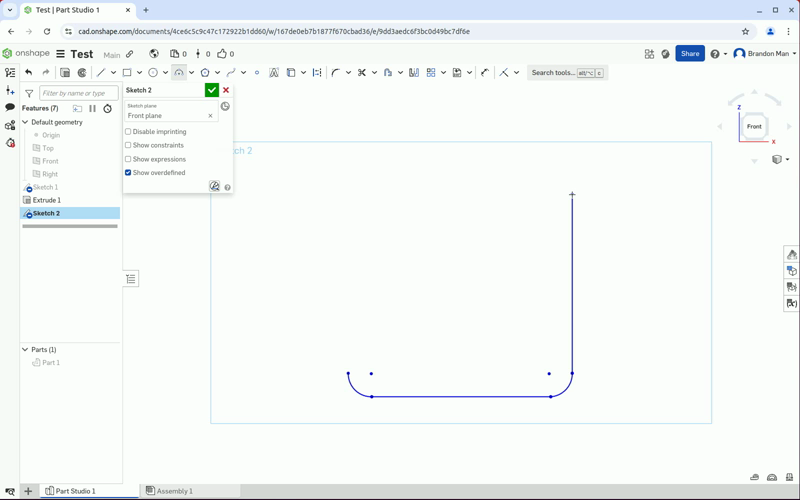
key_down(shift)
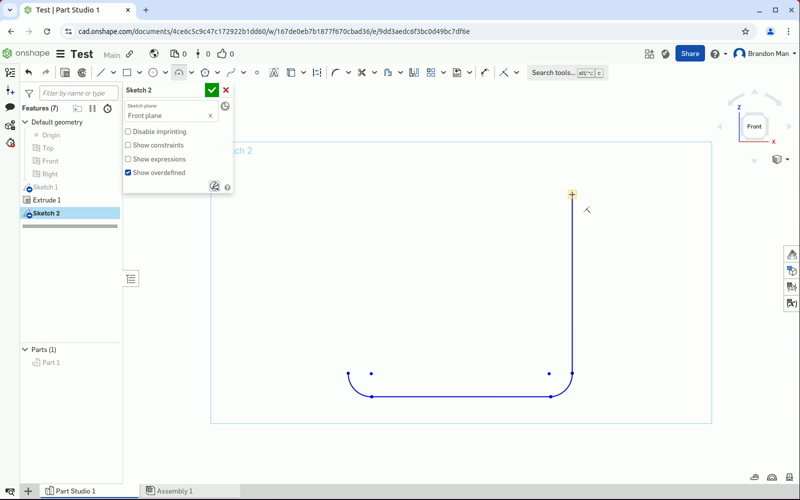
mouse_move(550, 170)
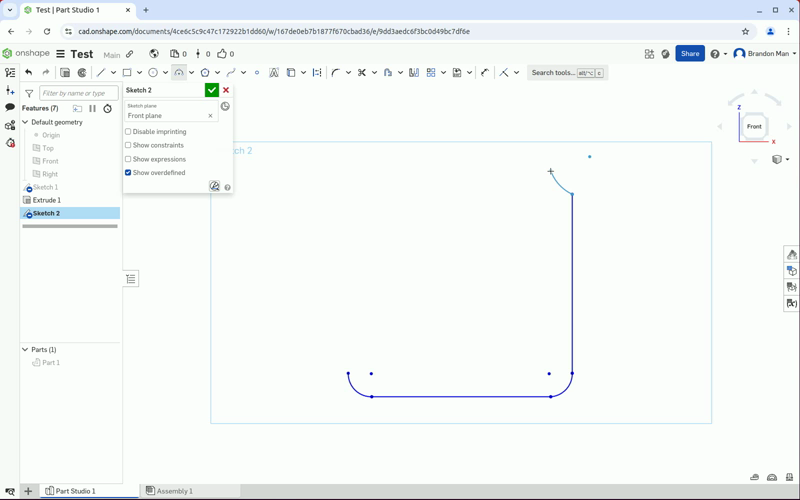
click(550, 170)
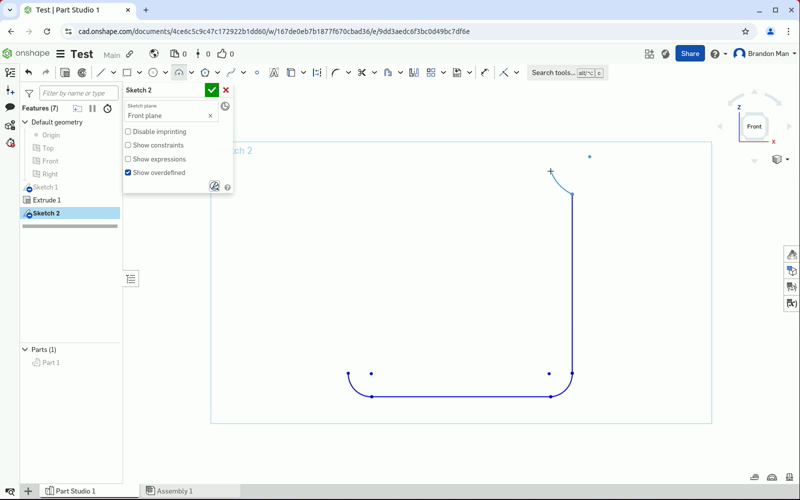
mouse_move(566, 177)
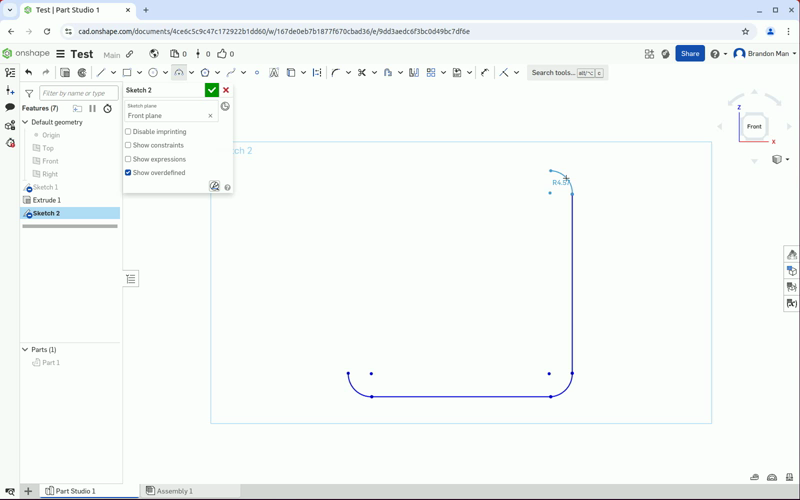
click(566, 177)
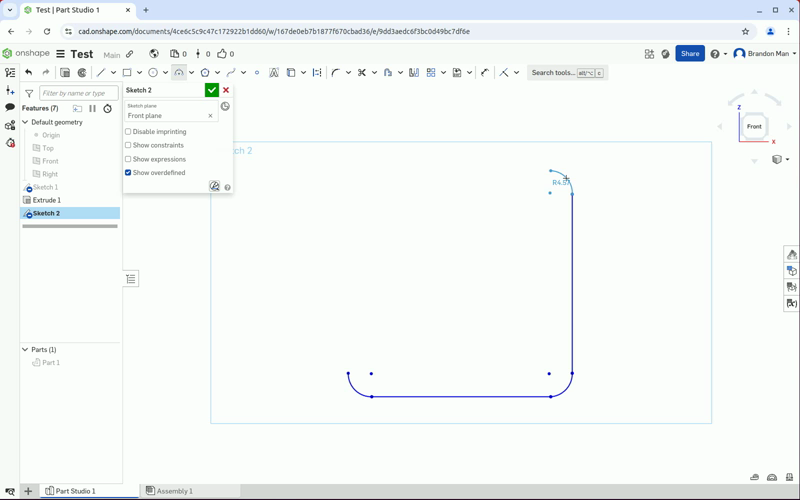
key_up(shift)
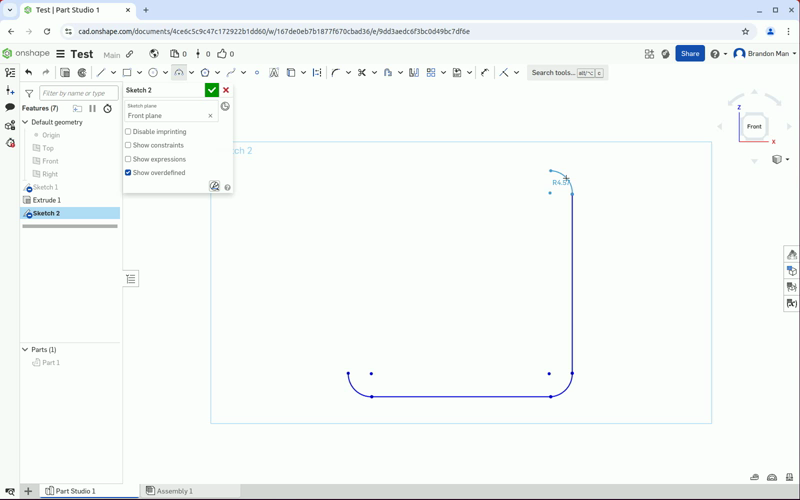
key(esc)
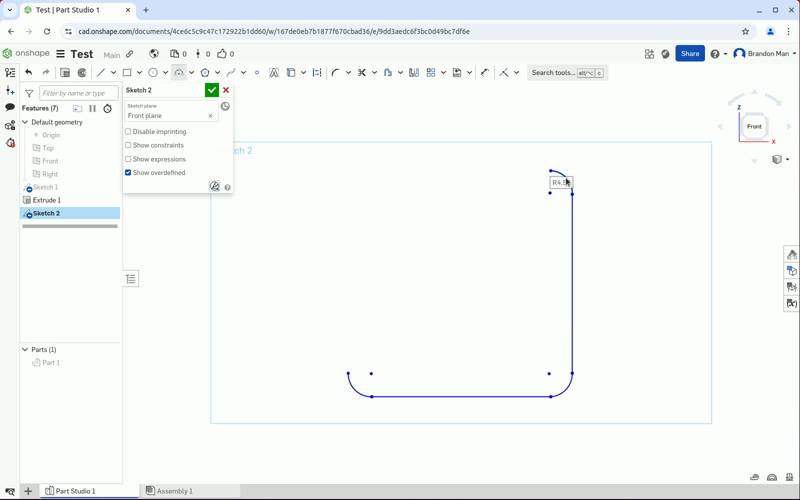
key(l)
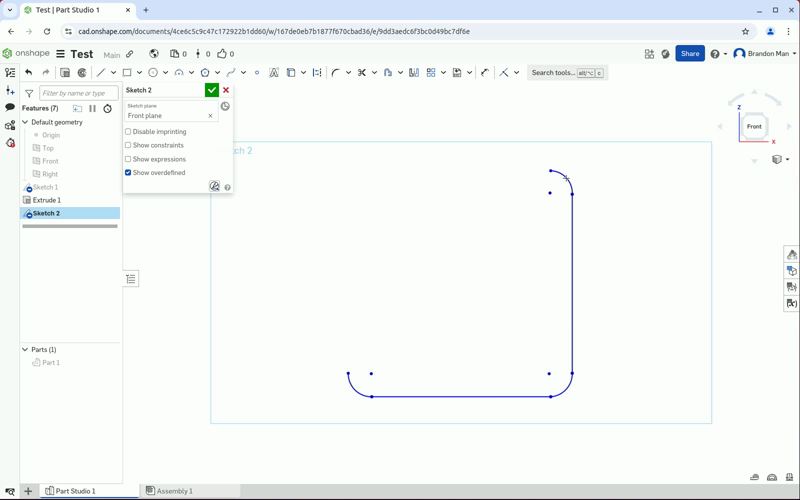
mouse_move(550, 170)
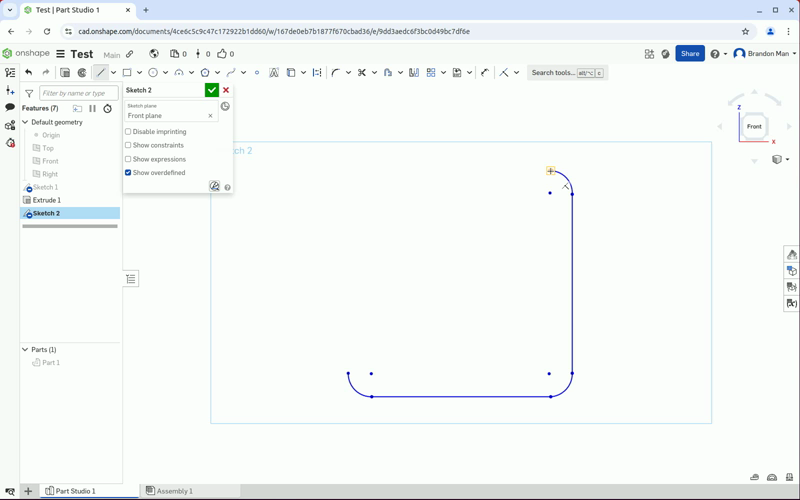
click(550, 170)
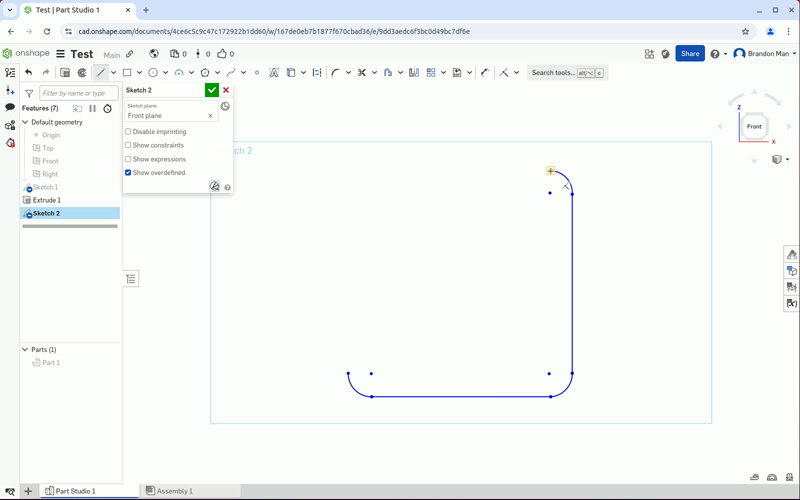
key_down(shift)
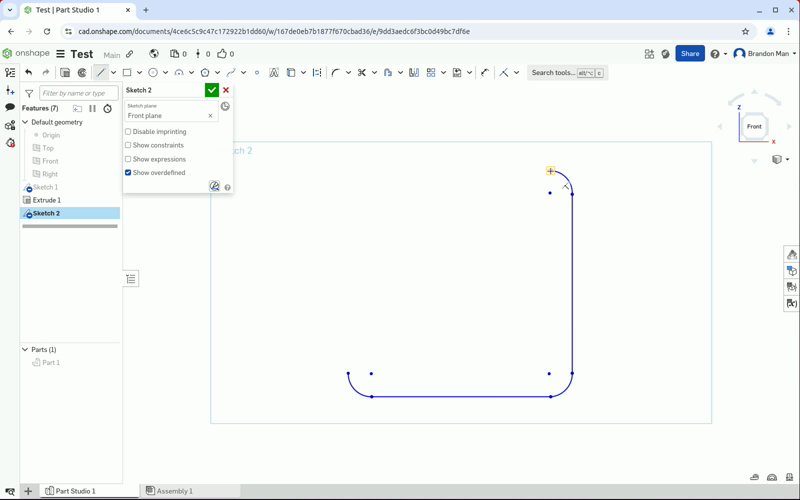
mouse_move(371, 170)
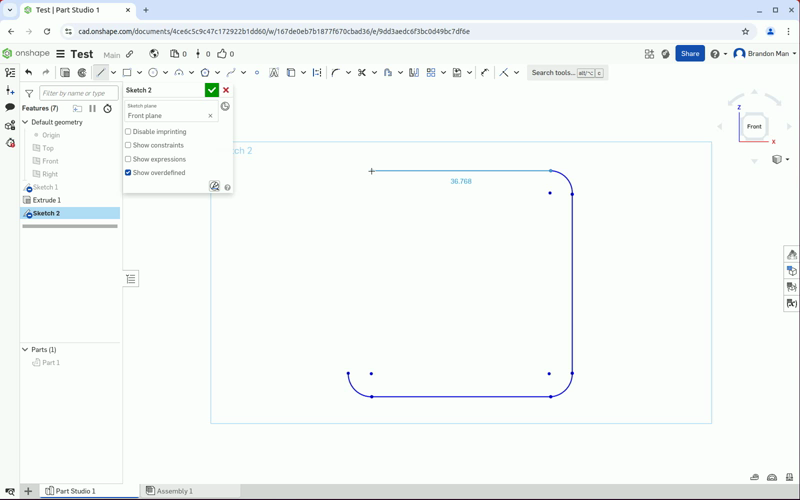
click(371, 170)
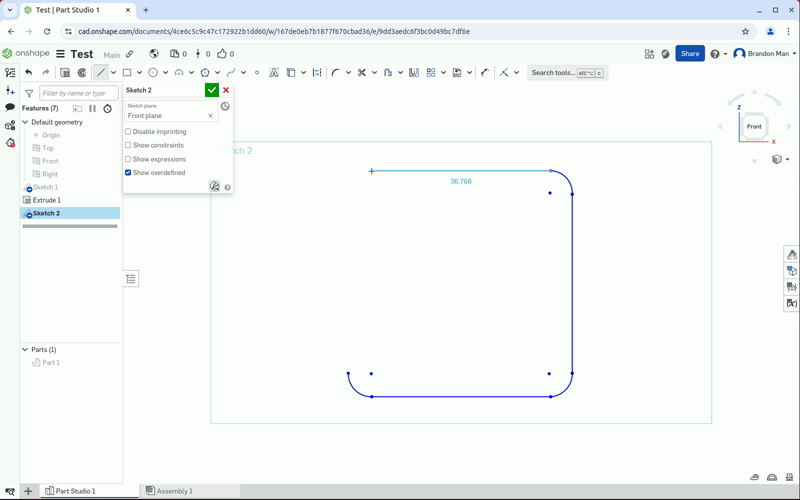
key_up(shift)
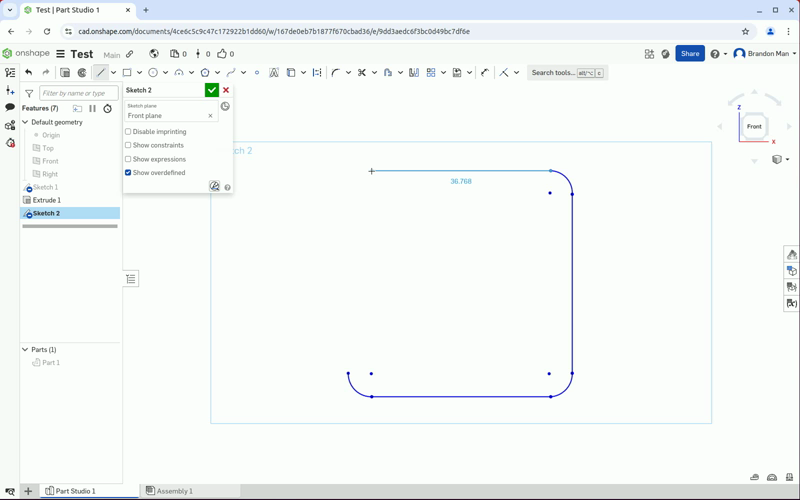
key(esc)
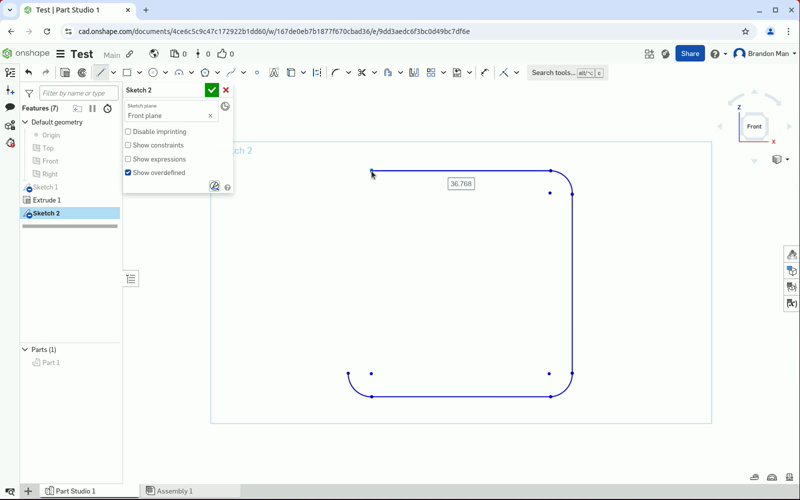
key(a)
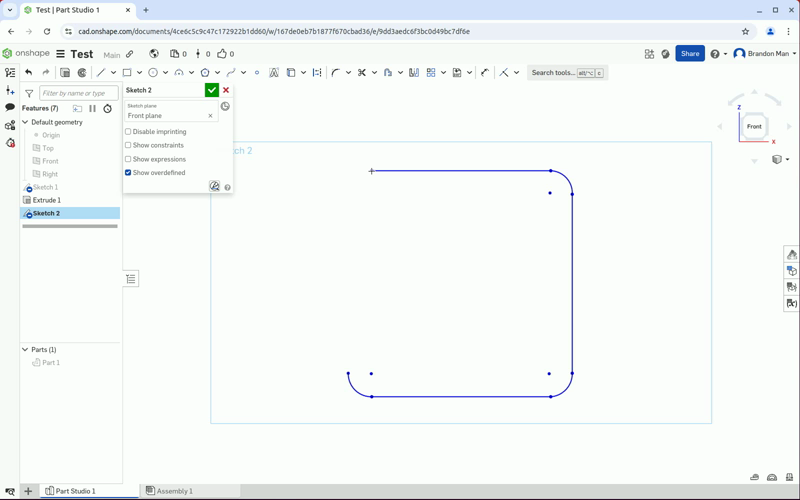
mouse_move(371, 170)
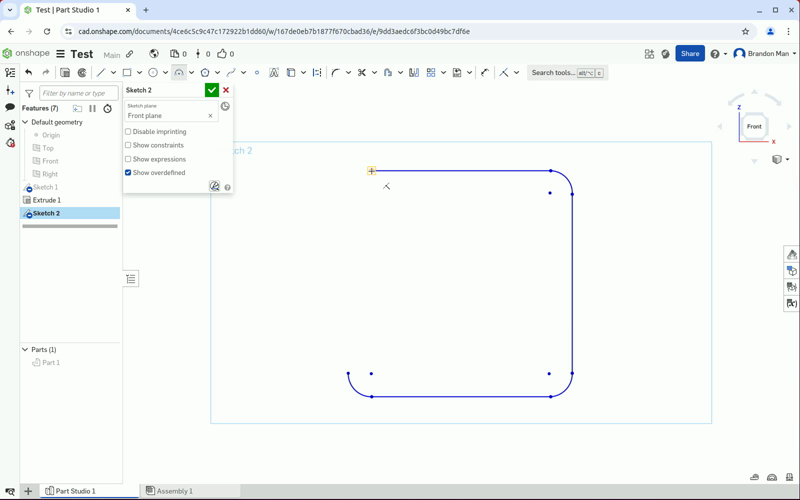
click(371, 170)
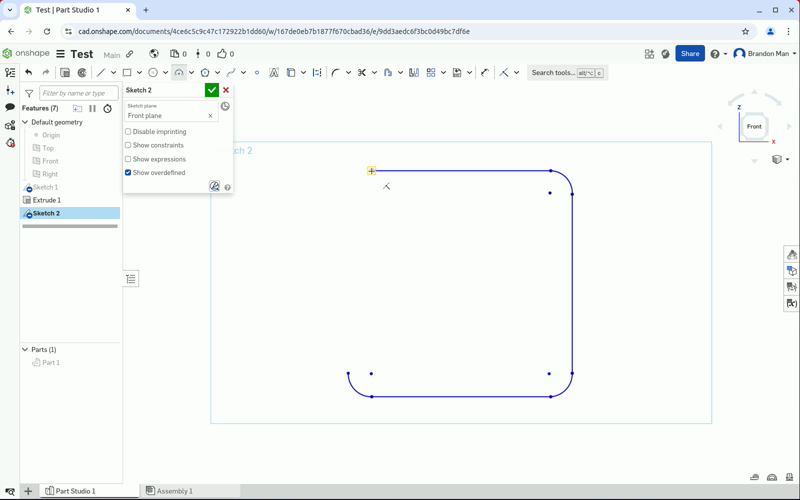
key_down(shift)
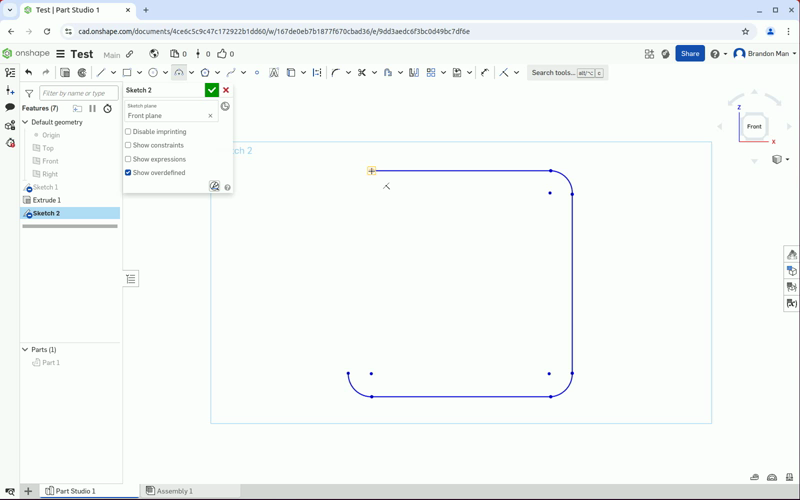
mouse_move(348, 194)
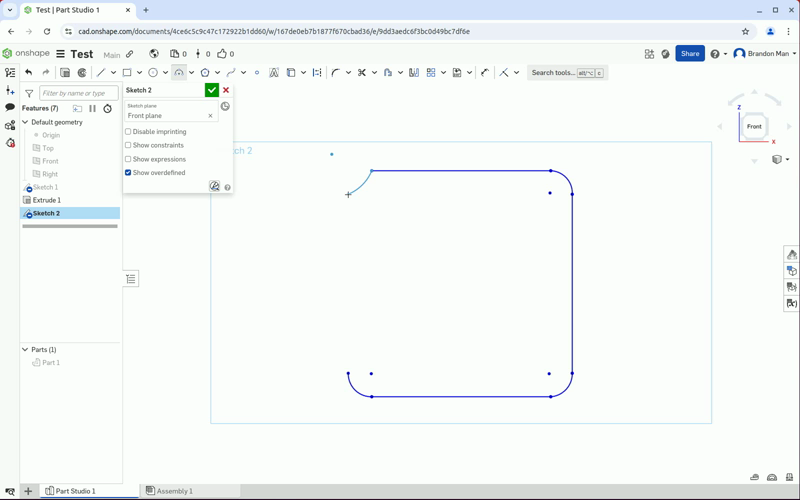
click(348, 194)
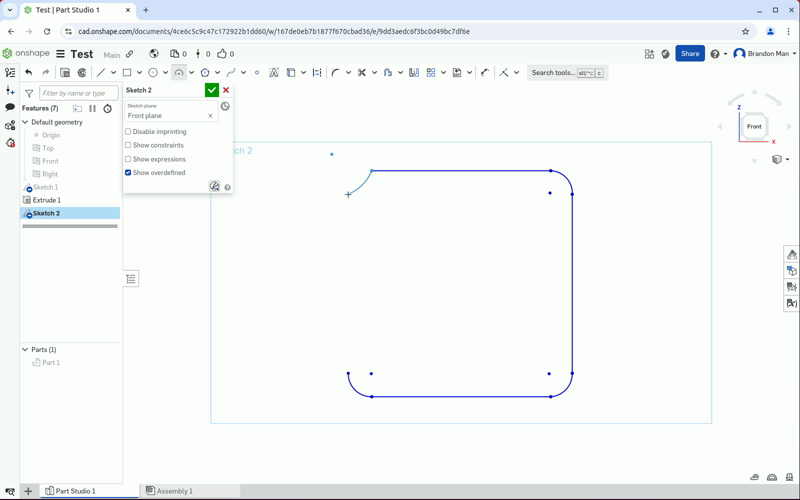
mouse_move(355, 177)
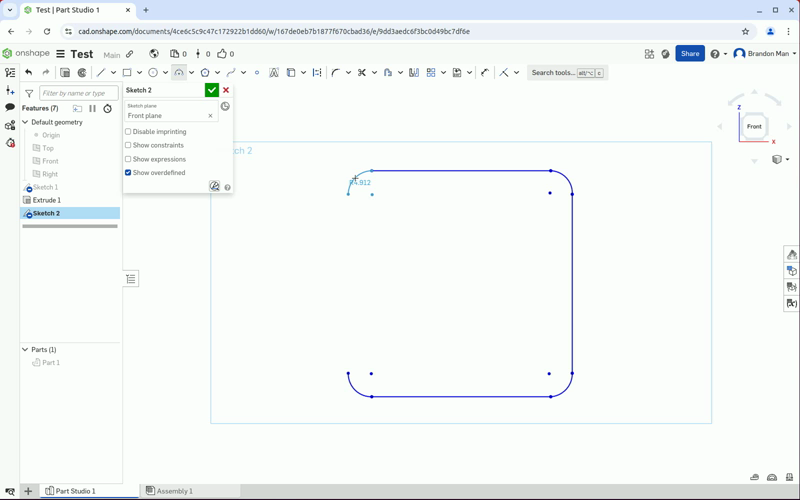
click(355, 177)
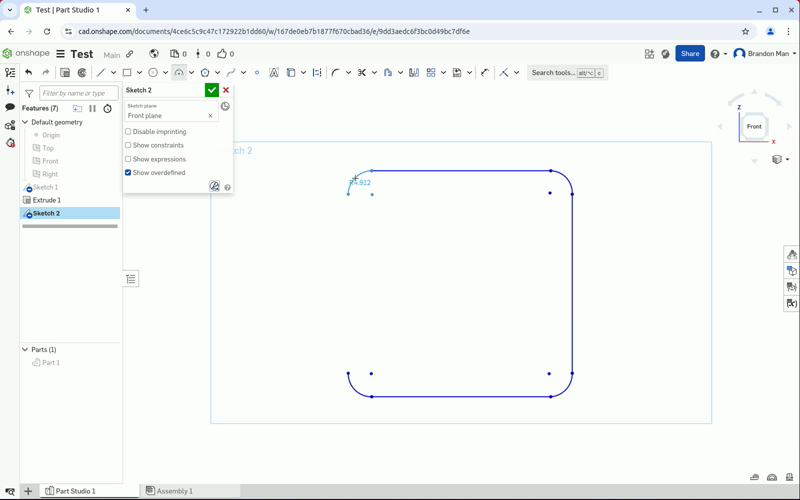
key_up(shift)
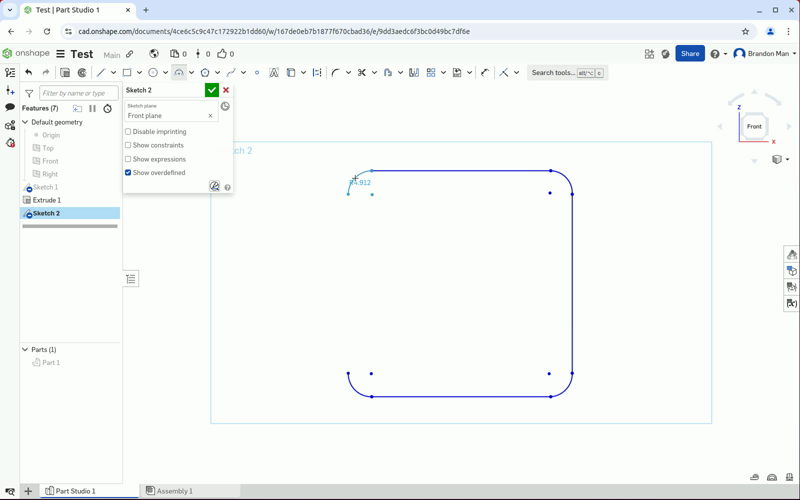
key(esc)
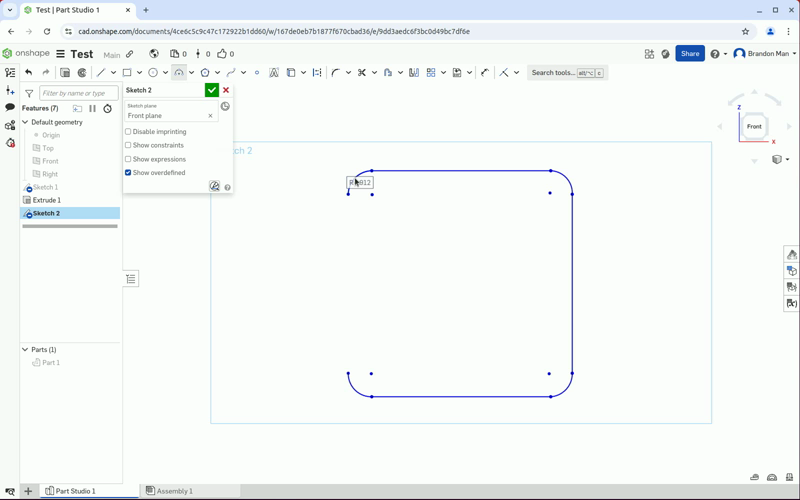
key(l)
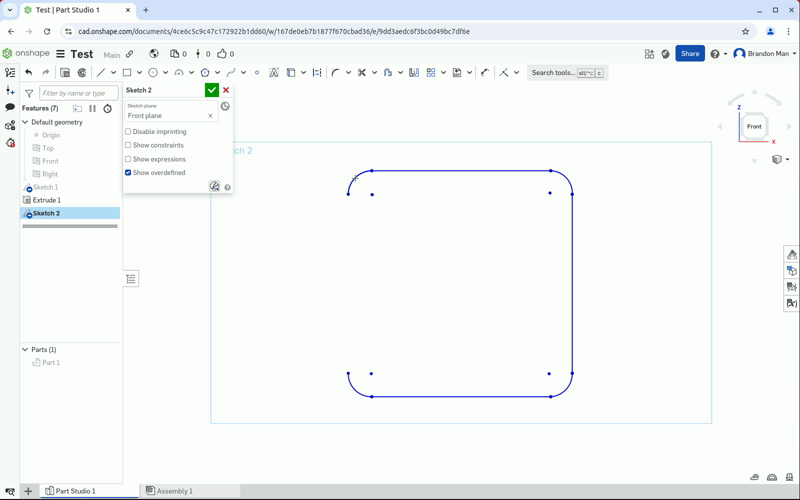
mouse_move(348, 194)
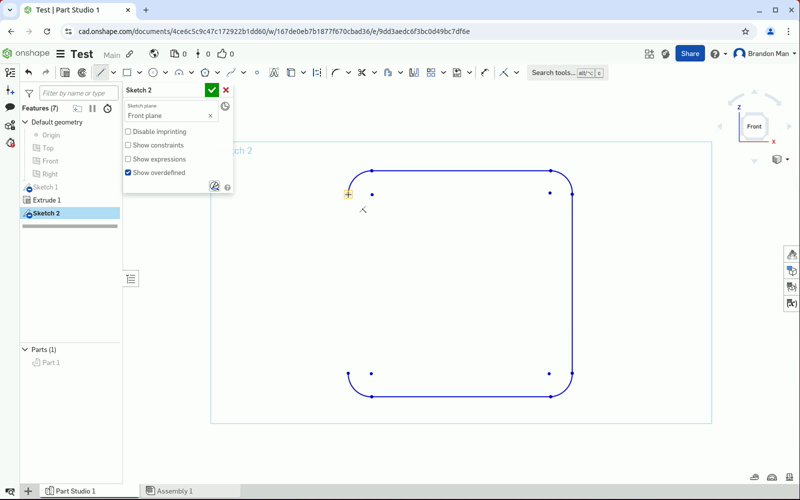
click(348, 194)
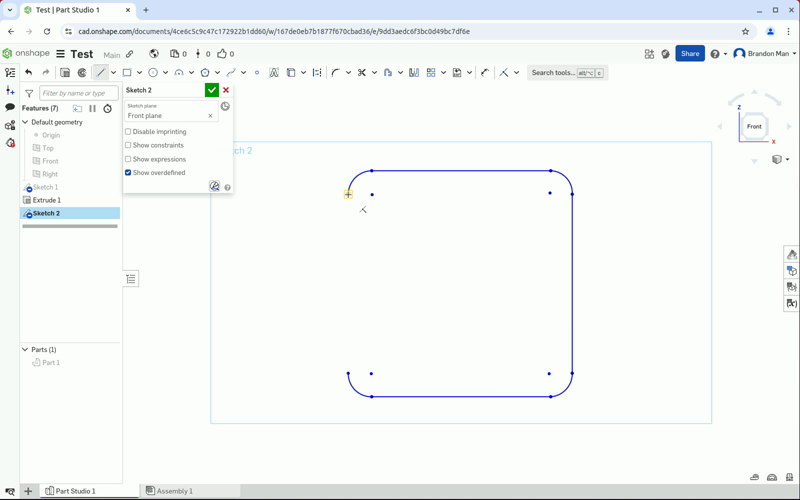
key_down(shift)
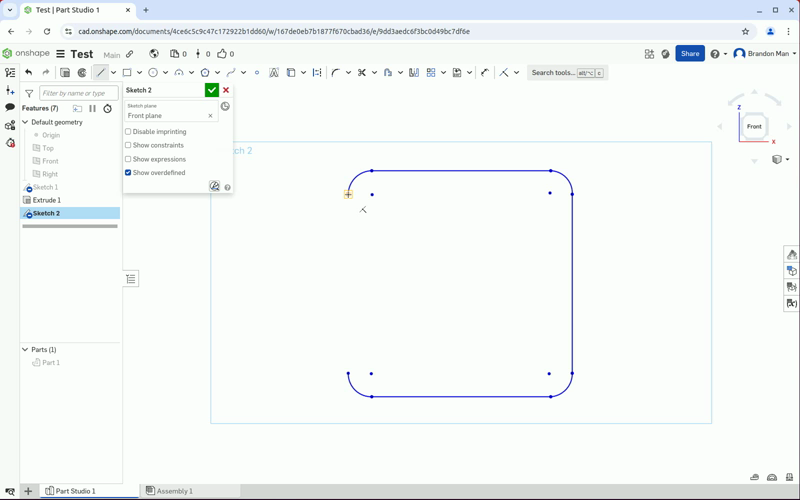
mouse_move(348, 373)
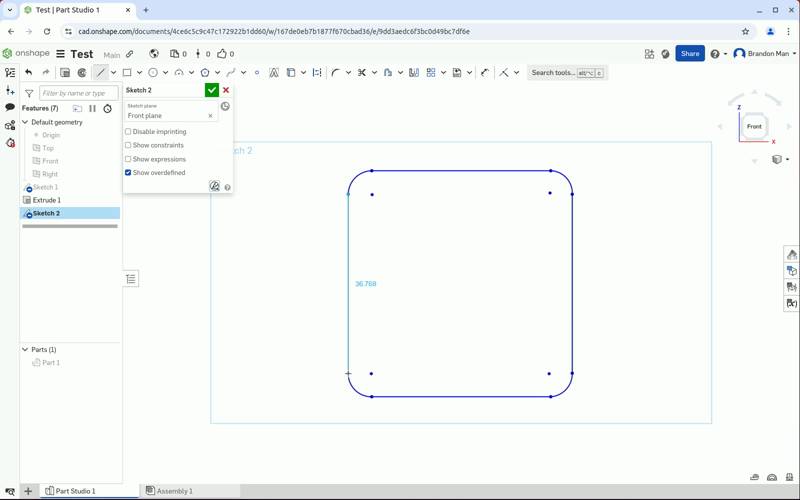
key_up(shift)
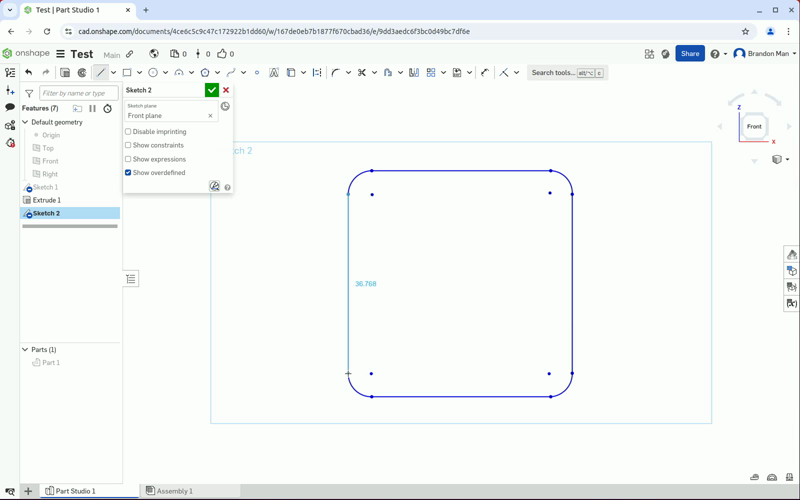
click(348, 373)
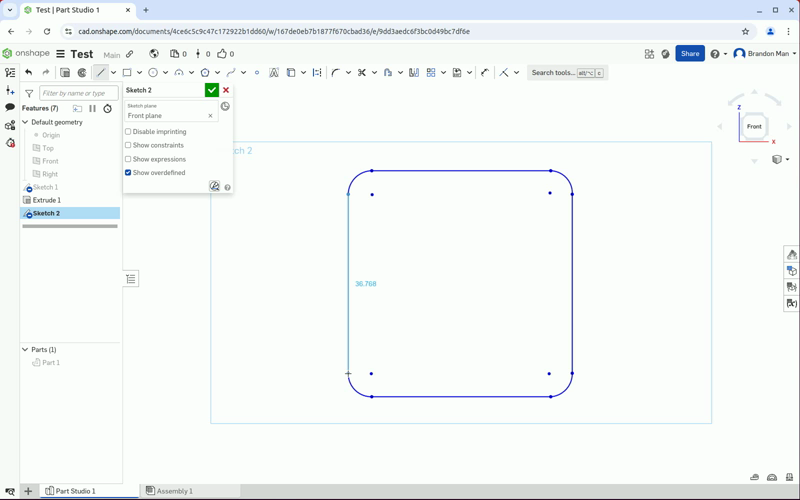
key(esc)
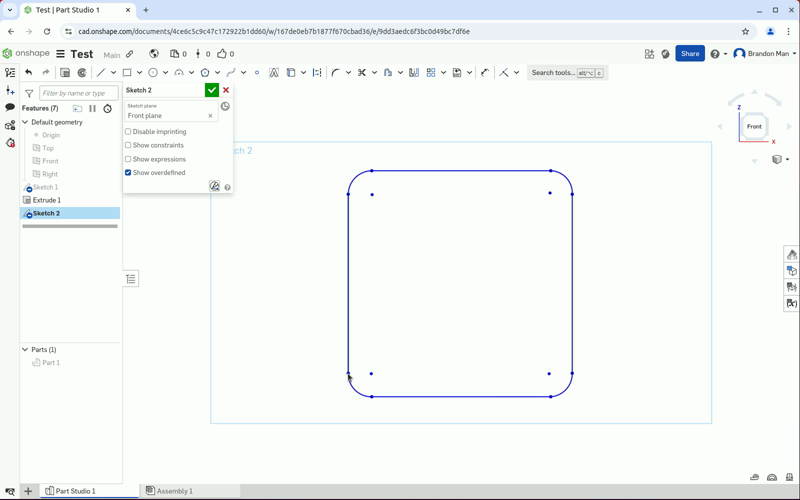
key(a)
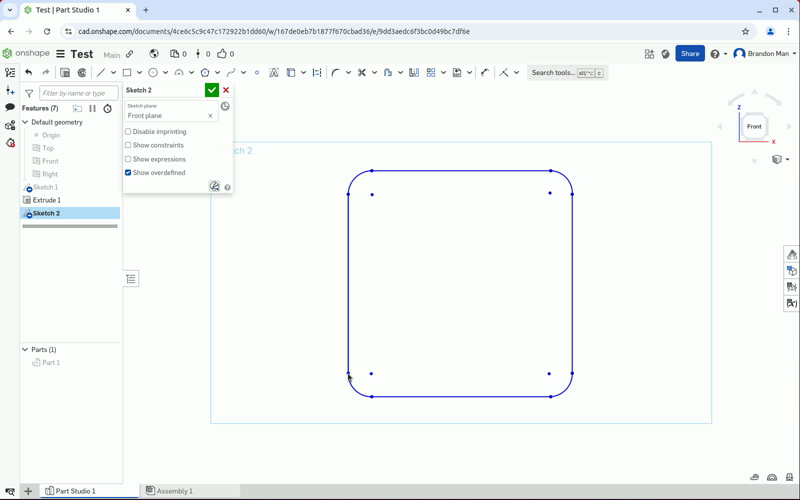
key_down(shift)
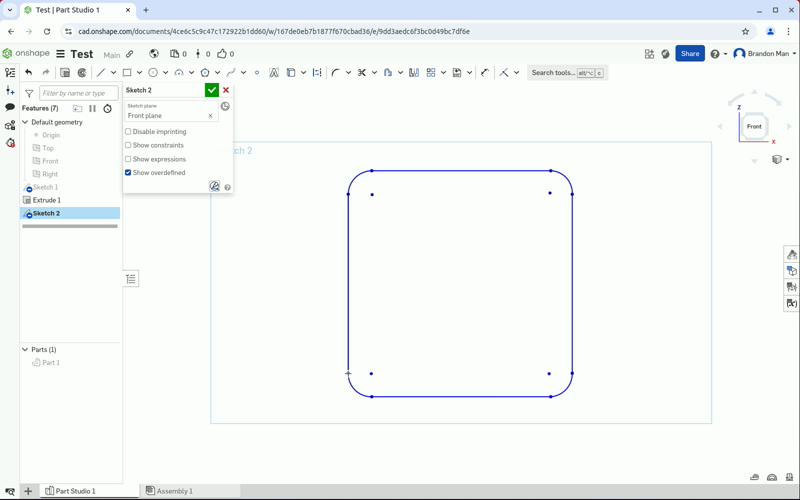
mouse_move(392, 340)
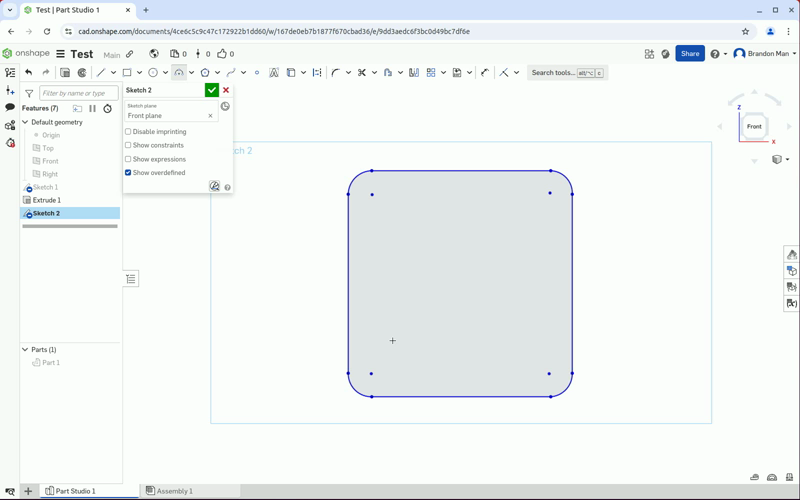
click(392, 340)
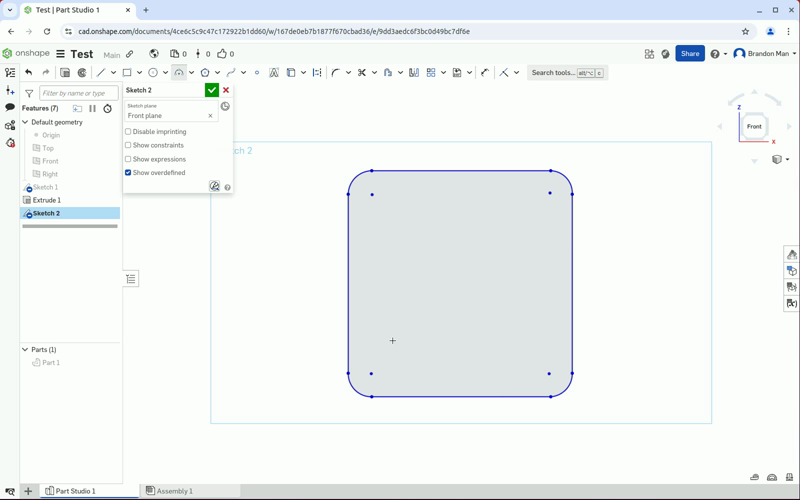
key_up(shift)
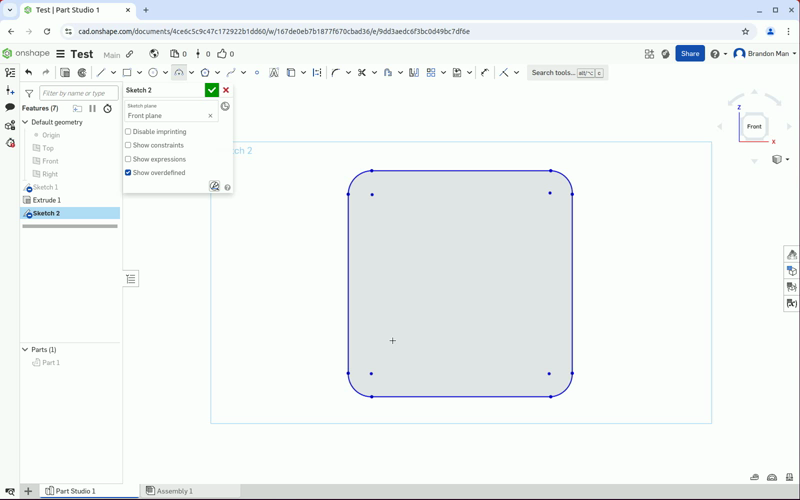
key_down(shift)
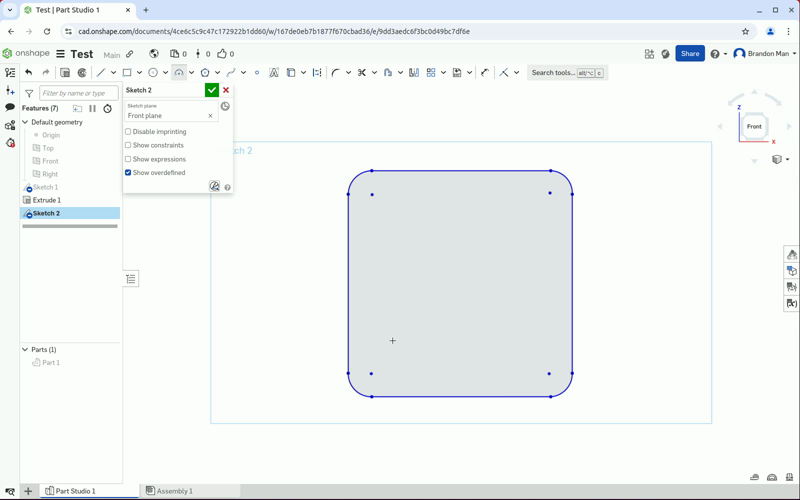
mouse_move(404, 349)
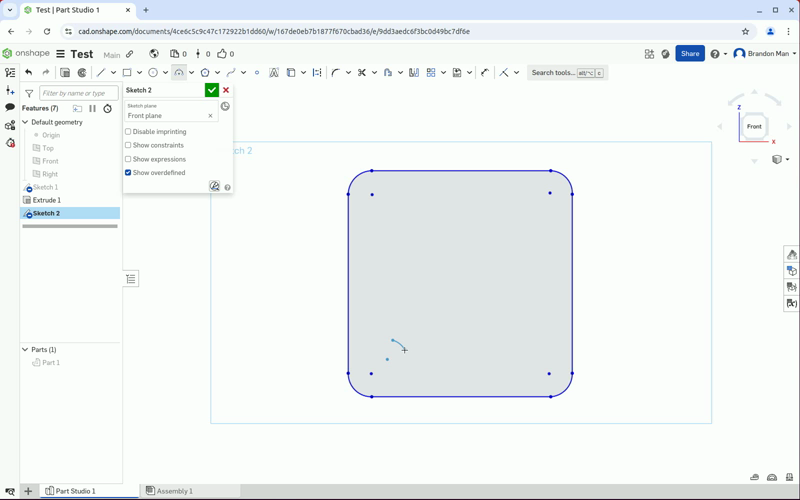
click(404, 349)
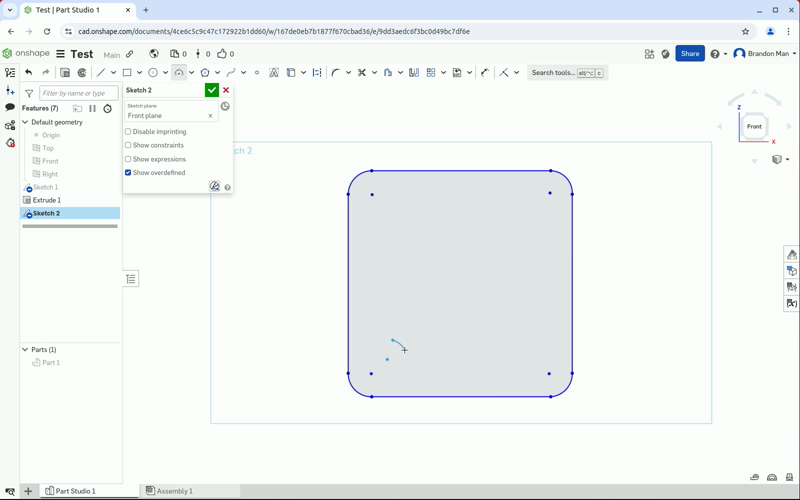
mouse_move(396, 347)
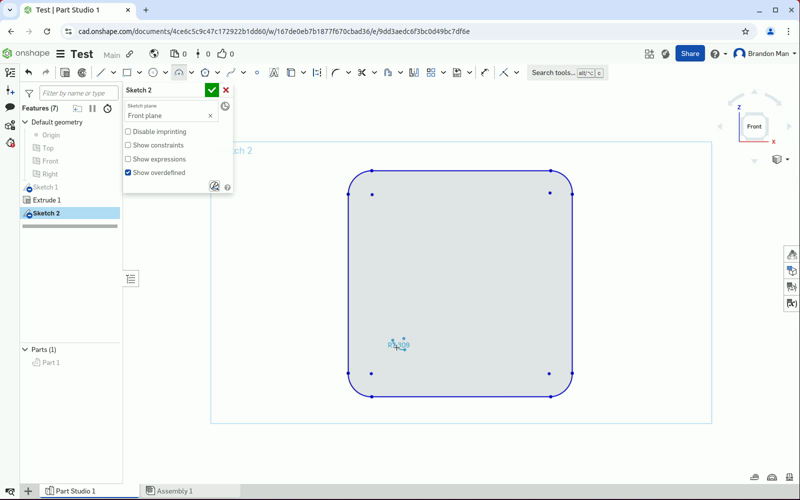
click(396, 347)
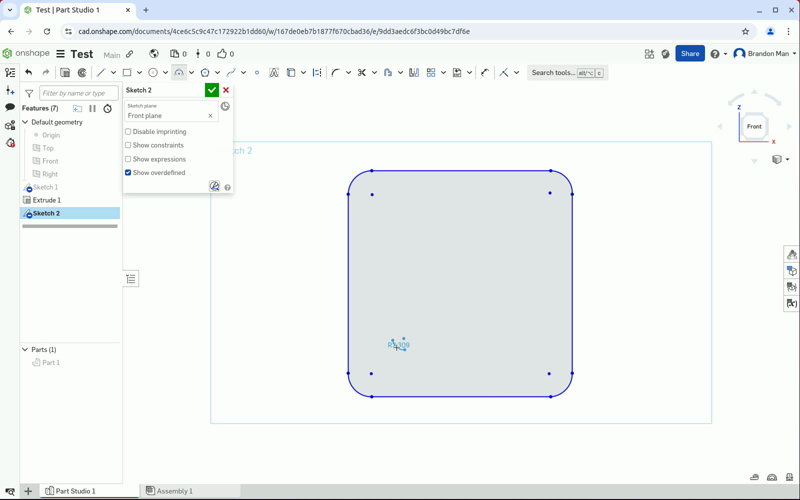
key_up(shift)
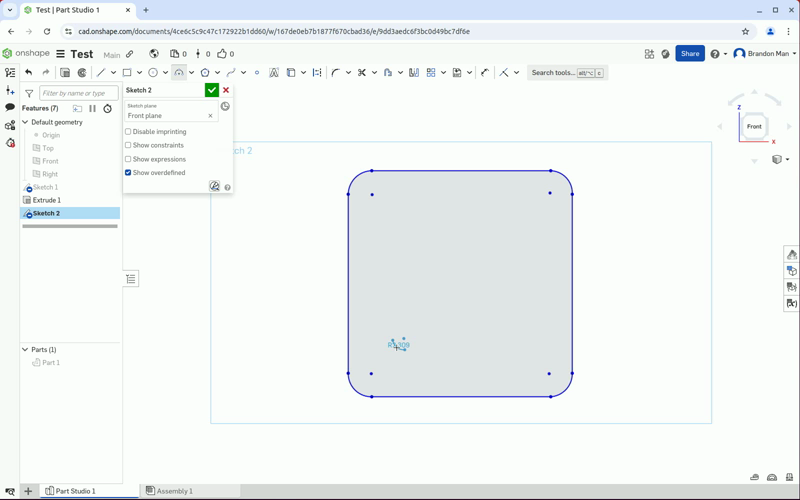
key(esc)
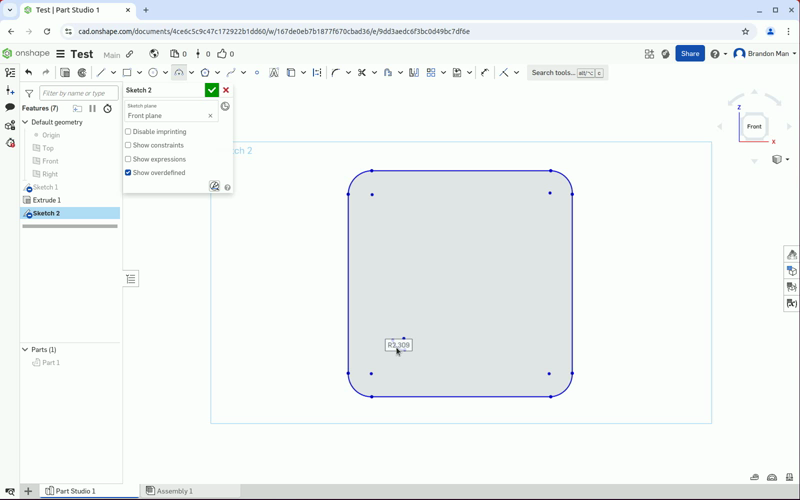
key(l)
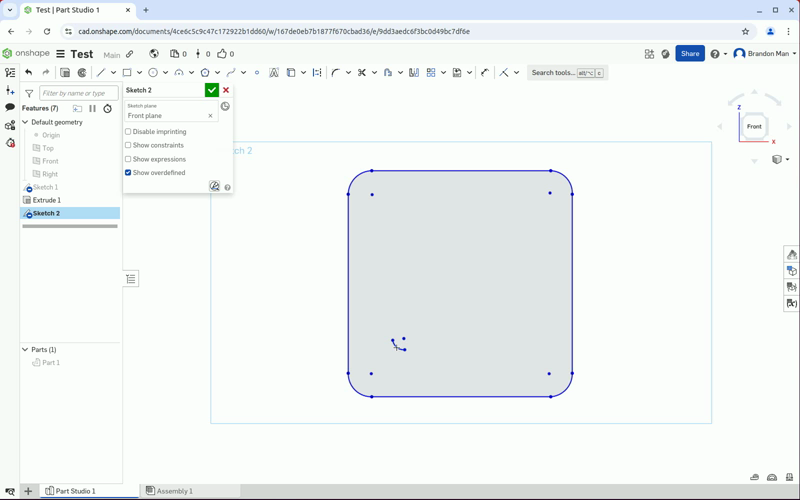
mouse_move(404, 349)
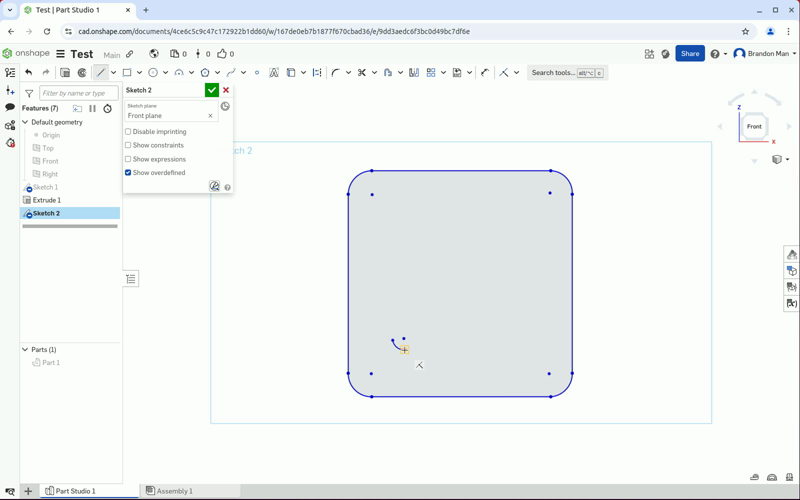
click(404, 349)
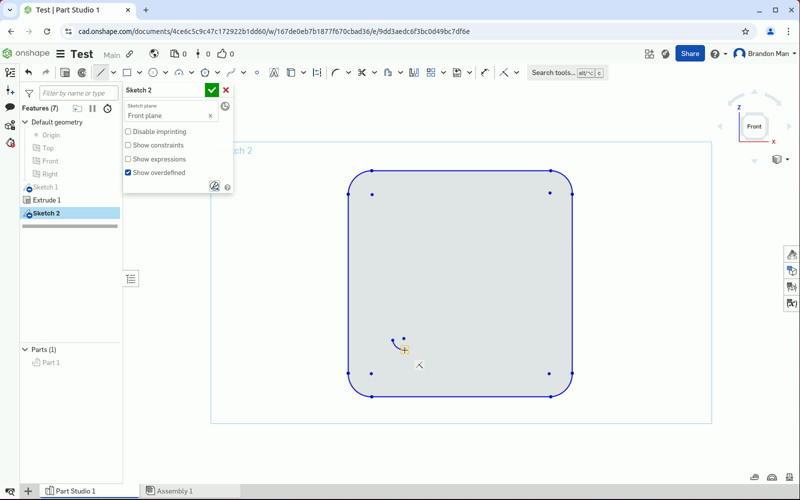
key_down(shift)
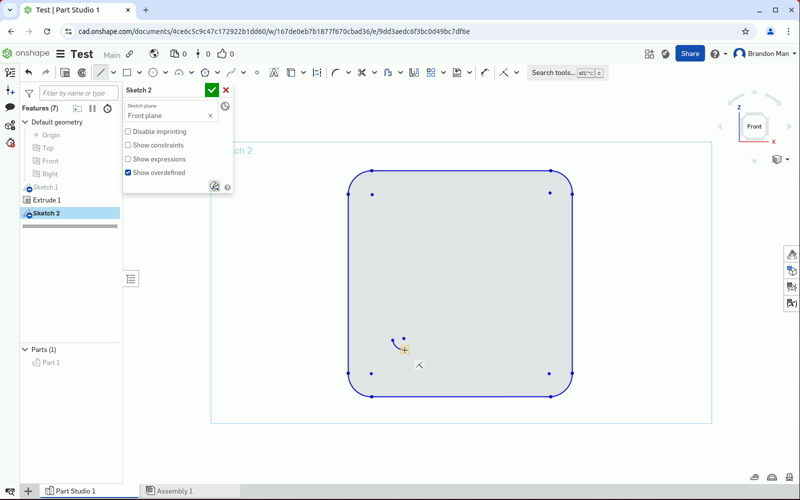
mouse_move(515, 349)
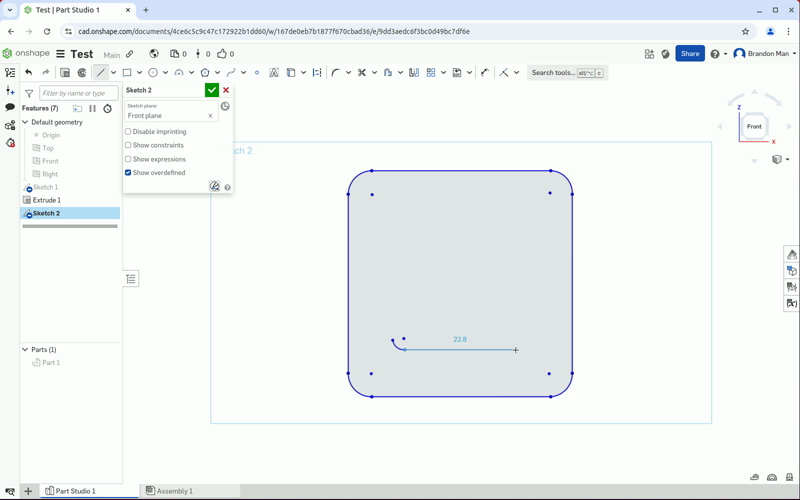
click(515, 349)
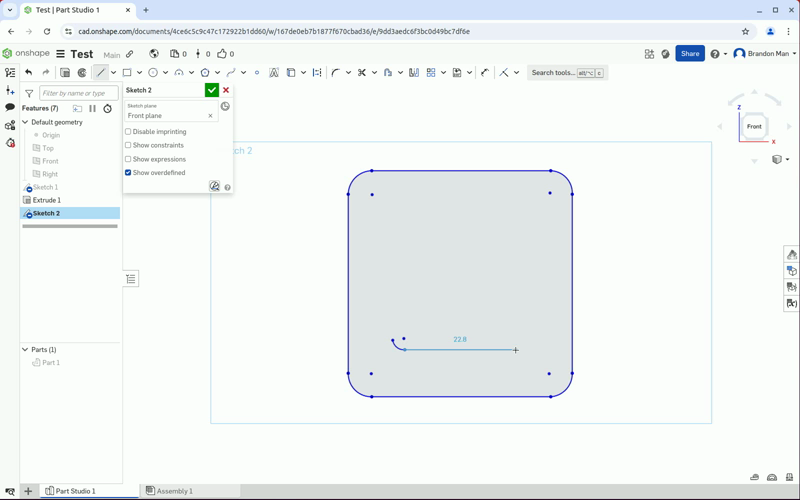
key_up(shift)
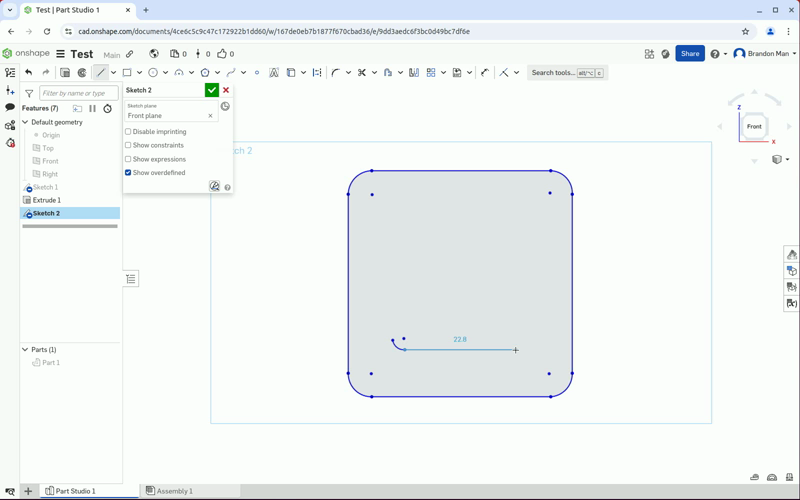
key(esc)
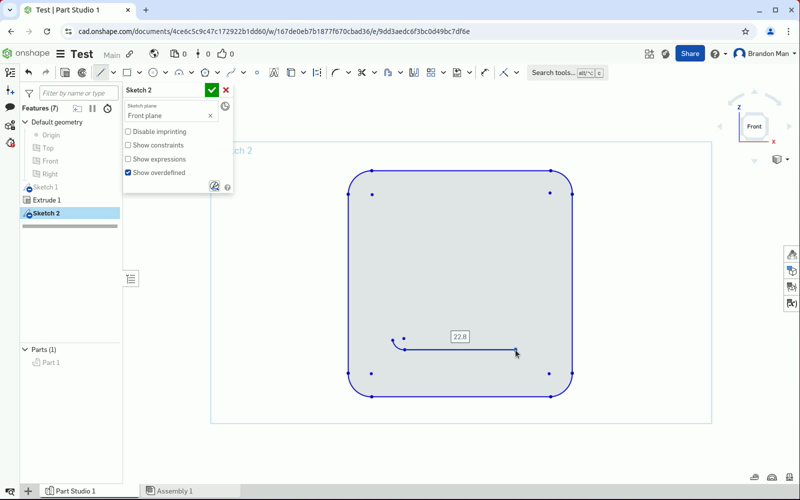
key(a)
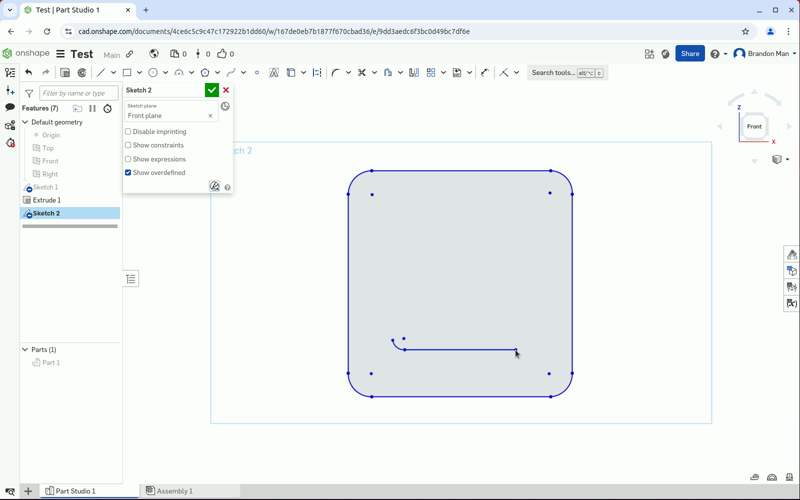
mouse_move(515, 349)
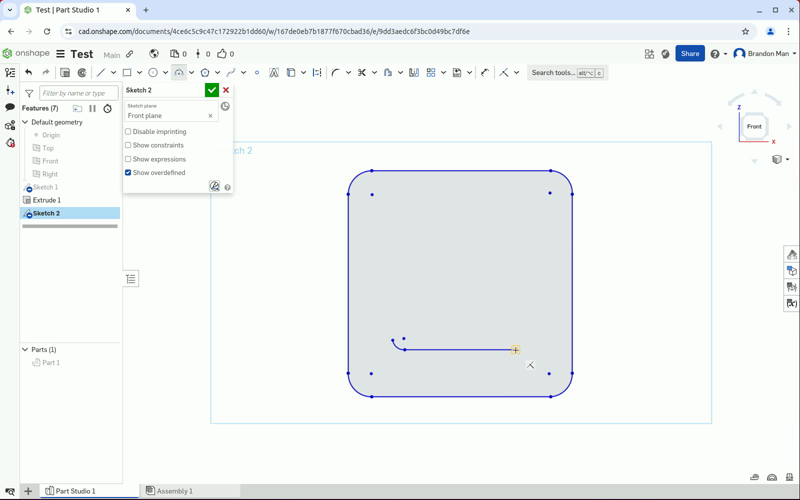
click(515, 349)
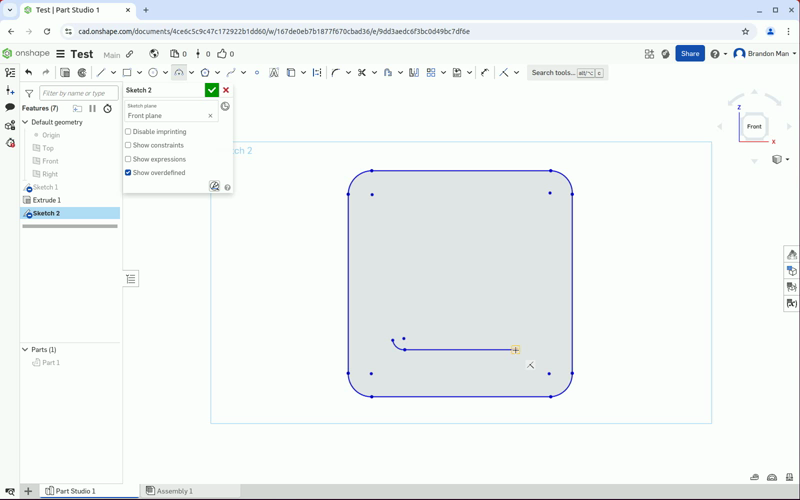
key_down(shift)
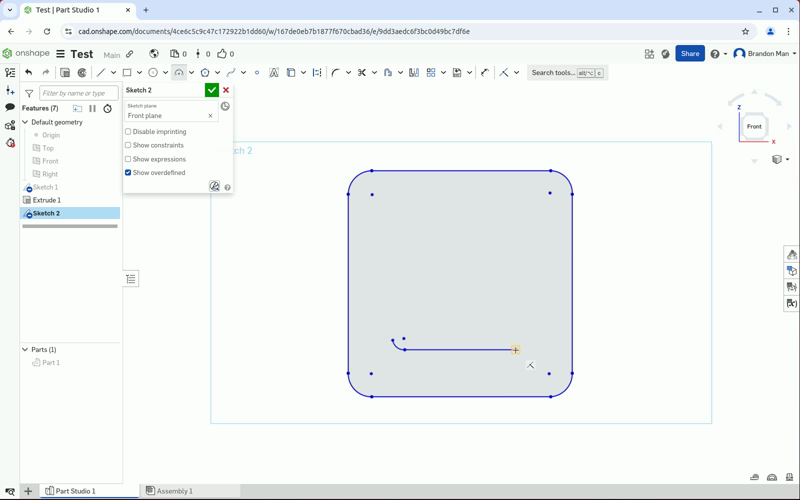
mouse_move(527, 340)
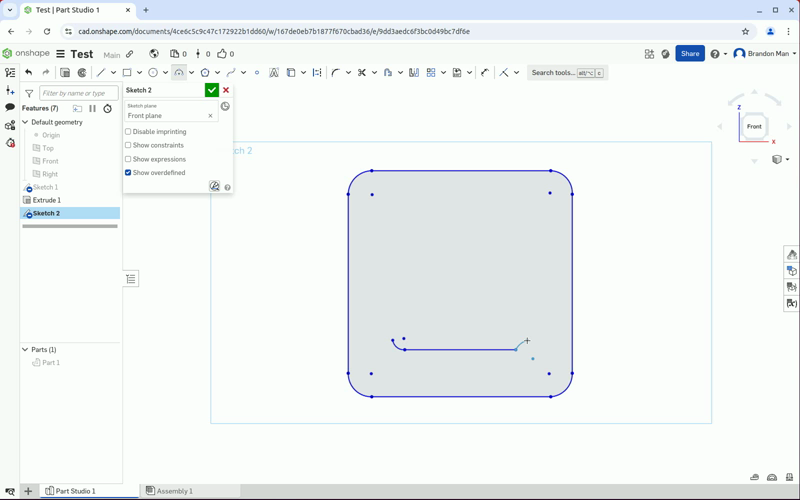
click(527, 340)
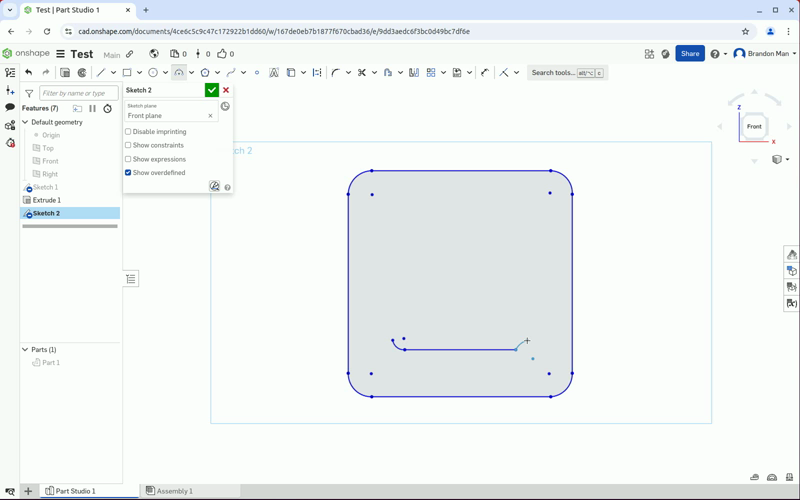
mouse_move(523, 347)
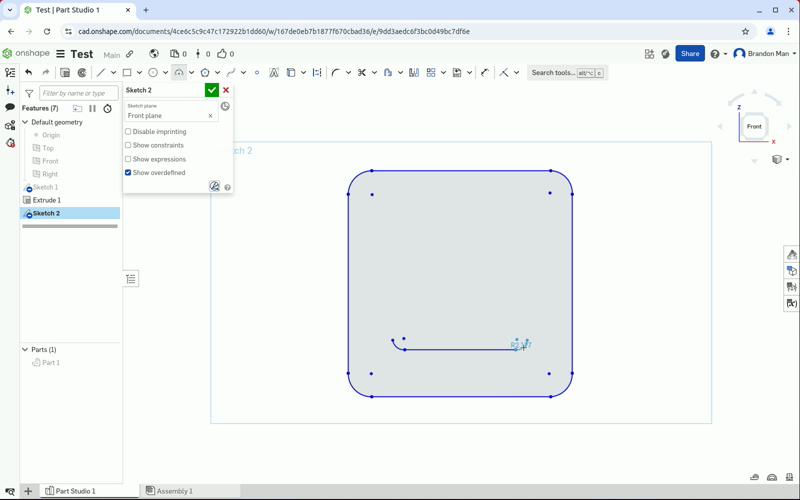
click(523, 347)
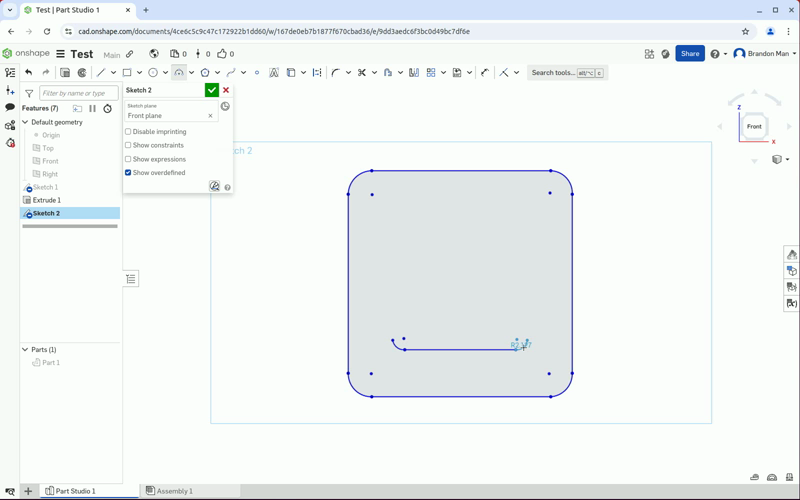
key_up(shift)
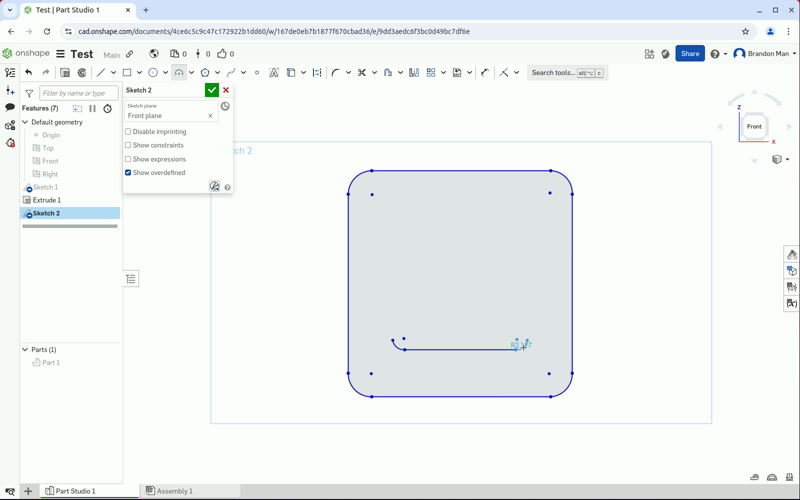
key(esc)
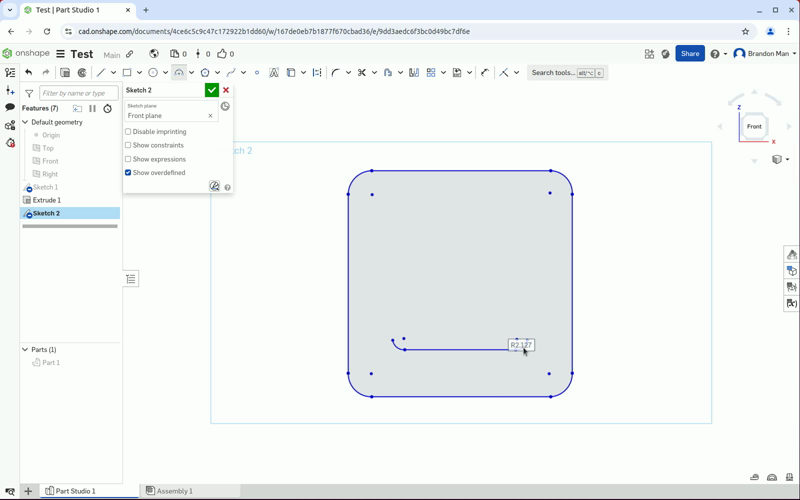
key(l)
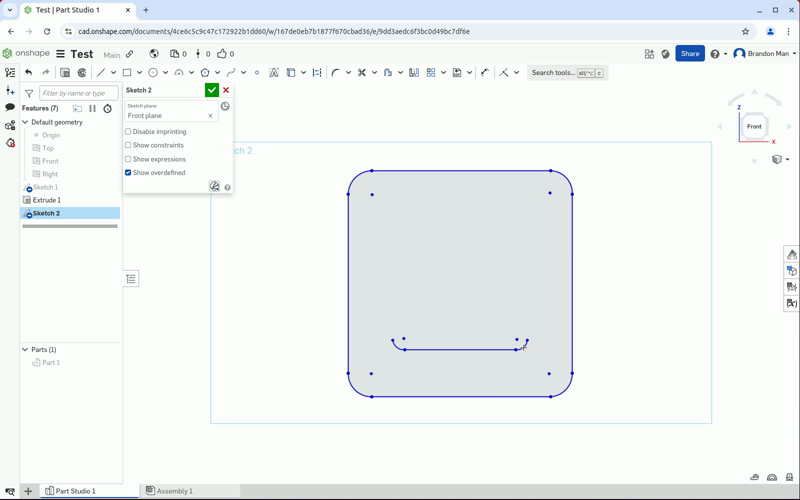
mouse_move(527, 340)
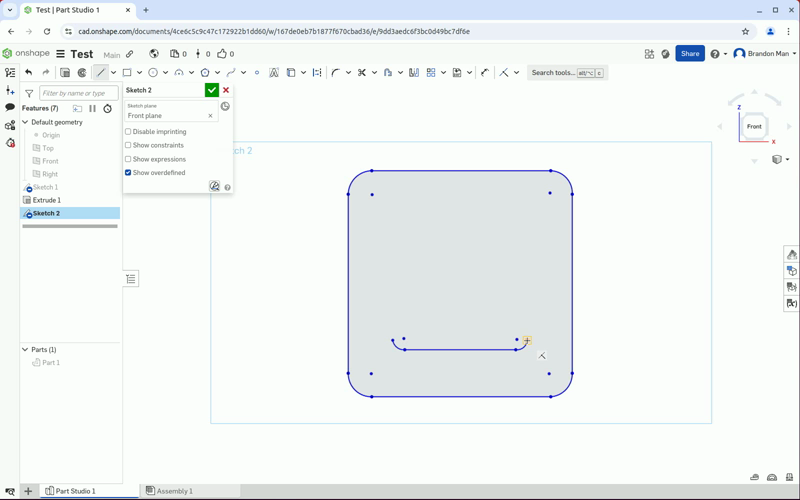
click(527, 340)
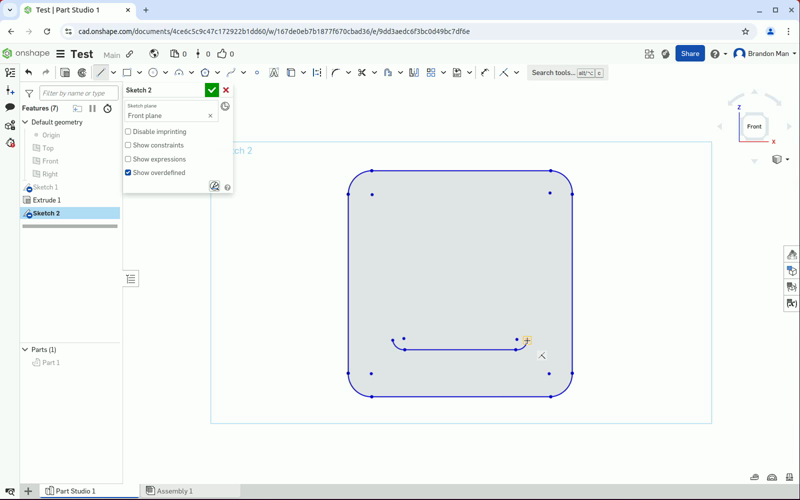
key_down(shift)
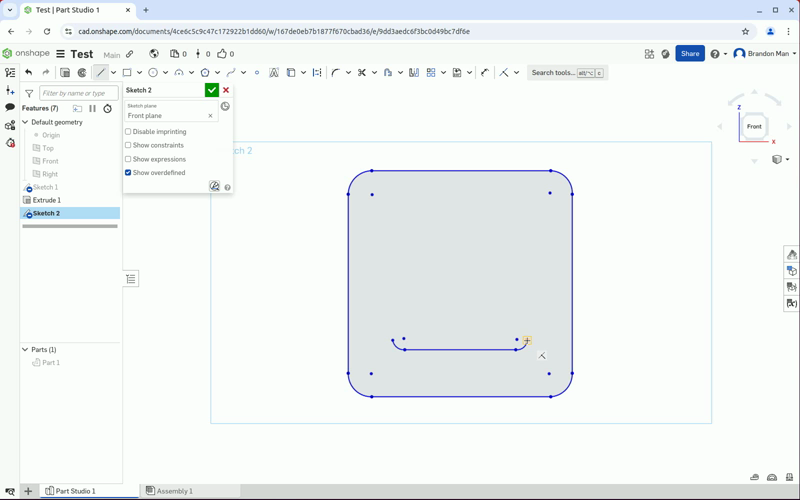
mouse_move(527, 227)
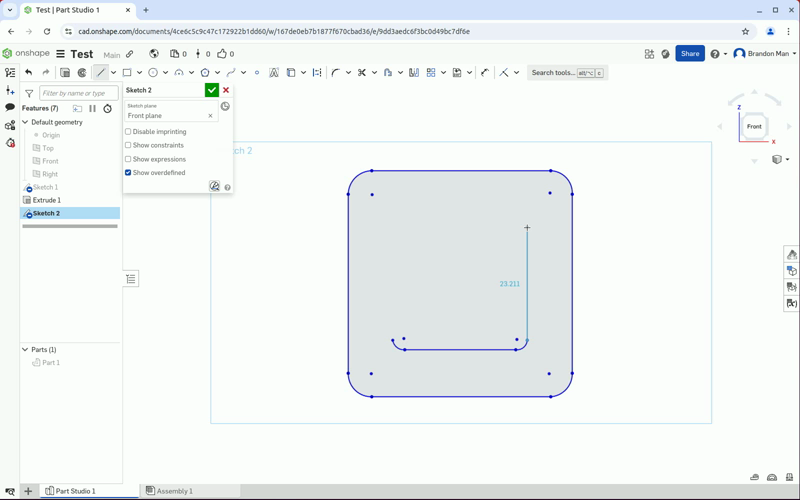
click(527, 227)
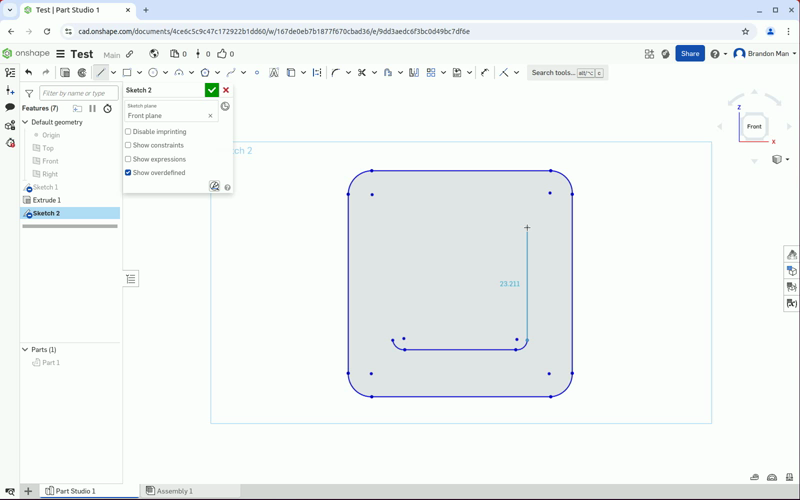
key_up(shift)
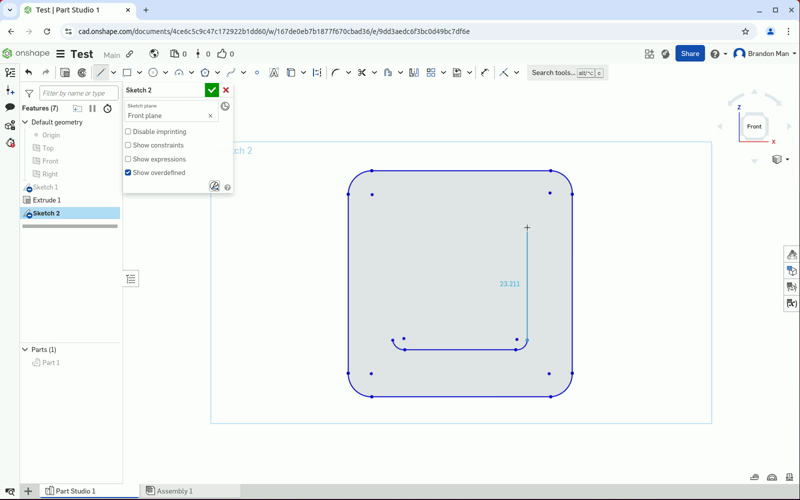
key(esc)
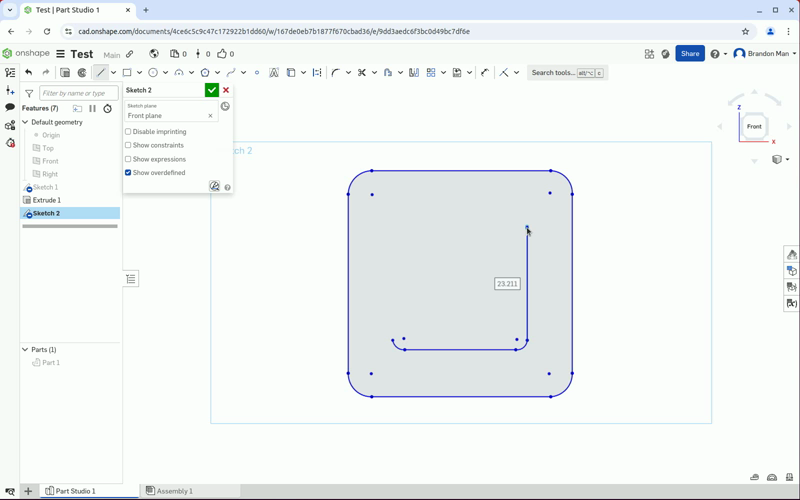
key(a)
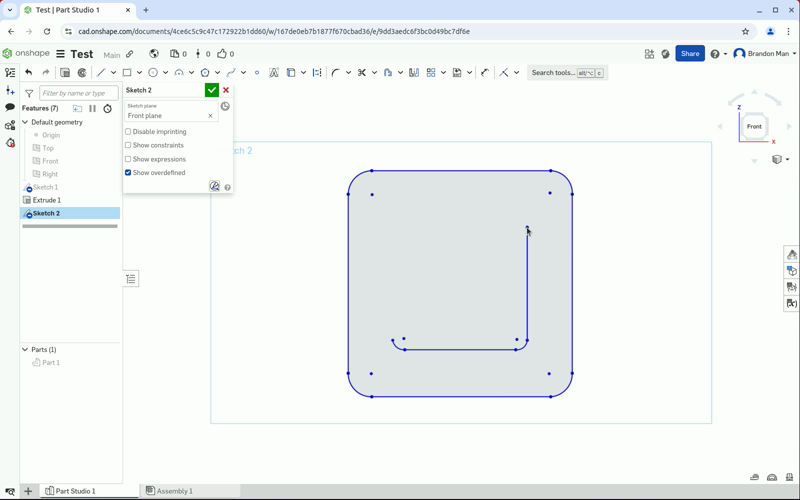
mouse_move(527, 227)
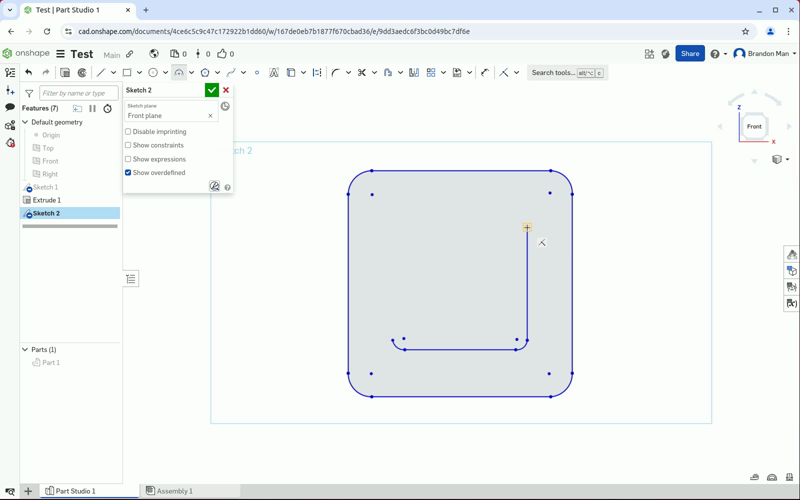
click(527, 227)
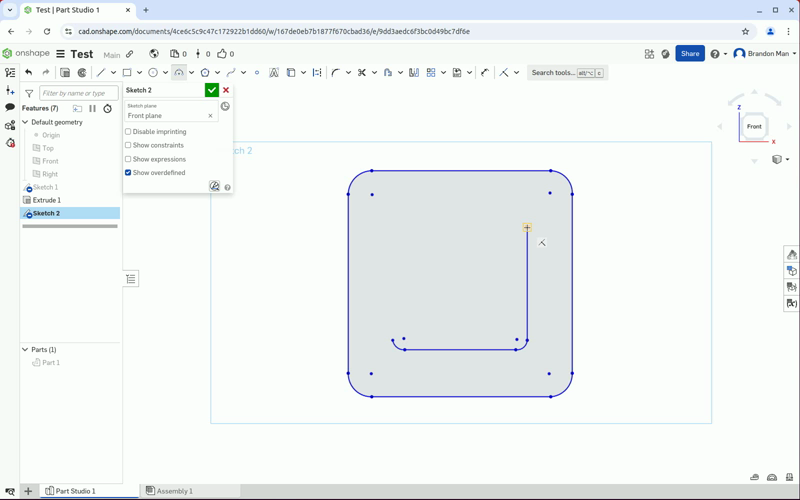
key_down(shift)
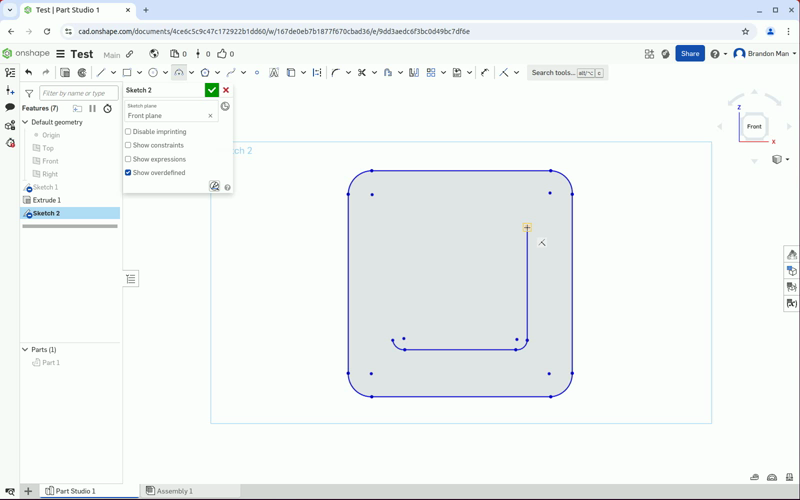
mouse_move(515, 217)
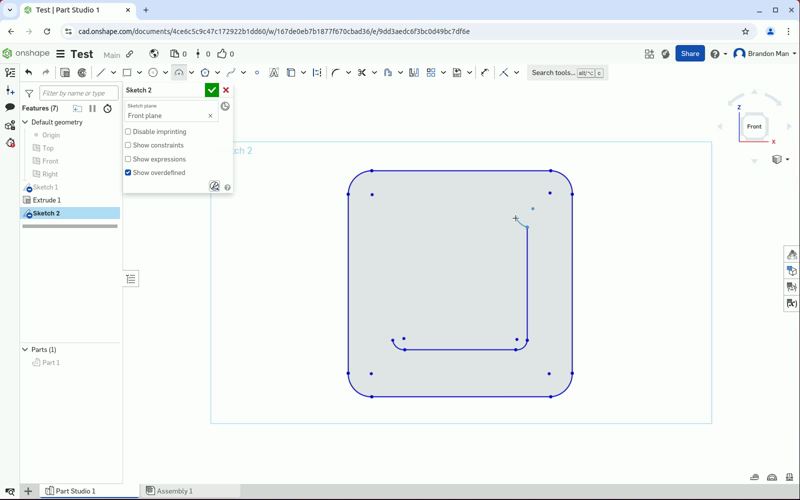
click(515, 217)
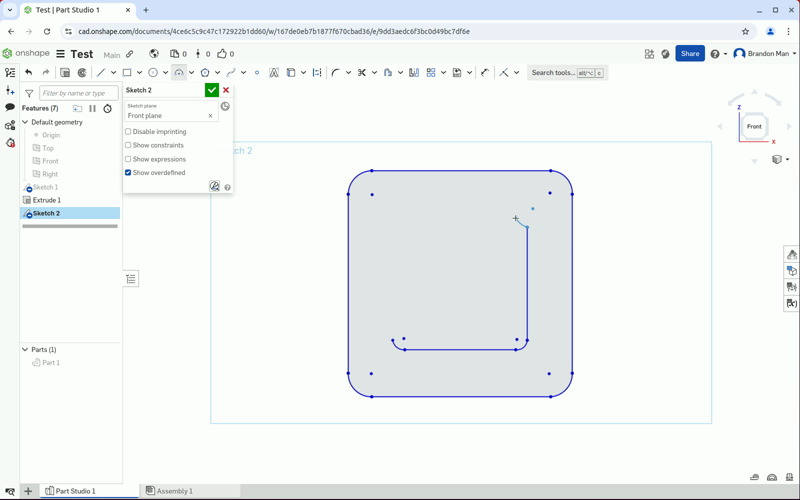
mouse_move(523, 219)
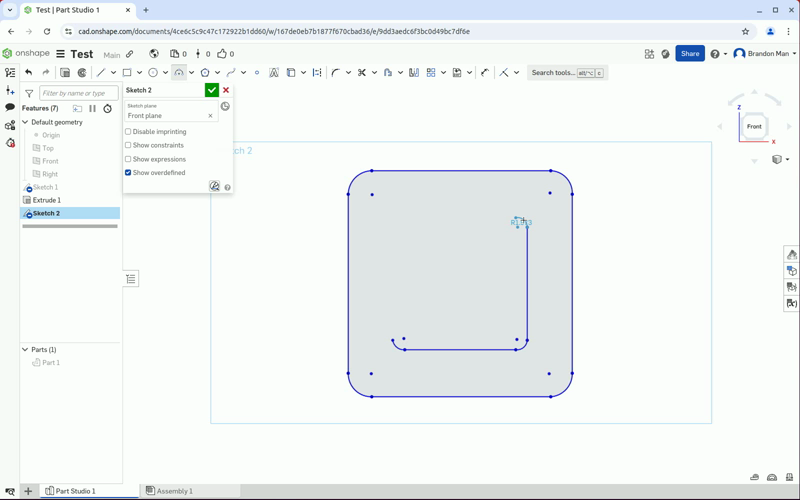
click(523, 219)
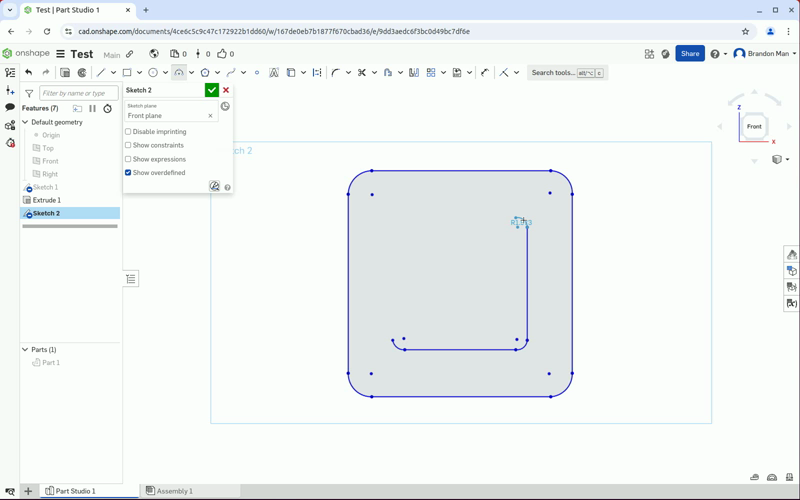
key_up(shift)
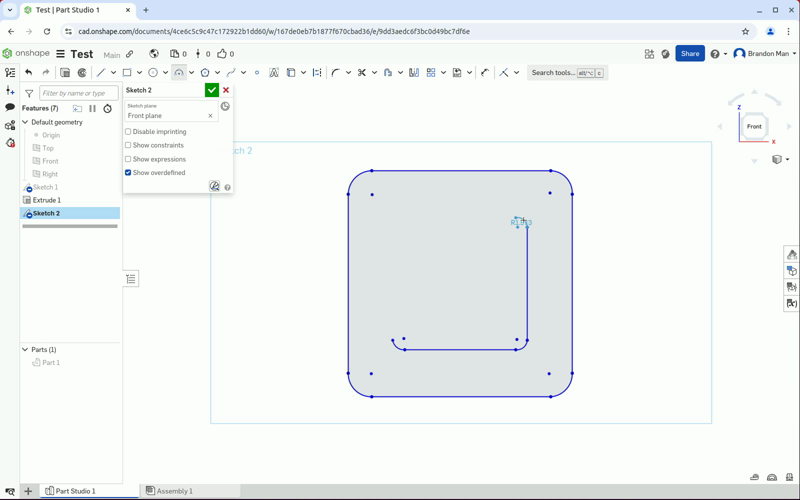
key(esc)
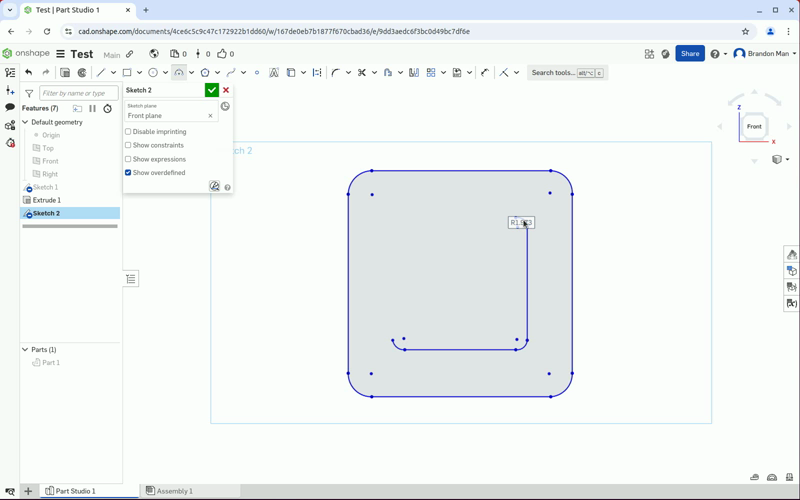
key(l)
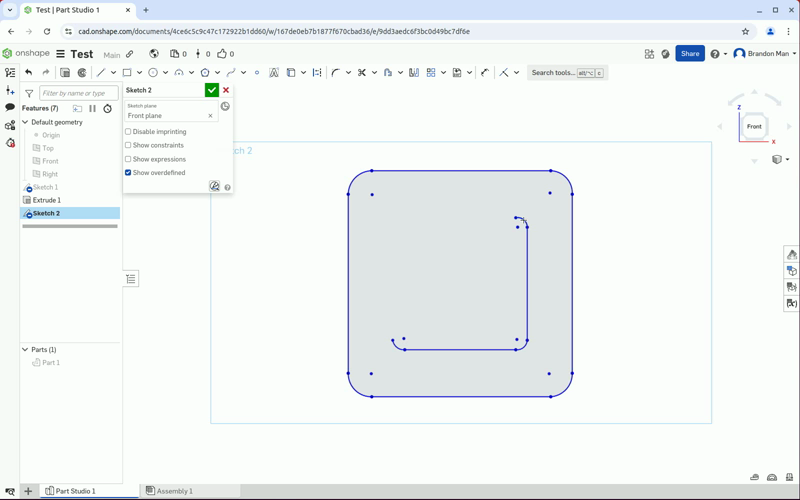
mouse_move(515, 217)
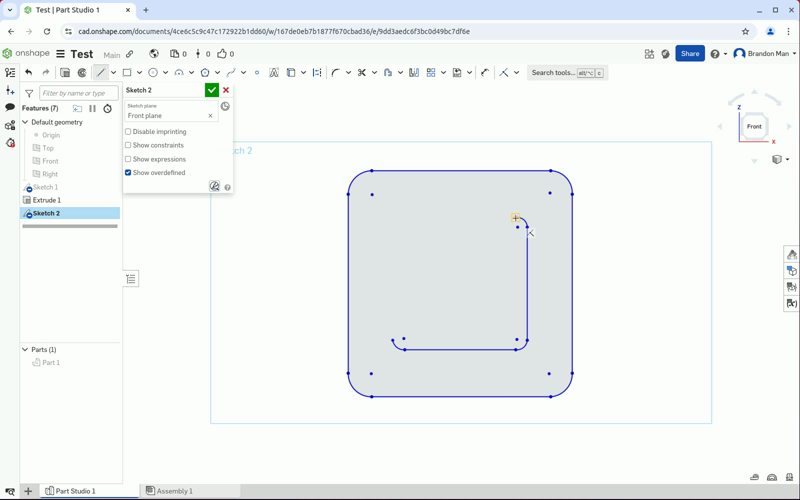
click(515, 217)
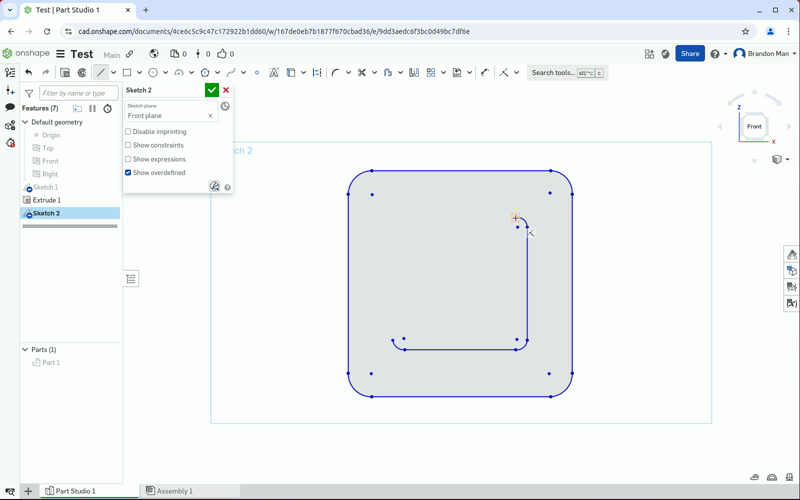
key_down(shift)
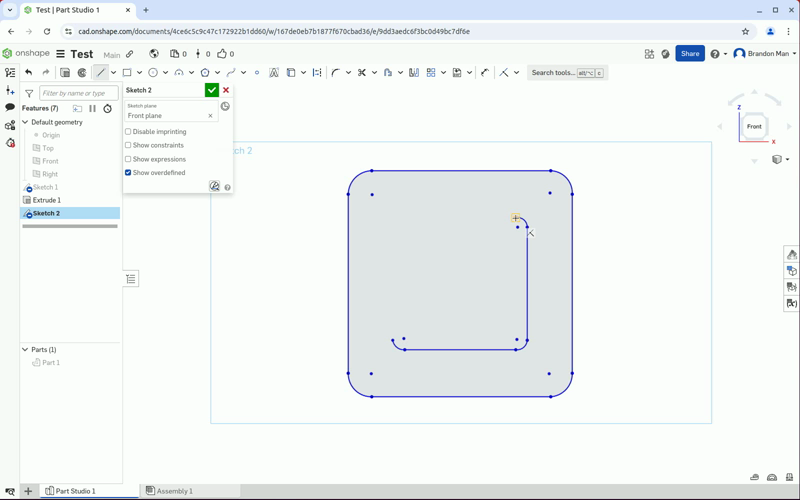
mouse_move(404, 217)
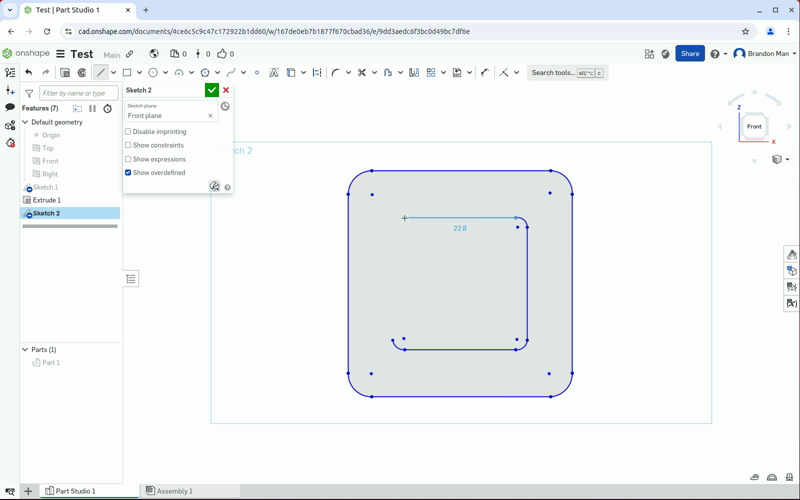
click(404, 217)
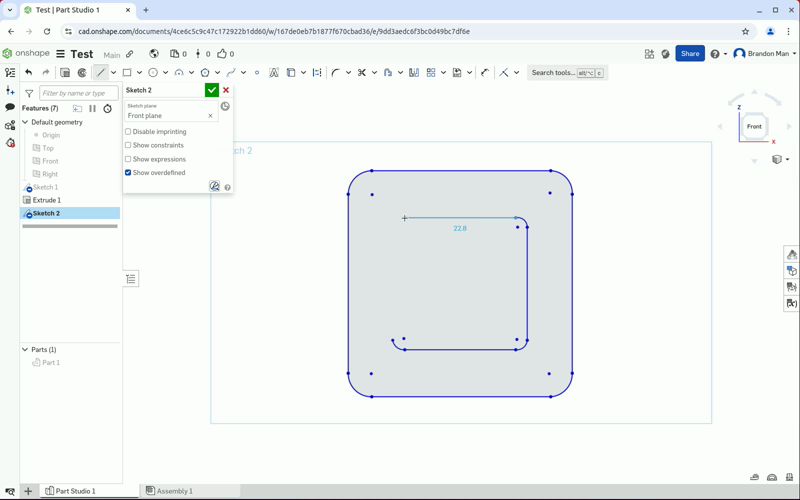
key_up(shift)
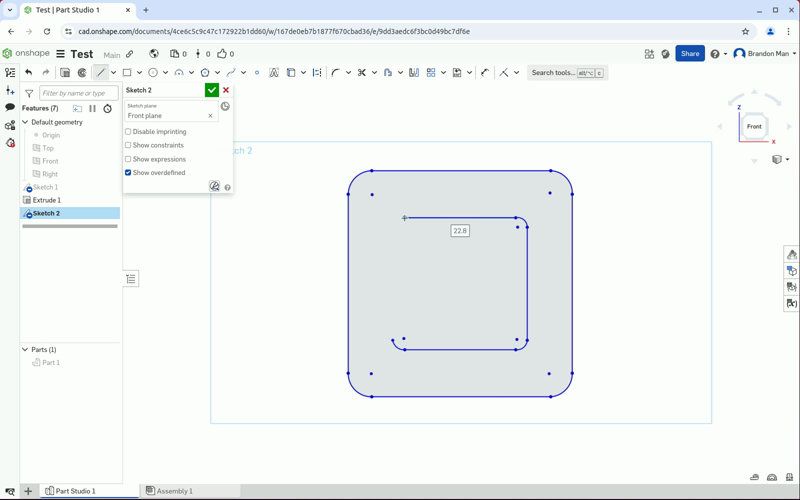
key(esc)
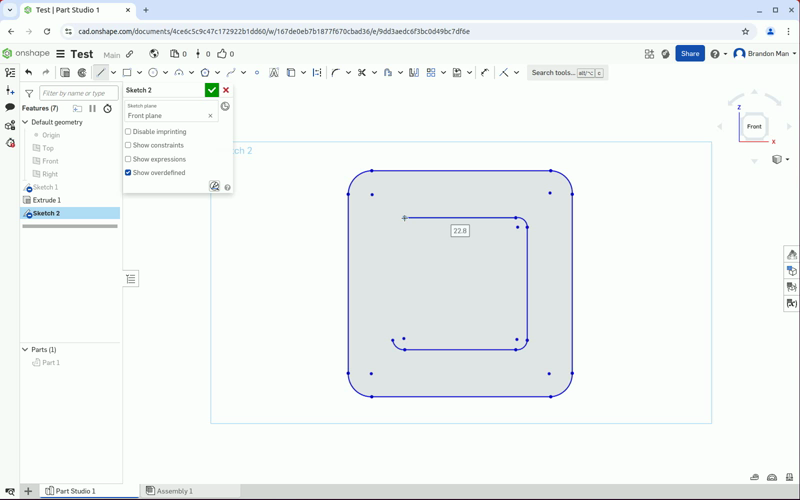
key(a)
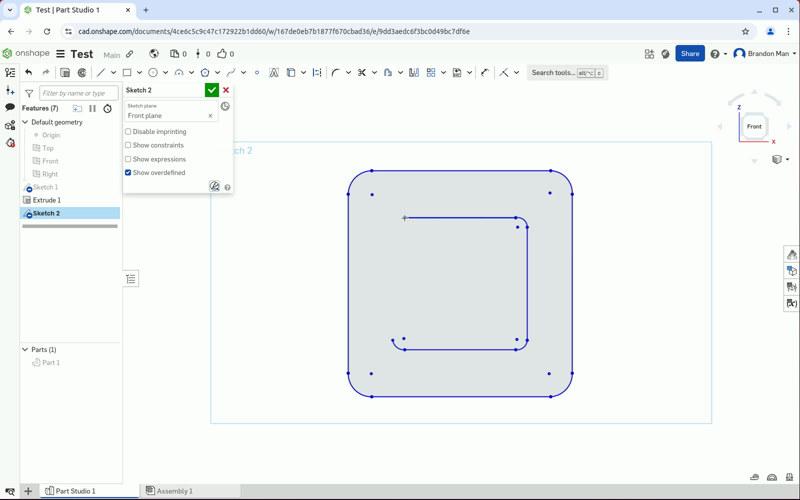
mouse_move(404, 217)
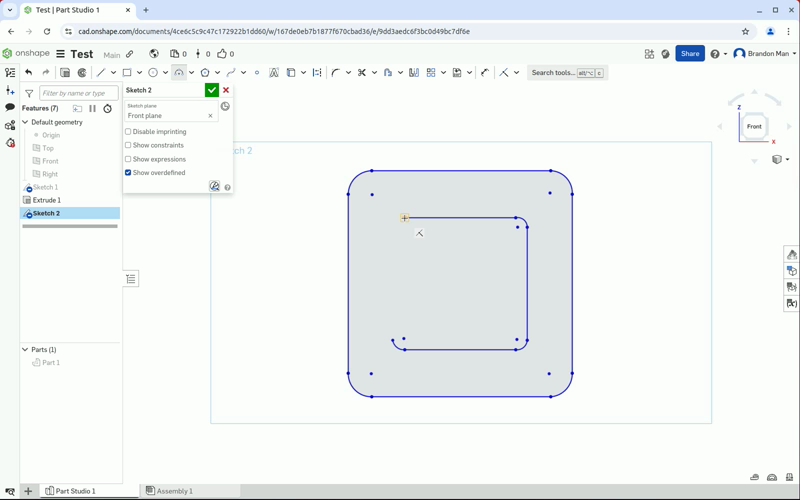
click(404, 217)
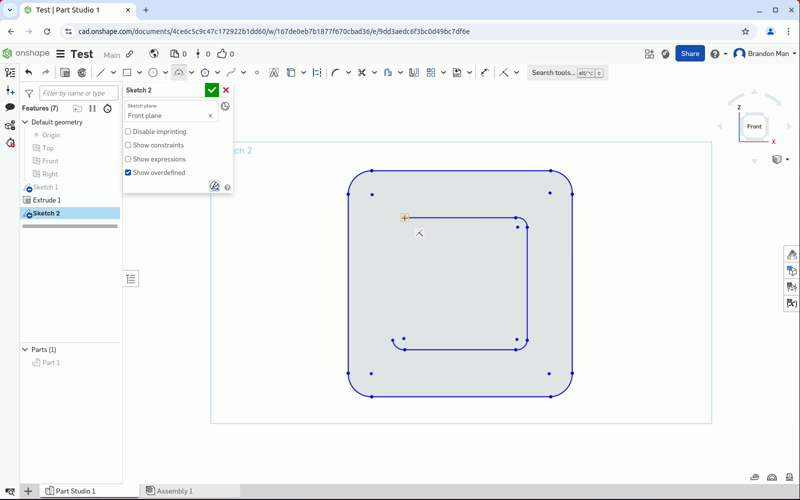
key_down(shift)
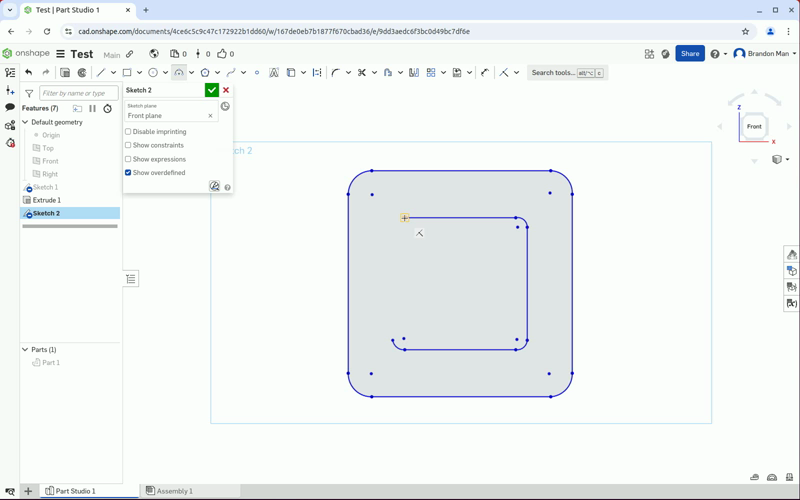
mouse_move(392, 227)
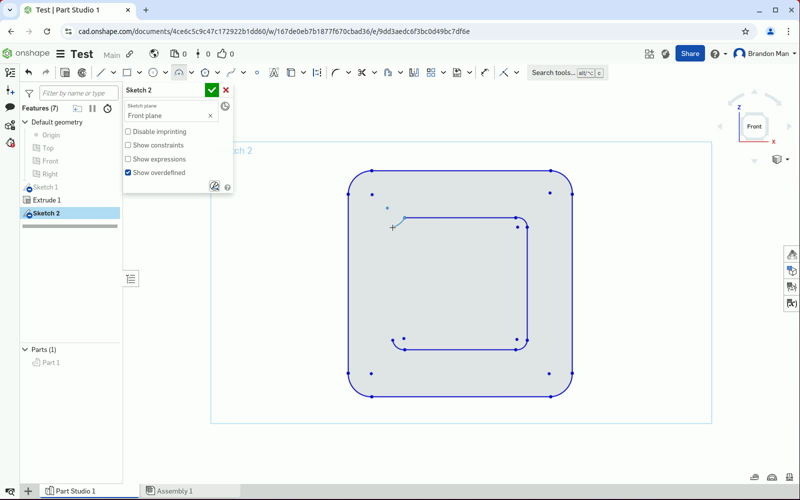
click(392, 227)
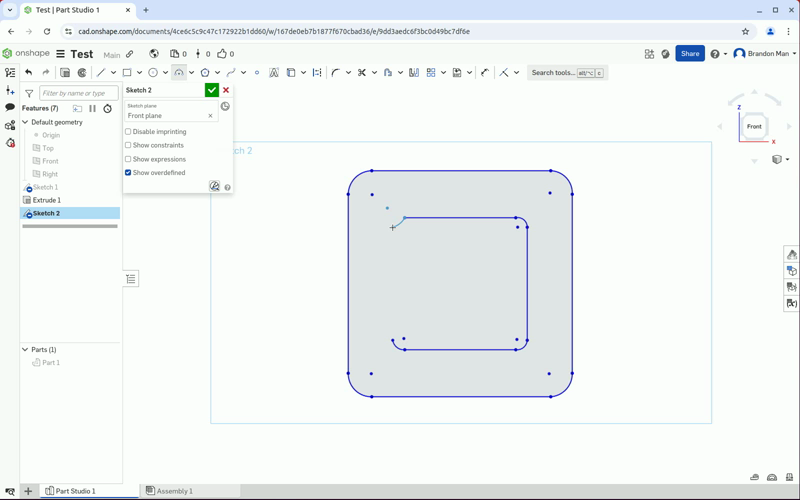
mouse_move(396, 219)
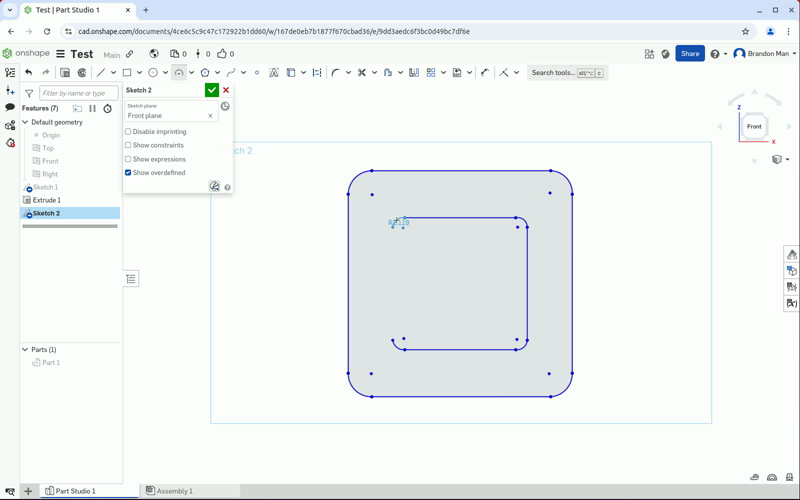
click(396, 219)
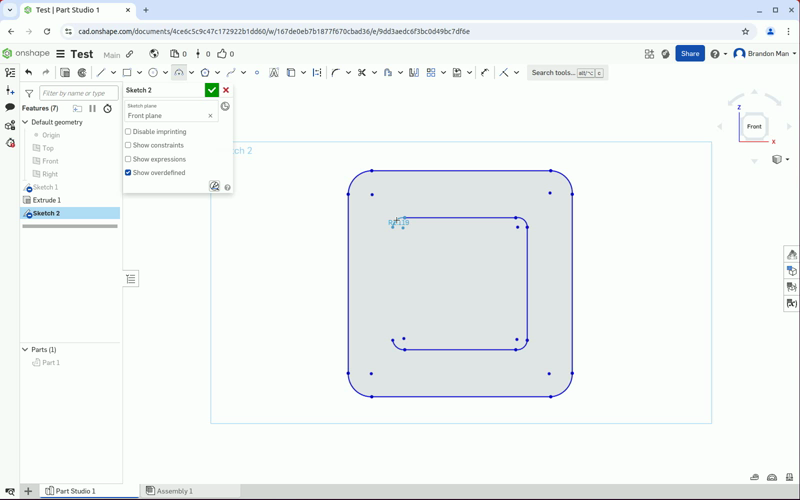
key_up(shift)
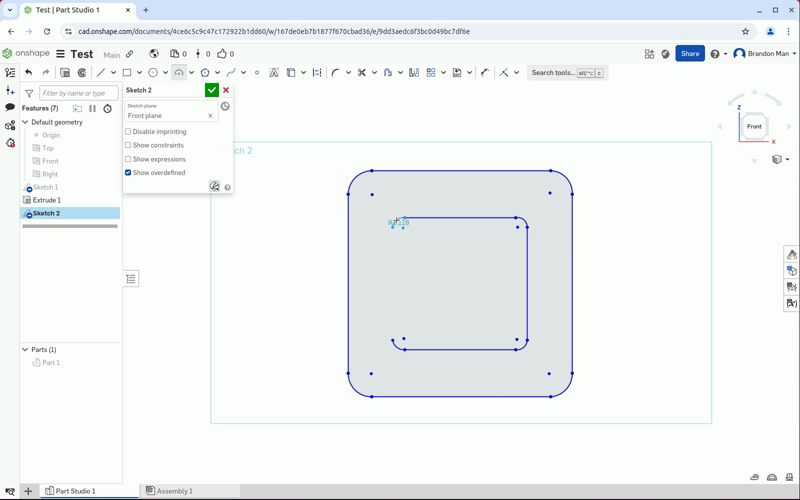
key(esc)
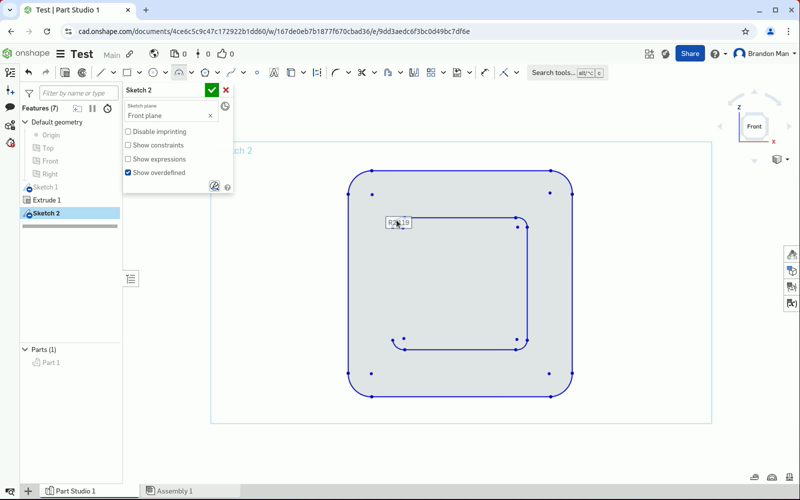
key(l)
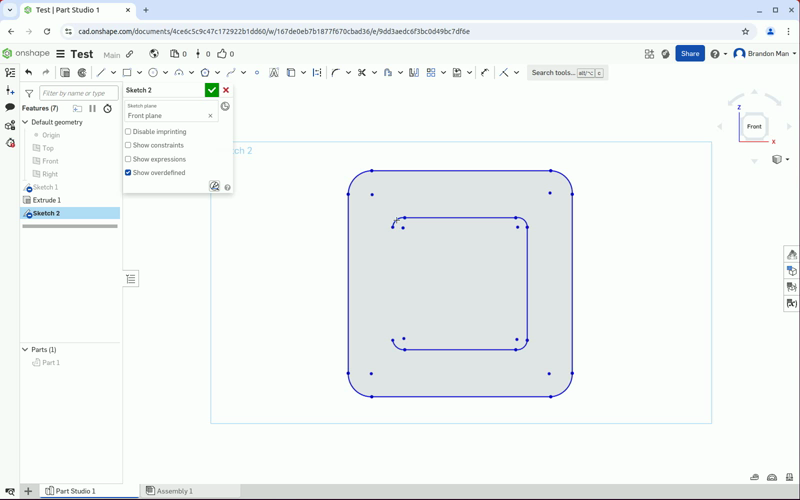
mouse_move(392, 227)
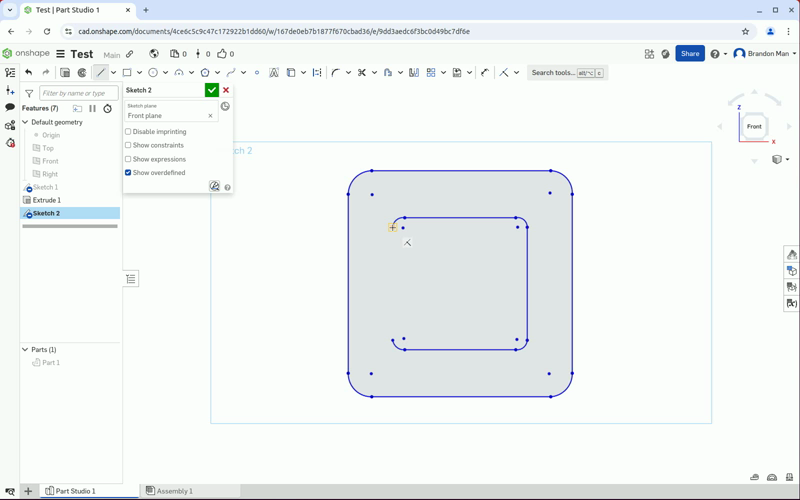
click(392, 227)
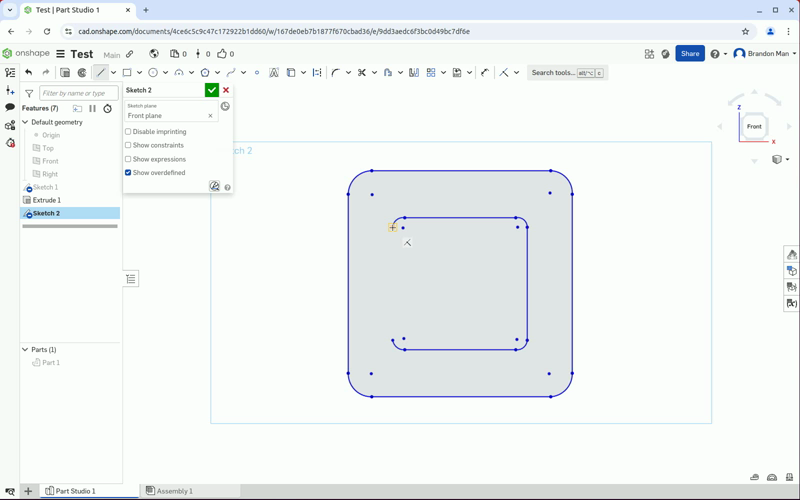
key_down(shift)
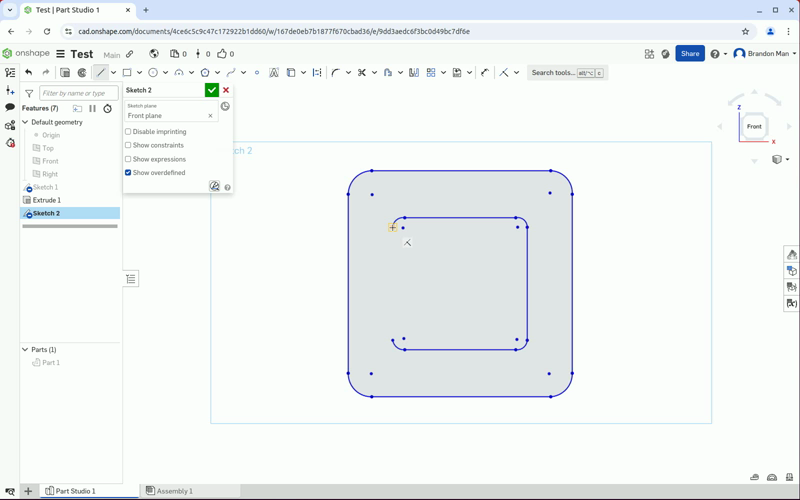
mouse_move(392, 340)
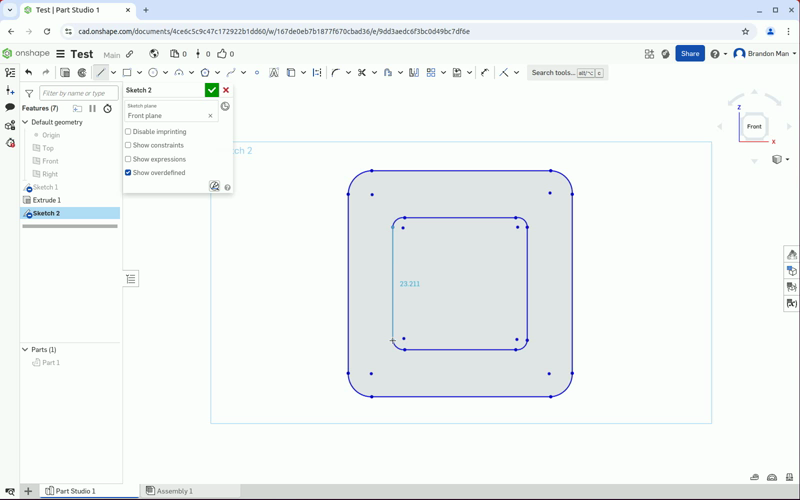
key_up(shift)
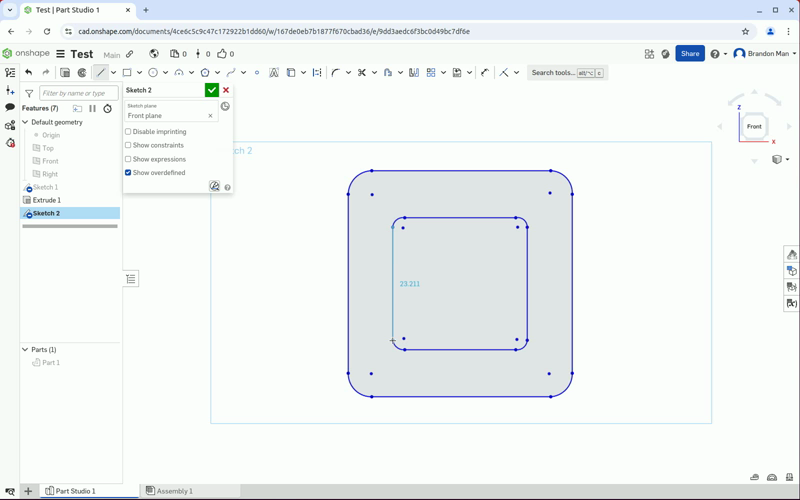
click(392, 340)
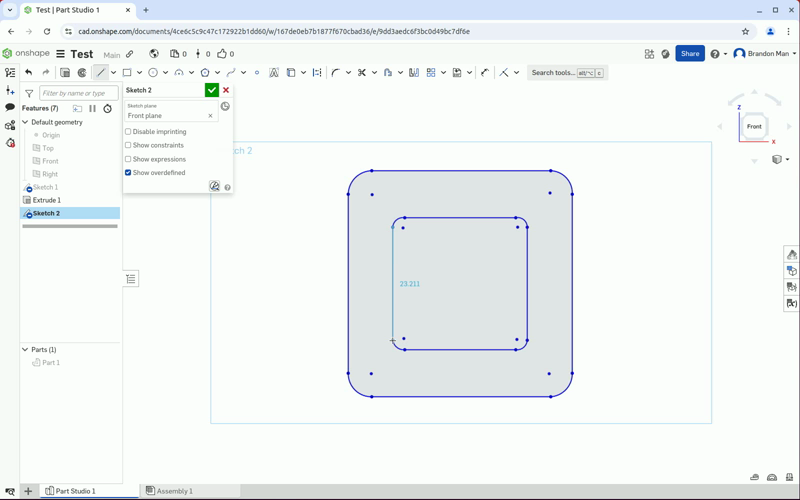
key(esc)
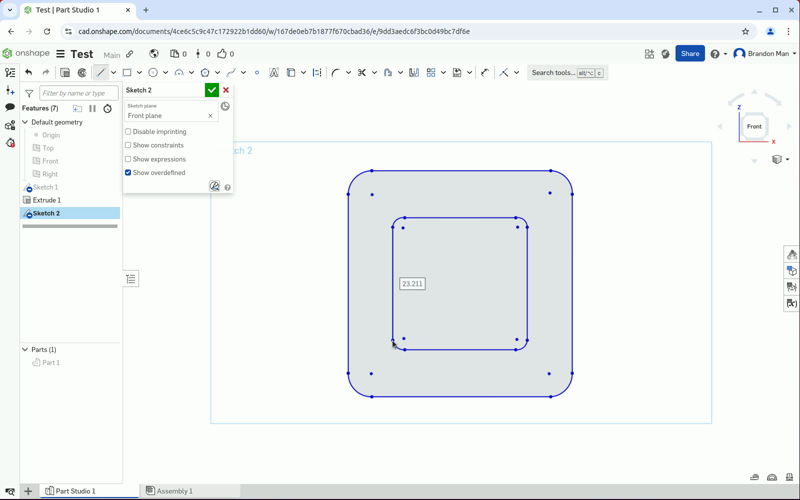
mouse_move(464, 375)
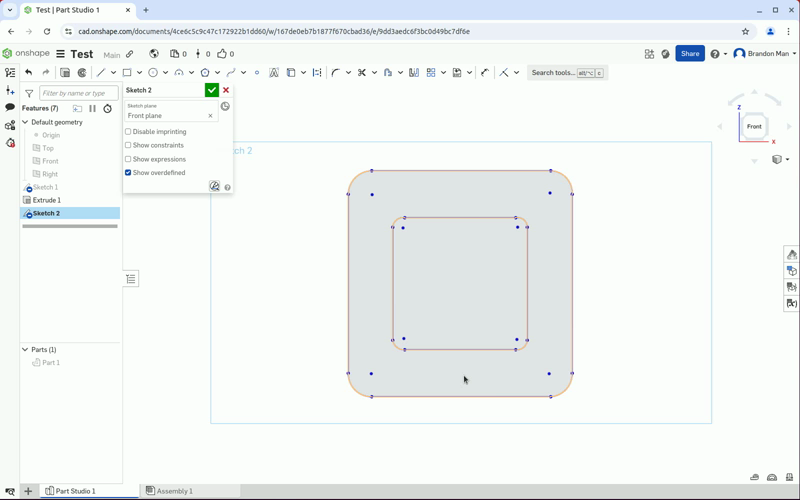
click(464, 375)
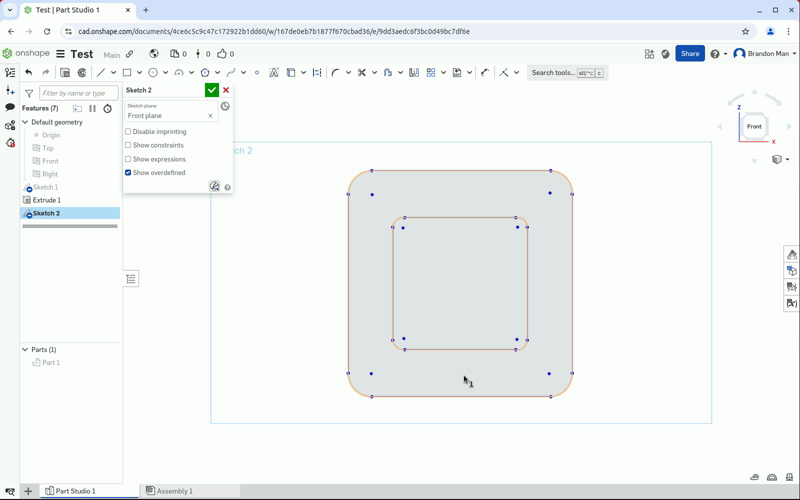
mouse_move(73, 352)
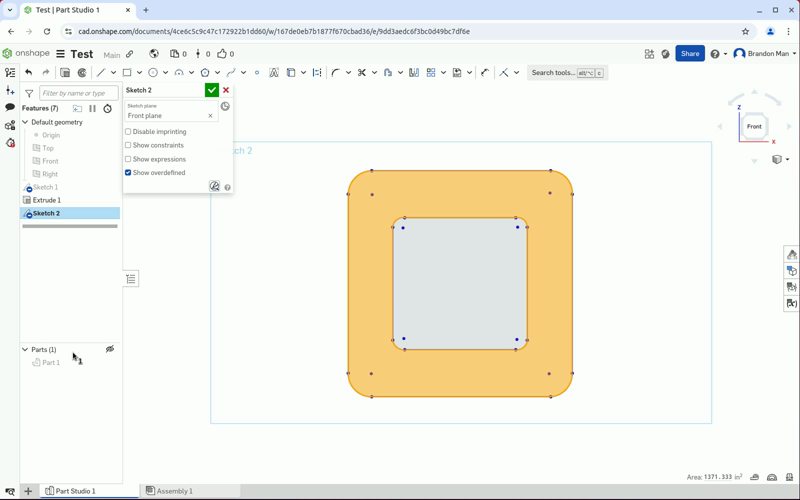
key(shift+y)
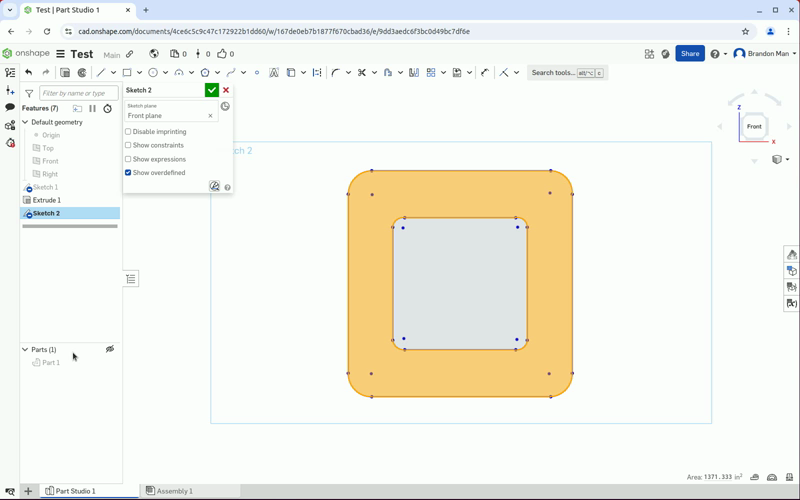
key(shift+e)
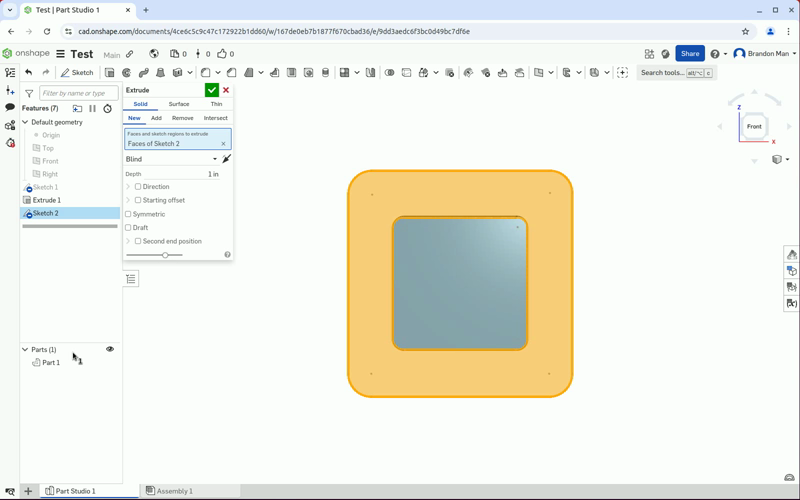
mouse_move(143, 106)
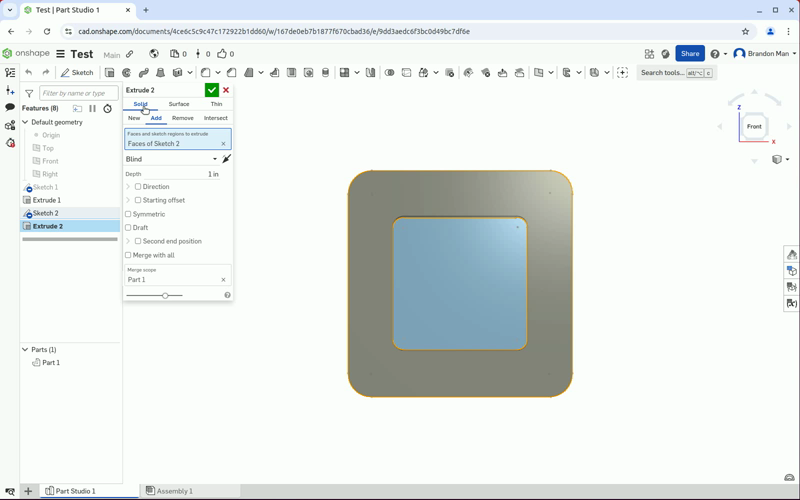
click(143, 106)
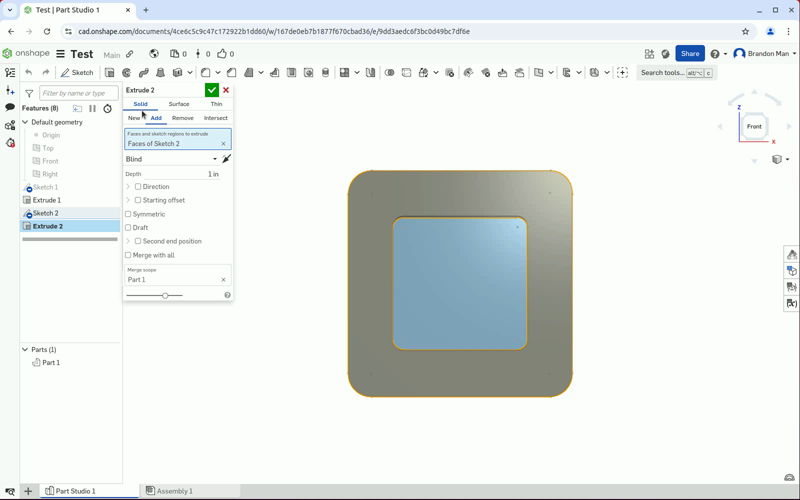
mouse_move(137, 120)
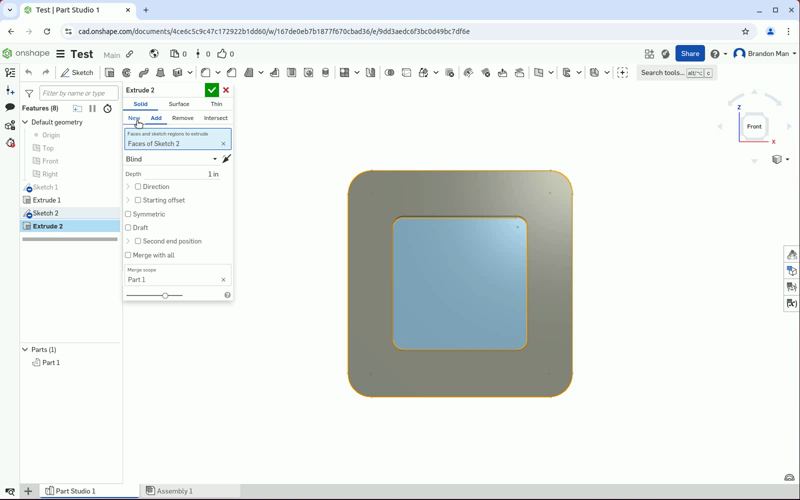
click(137, 120)
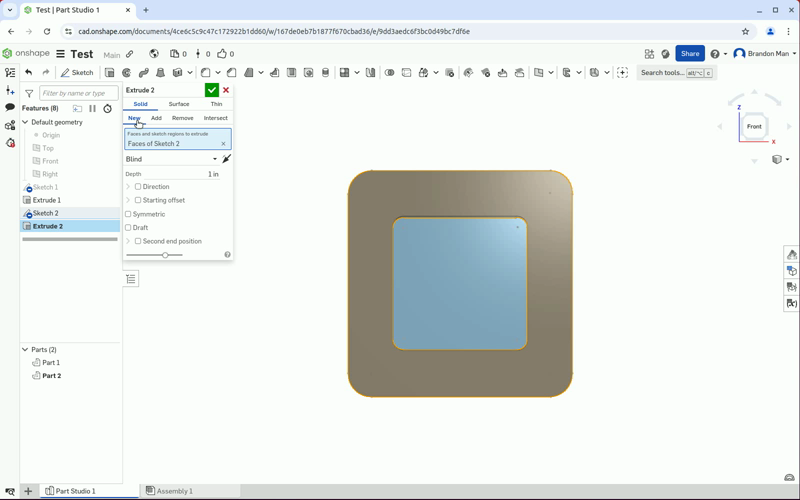
key(tab, 4)
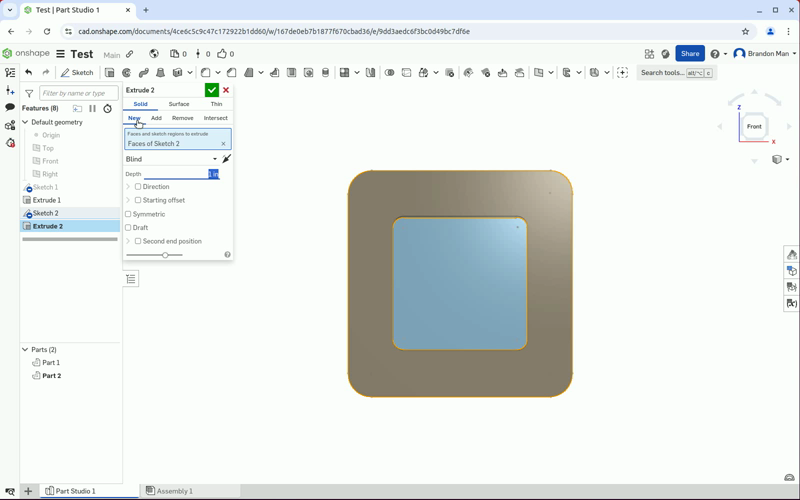
text(23.108)
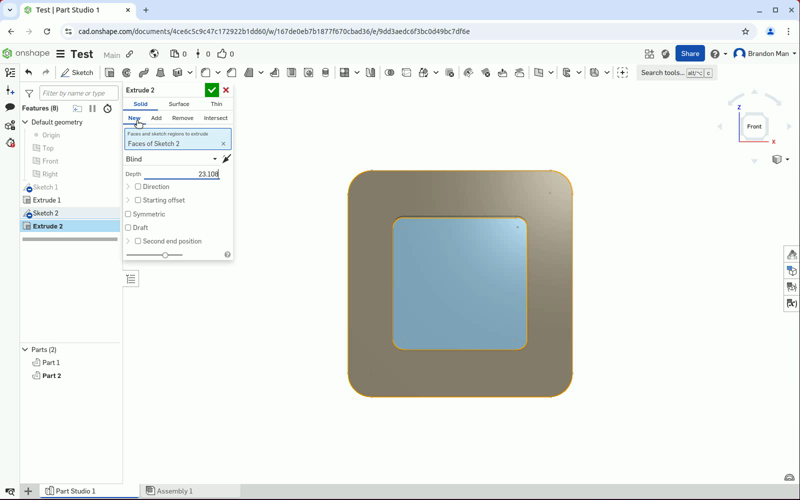
key(enter)
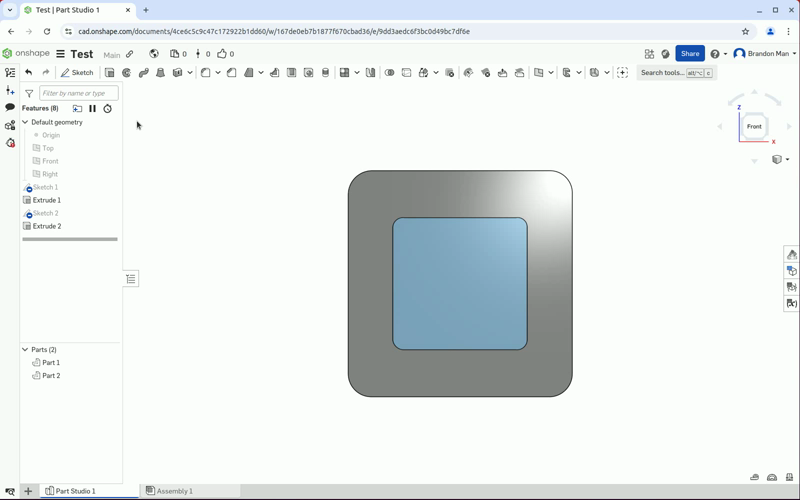
key(shift+h)
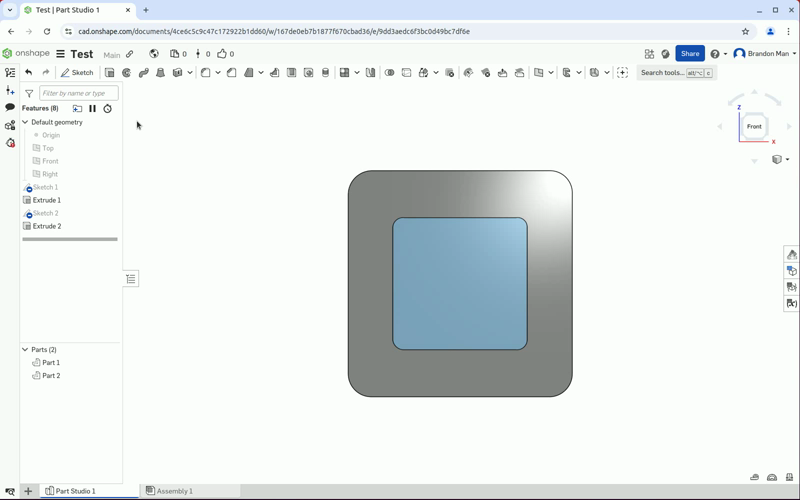
key(shift+h)
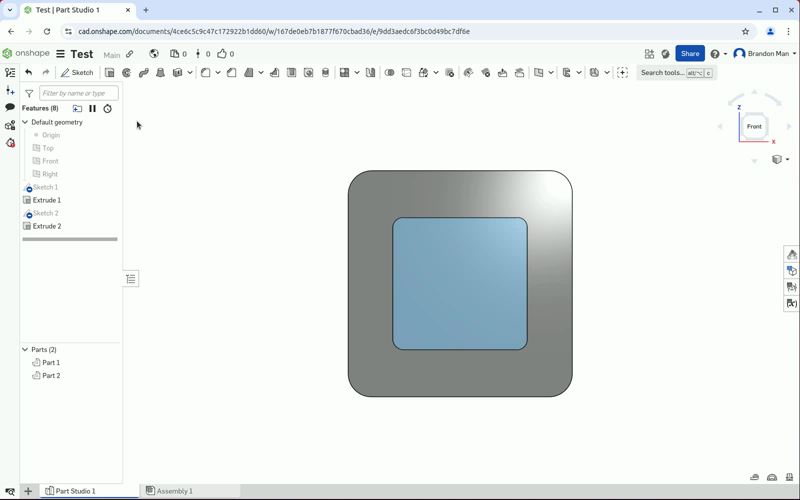
key(shift+7)
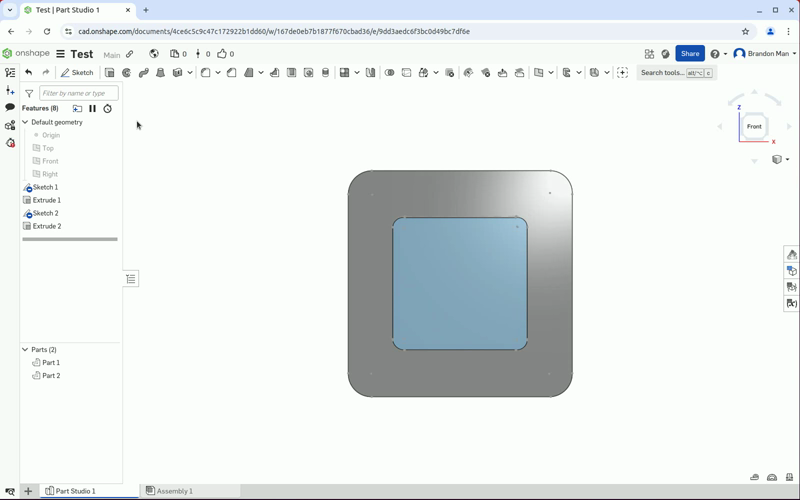
key(left, 2)
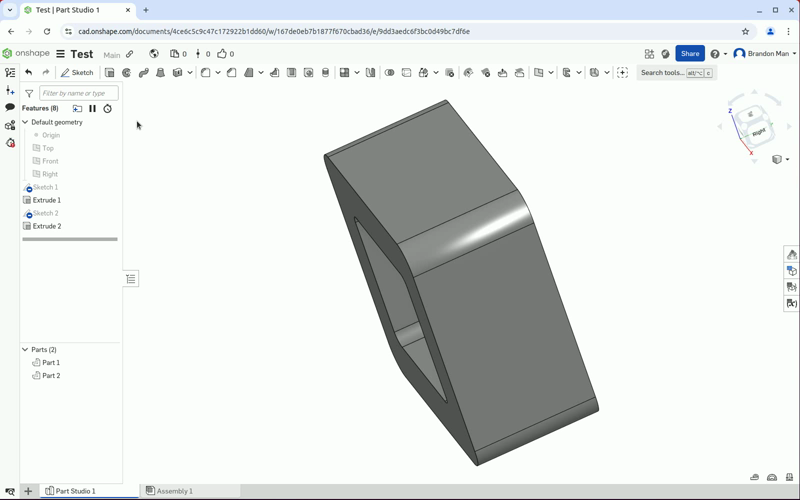
key(down, 2)
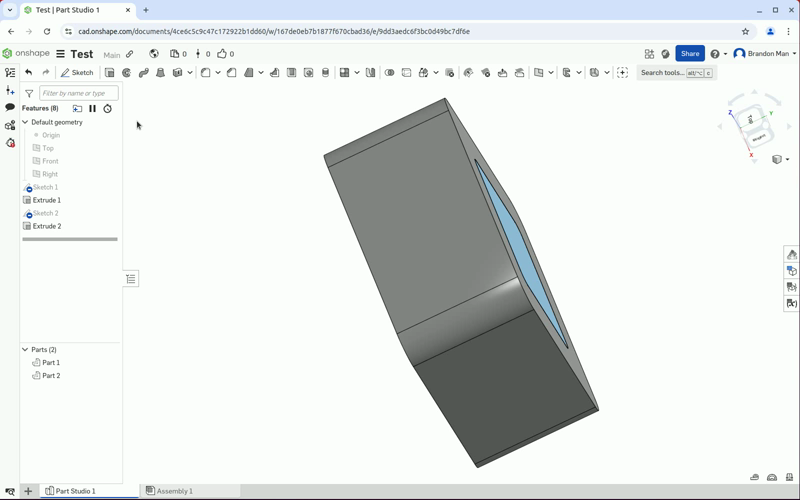
key(up, 2)
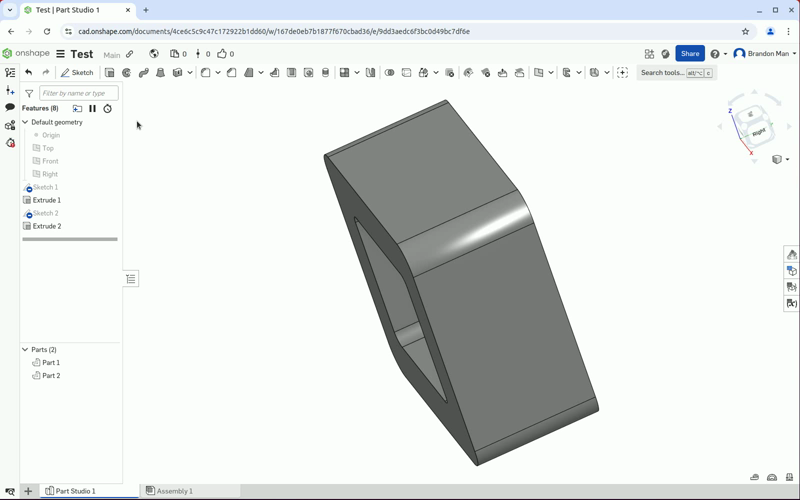
key(right, 2)
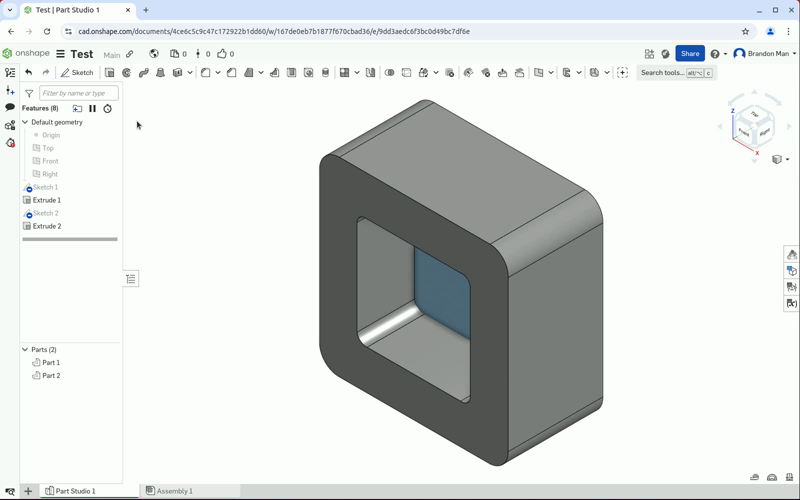
mouse_move(73, 189)
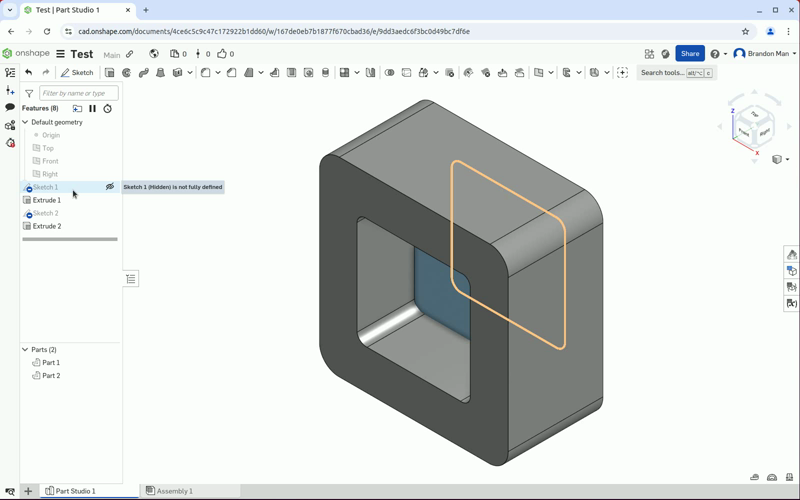
click(73, 189)